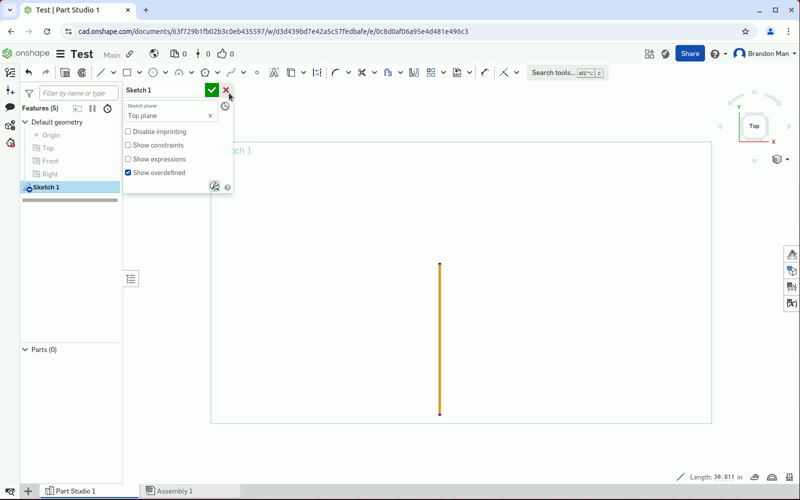
key(shift+h)
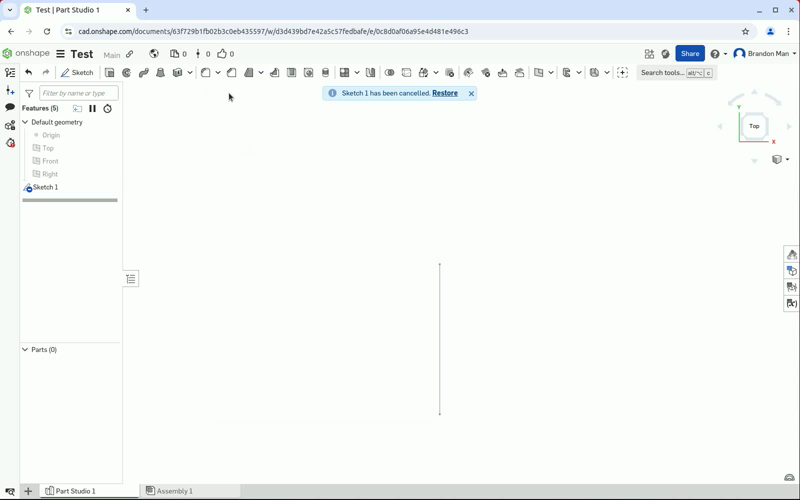
key(shift+s)
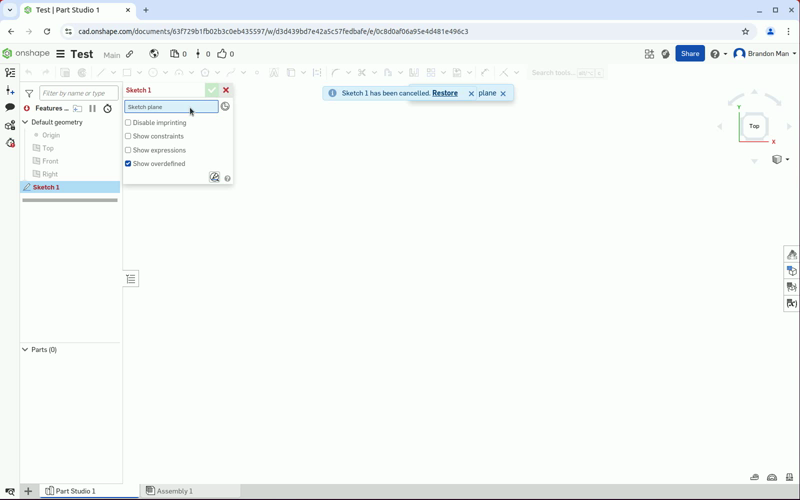
mouse_move(73, 150)
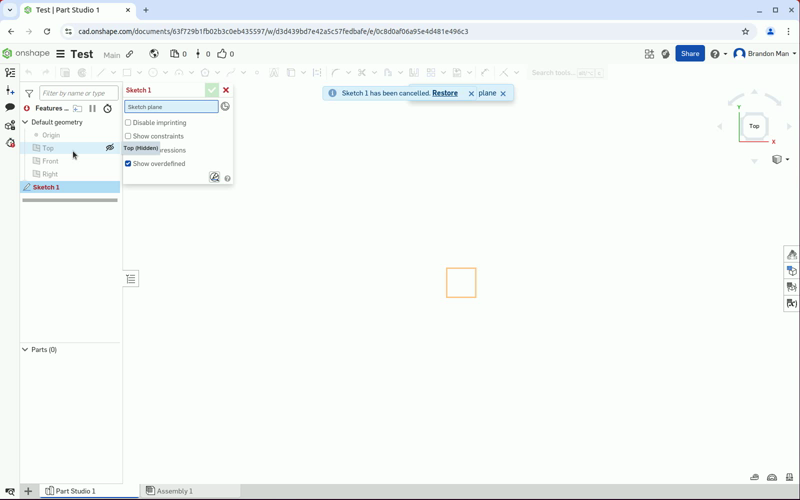
click(73, 150)
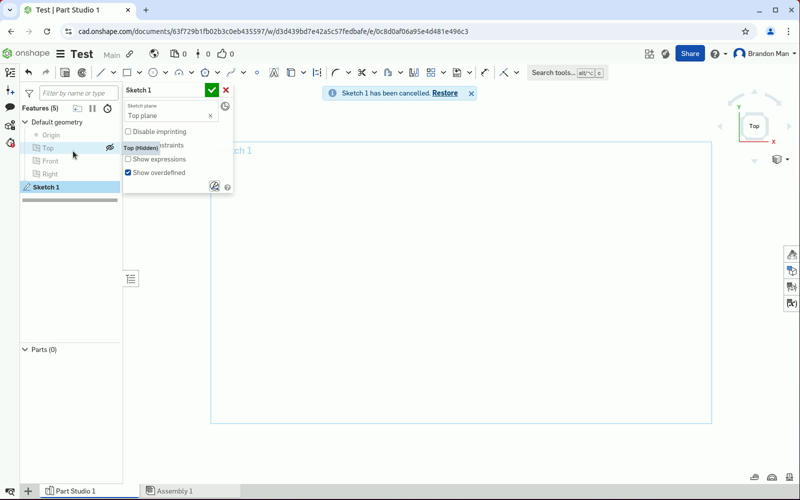
mouse_move(73, 352)
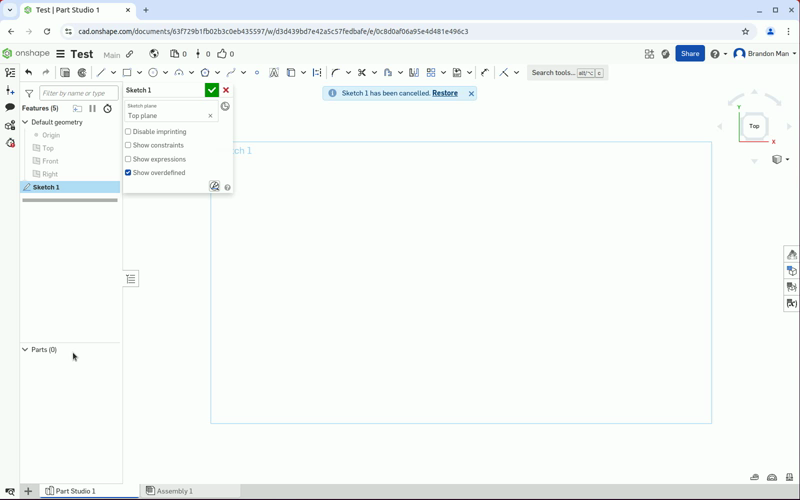
key(y)
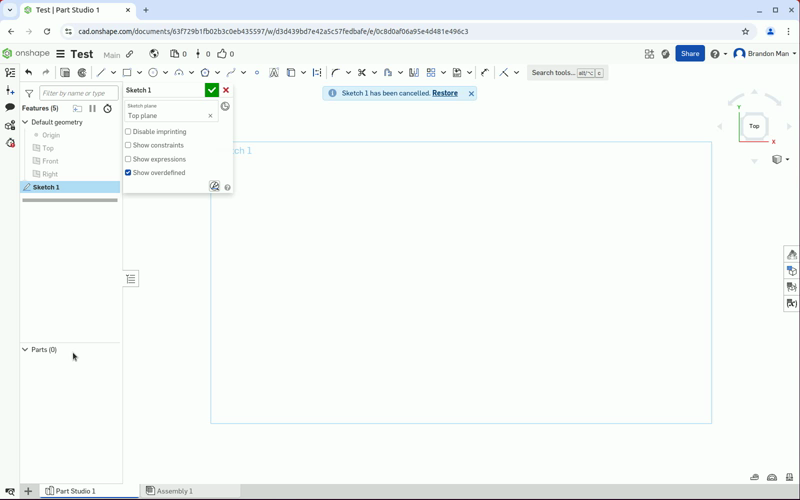
key(a)
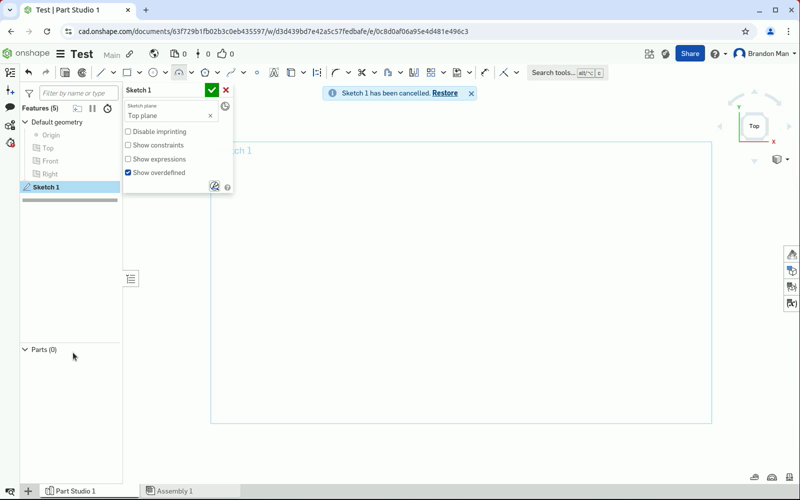
key_down(shift)
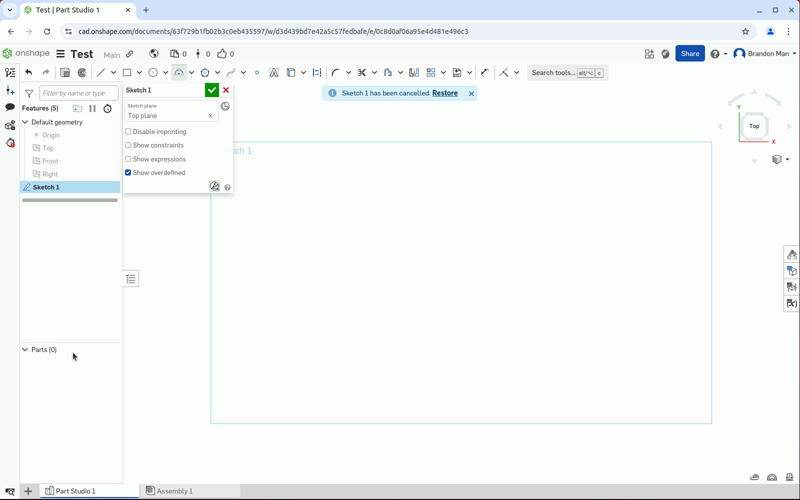
mouse_move(419, 395)
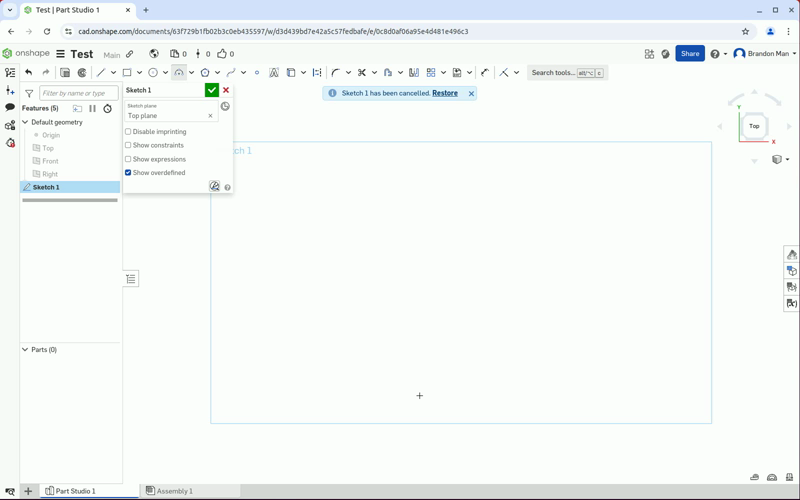
click(419, 395)
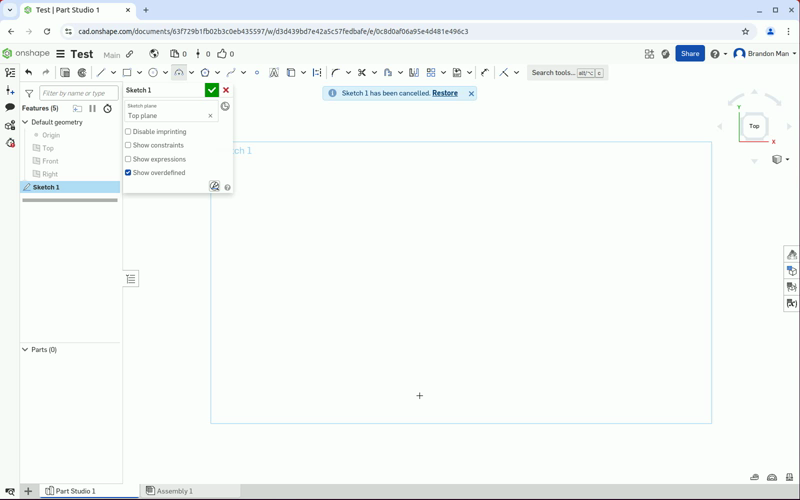
key_up(shift)
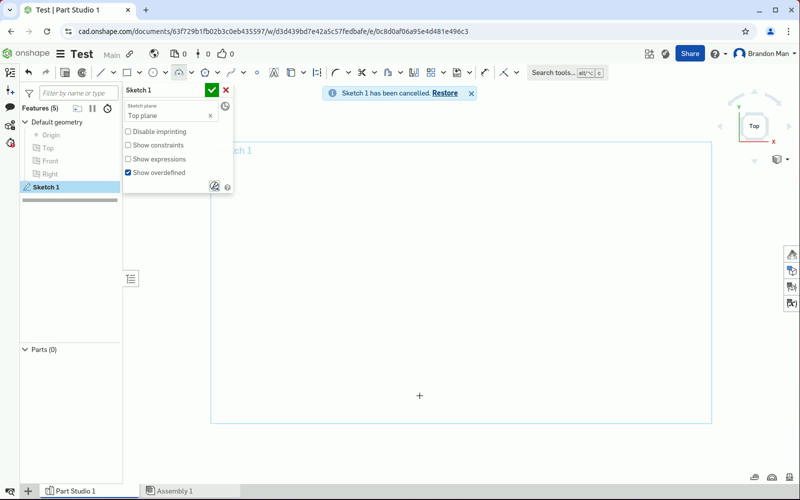
key_down(shift)
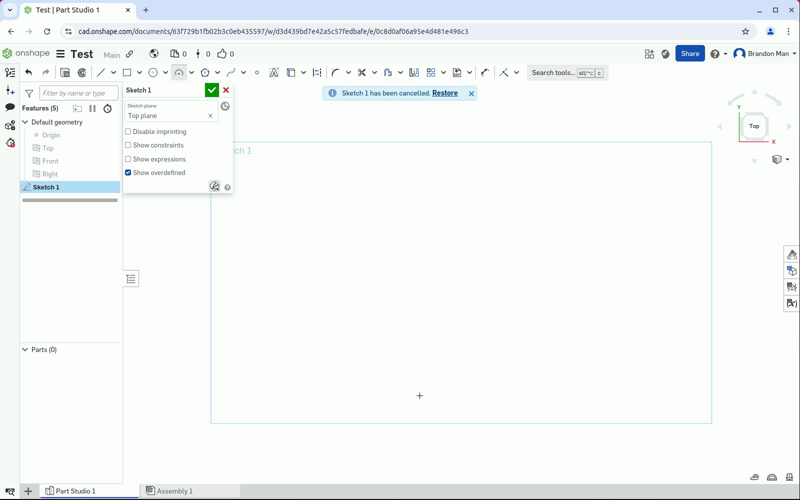
mouse_move(480, 395)
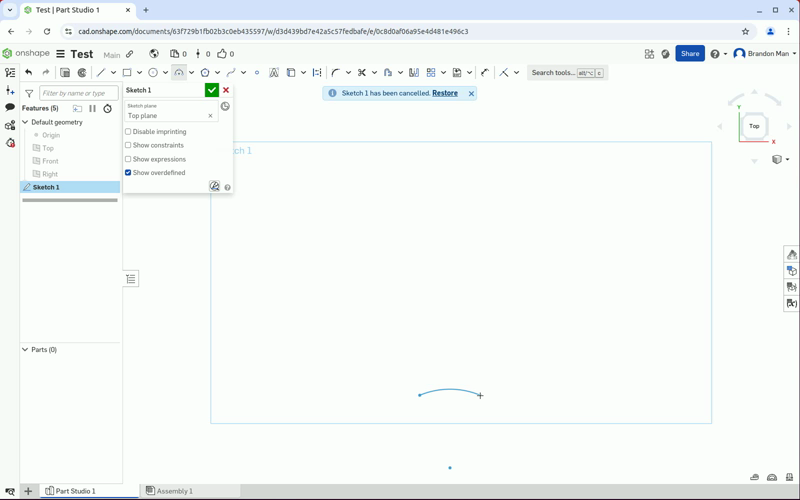
click(480, 395)
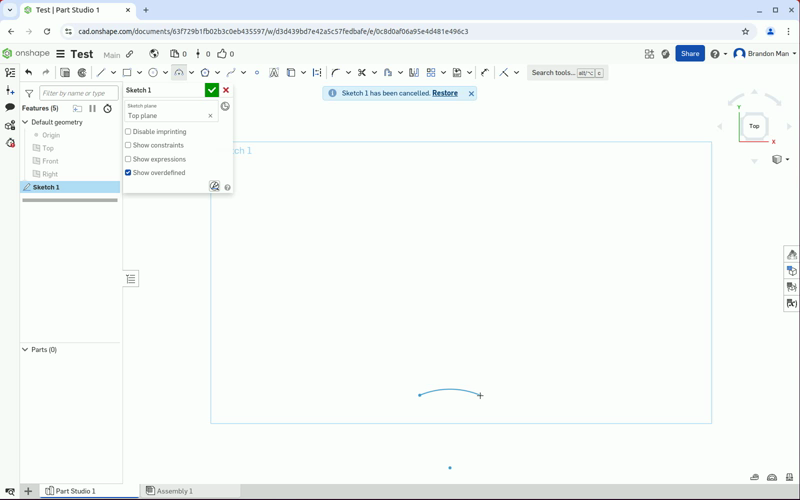
mouse_move(450, 392)
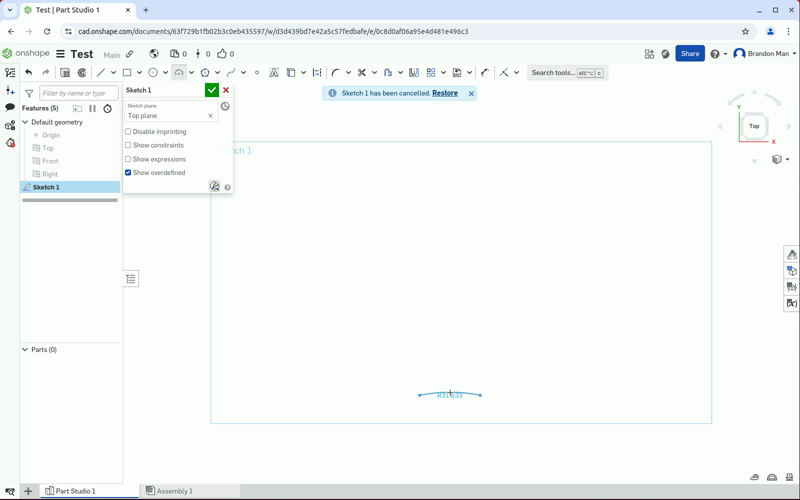
click(450, 392)
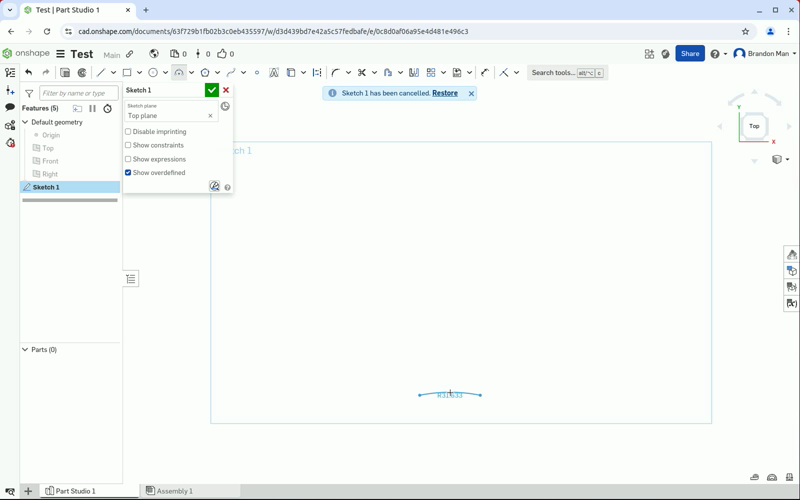
key_up(shift)
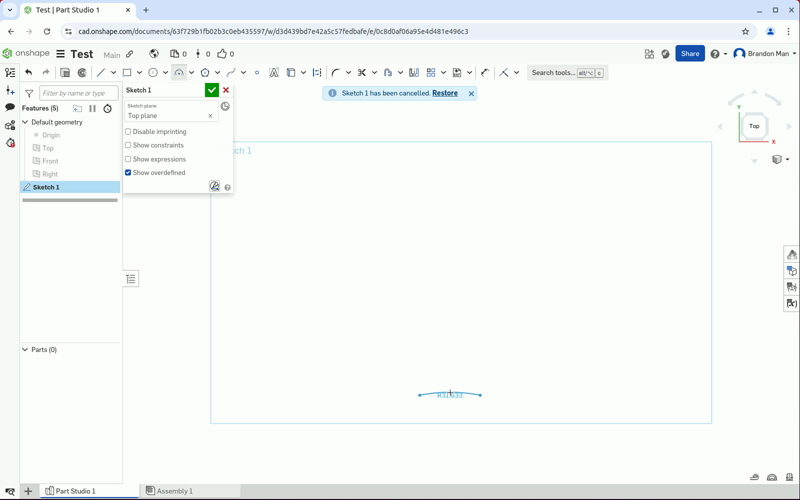
key(esc)
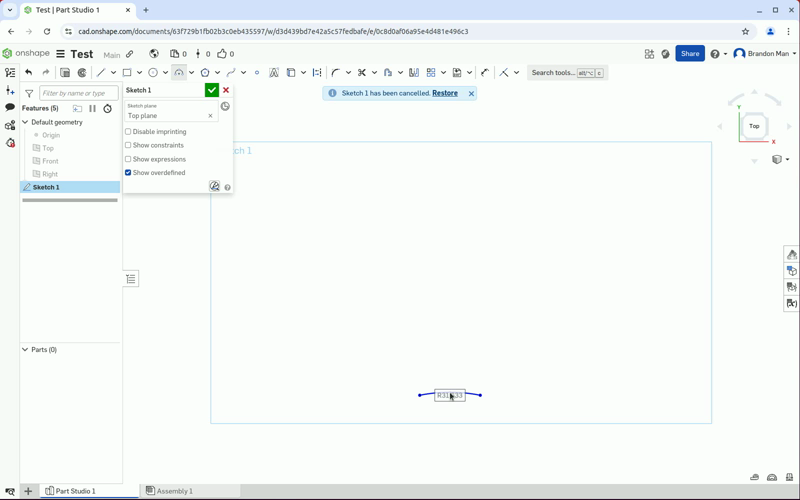
key(l)
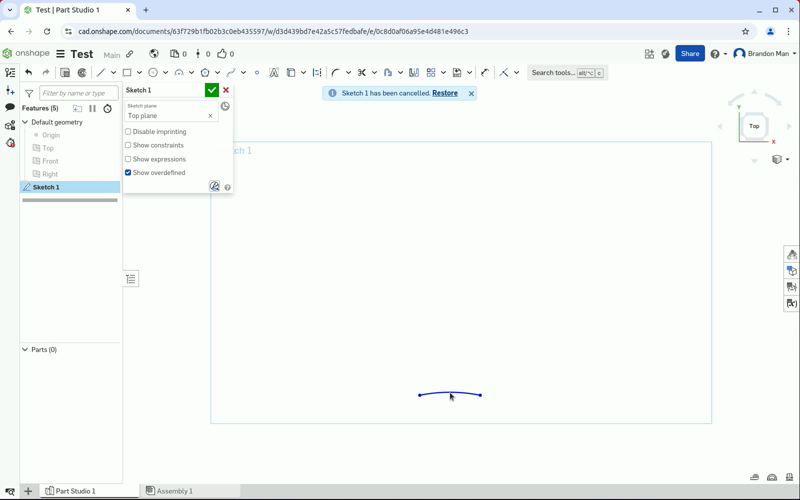
mouse_move(480, 395)
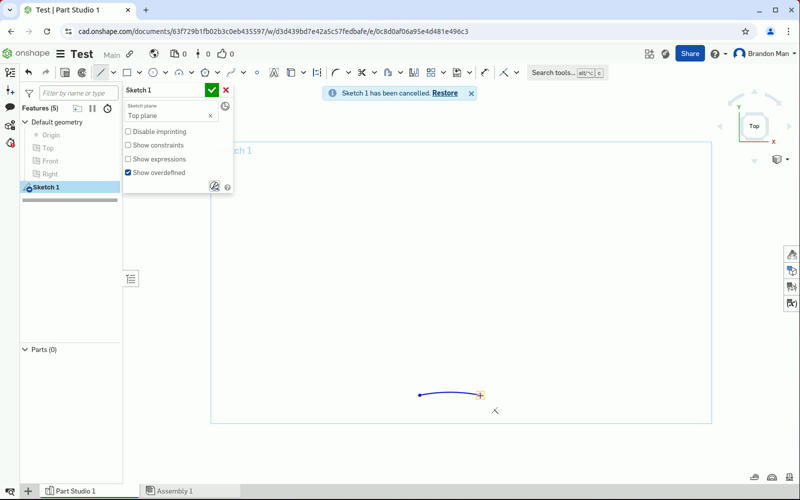
click(480, 395)
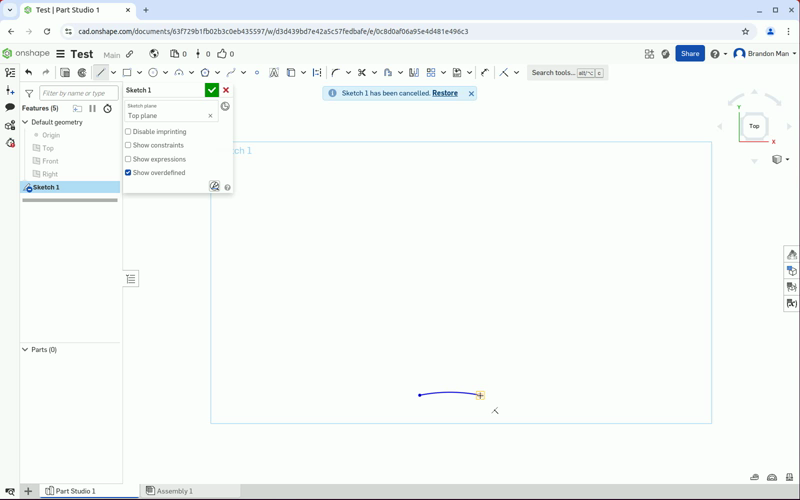
key_down(shift)
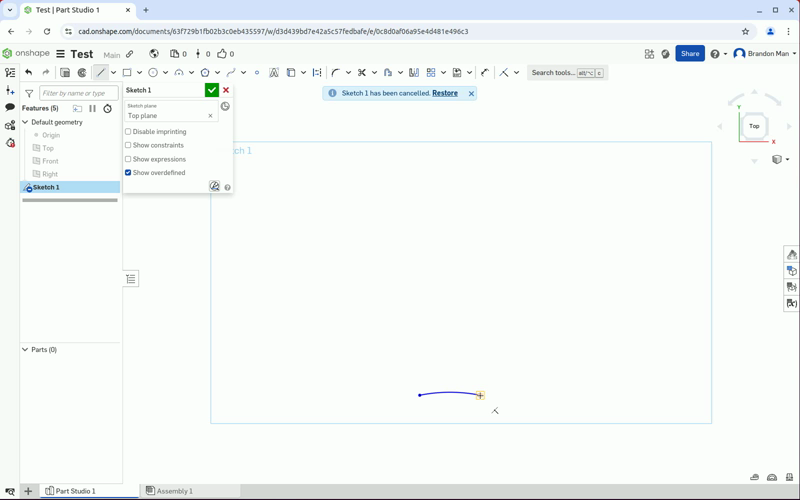
mouse_move(469, 279)
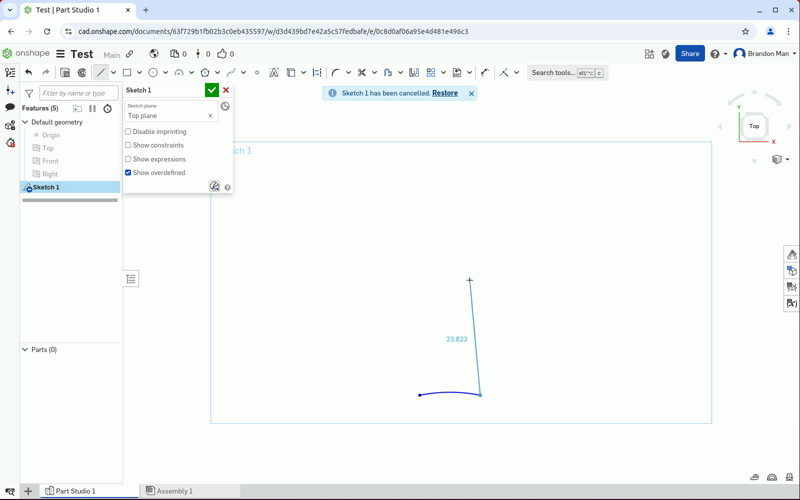
click(469, 279)
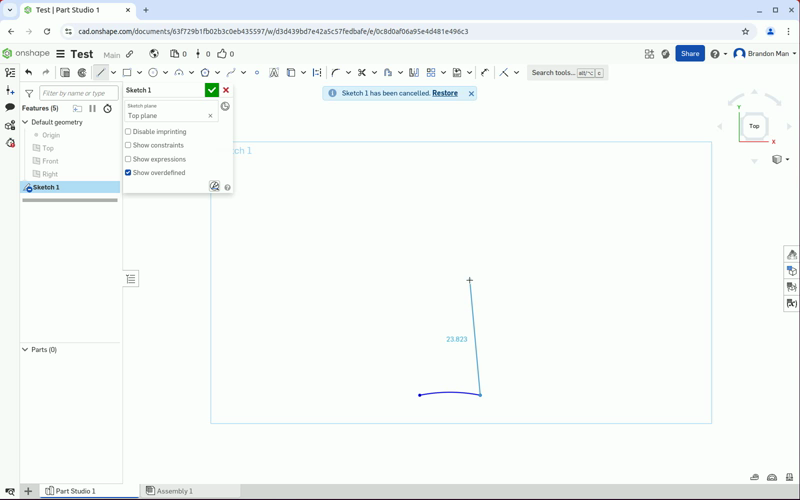
key_up(shift)
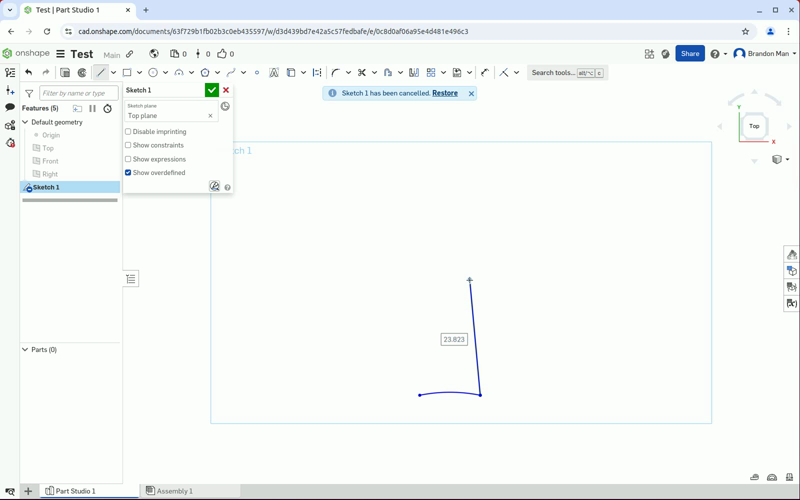
key(esc)
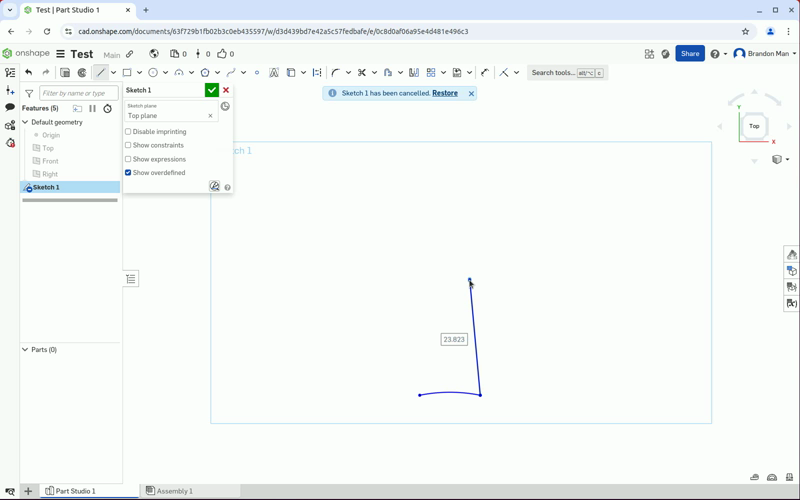
key(a)
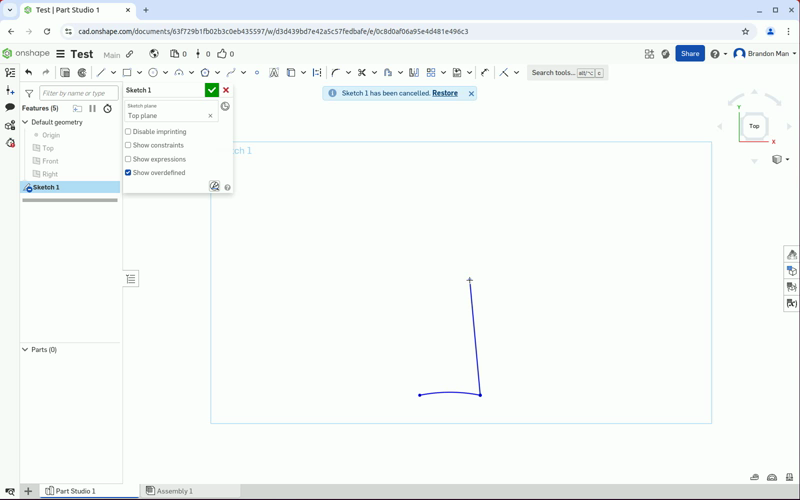
mouse_move(469, 279)
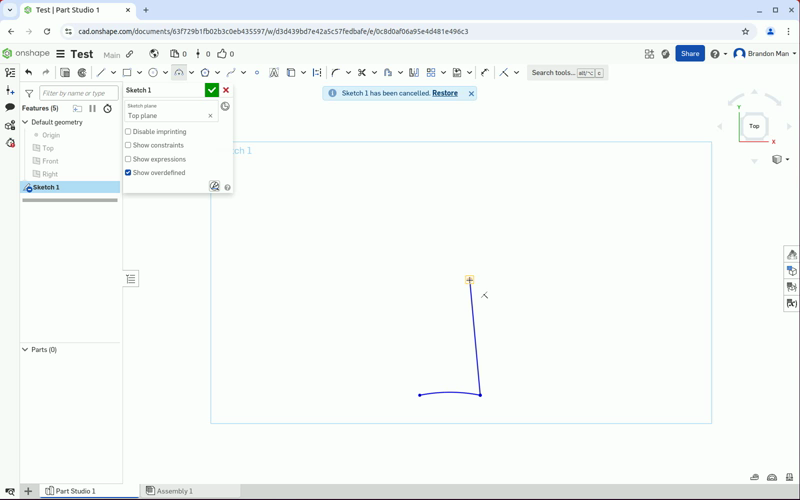
click(469, 279)
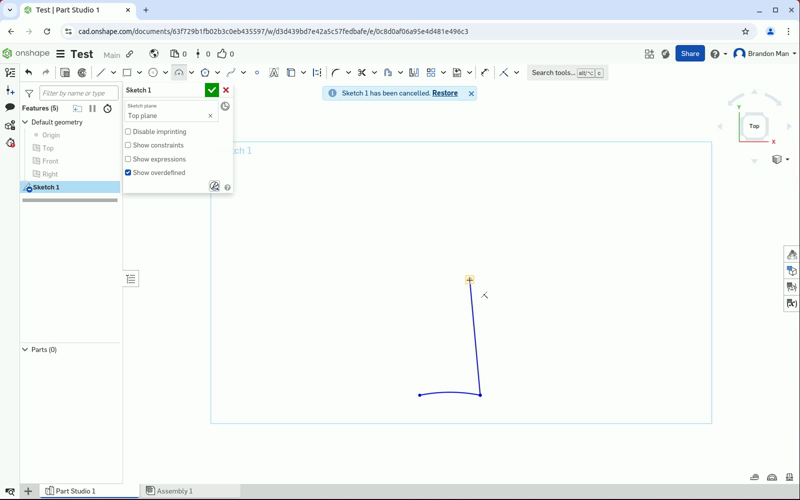
key_down(shift)
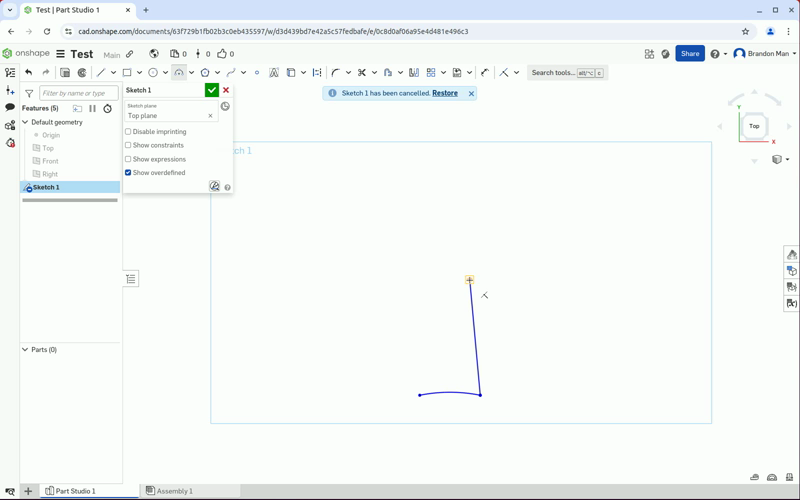
mouse_move(451, 279)
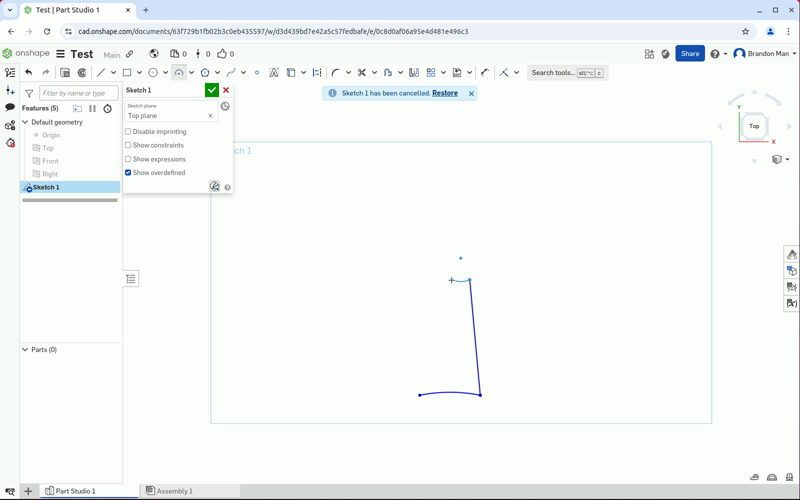
click(451, 279)
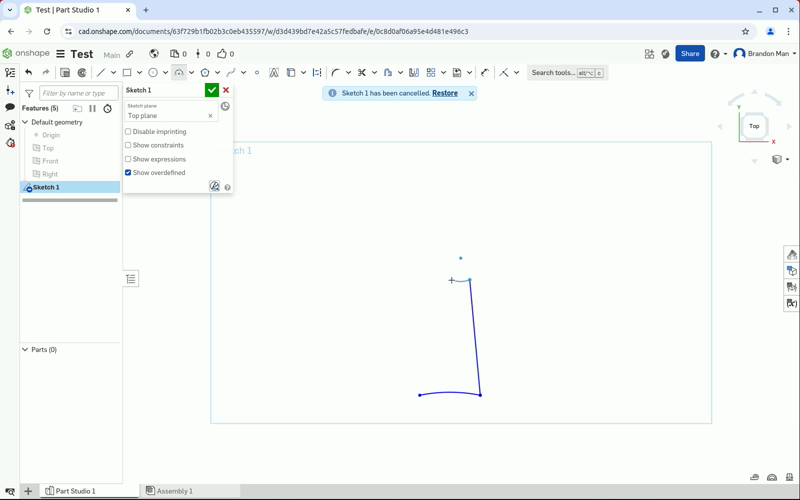
mouse_move(460, 273)
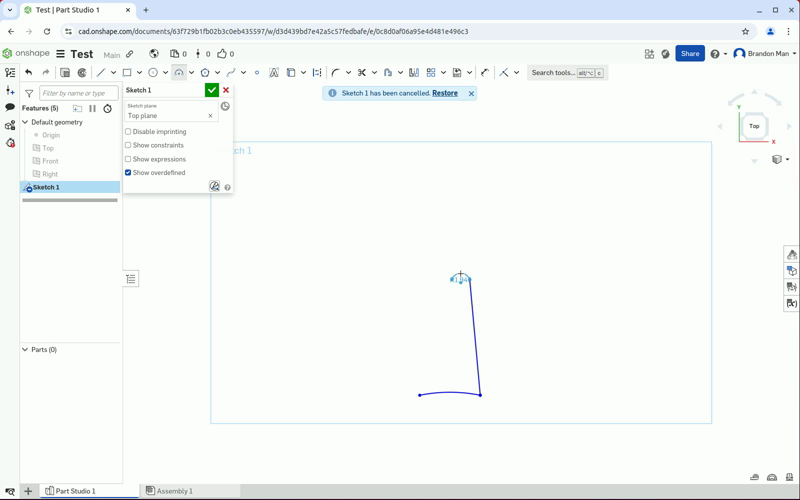
click(460, 273)
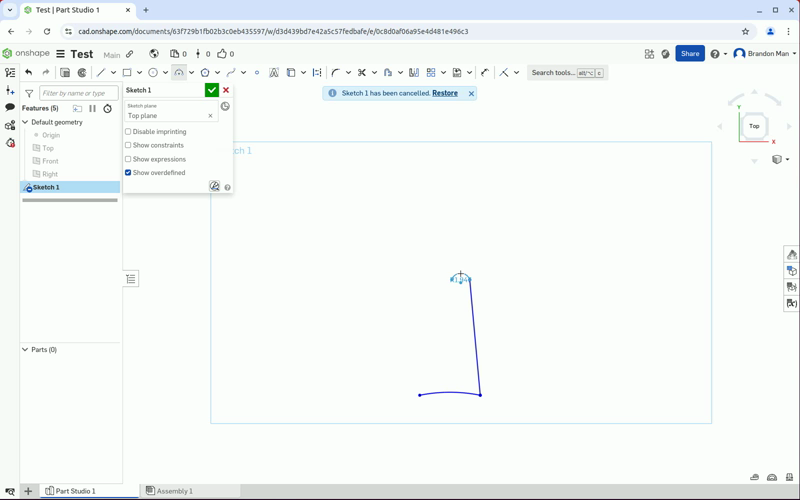
key_up(shift)
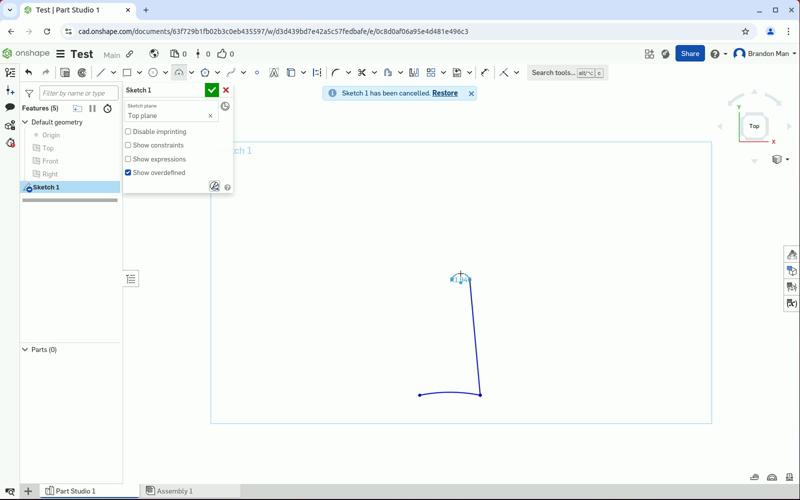
key(esc)
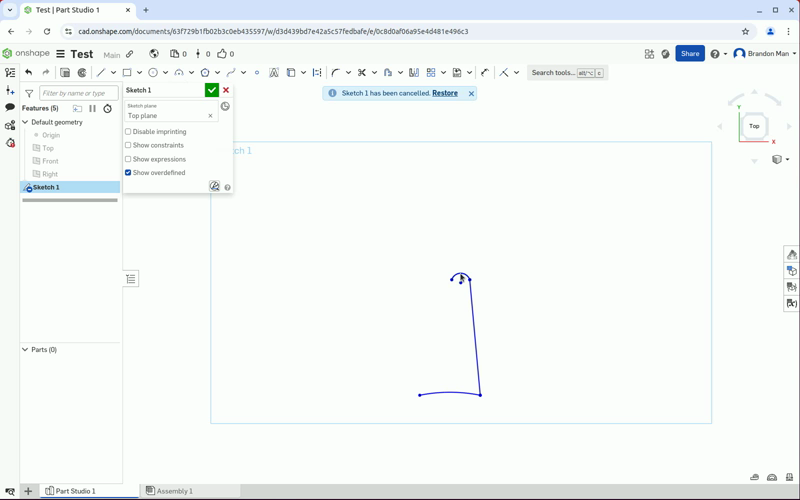
key(l)
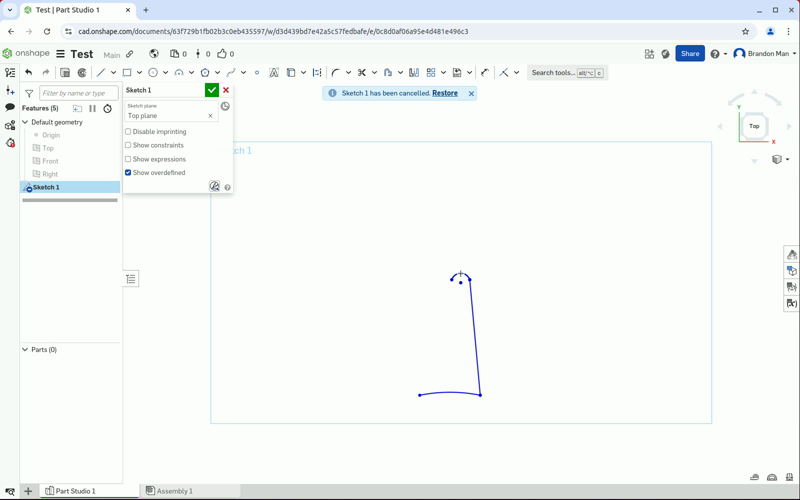
mouse_move(451, 279)
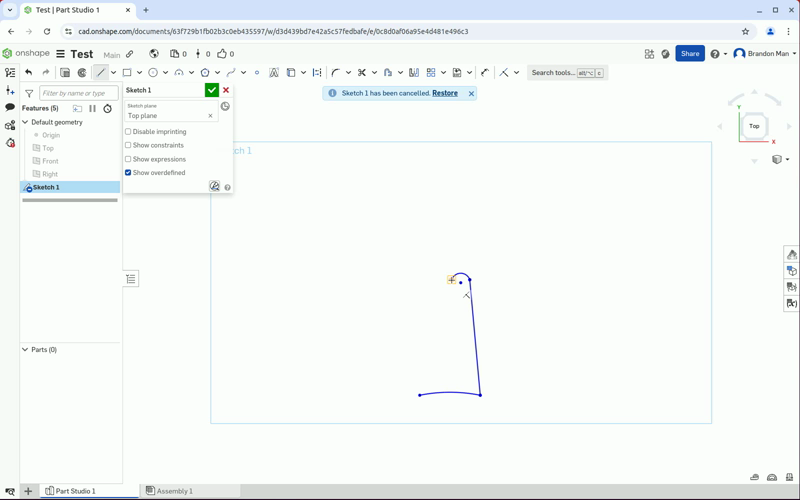
click(451, 279)
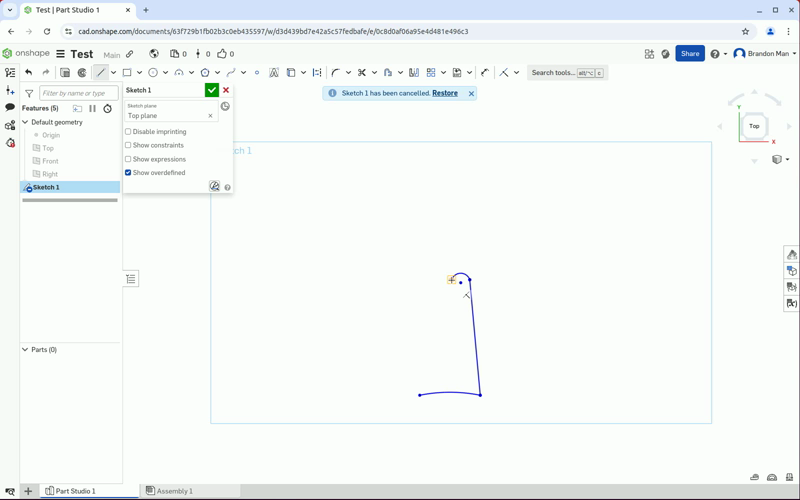
key_down(shift)
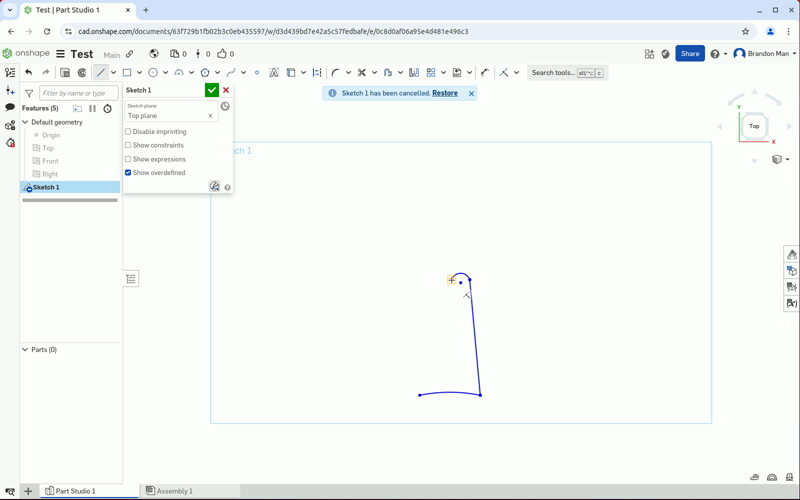
mouse_move(419, 395)
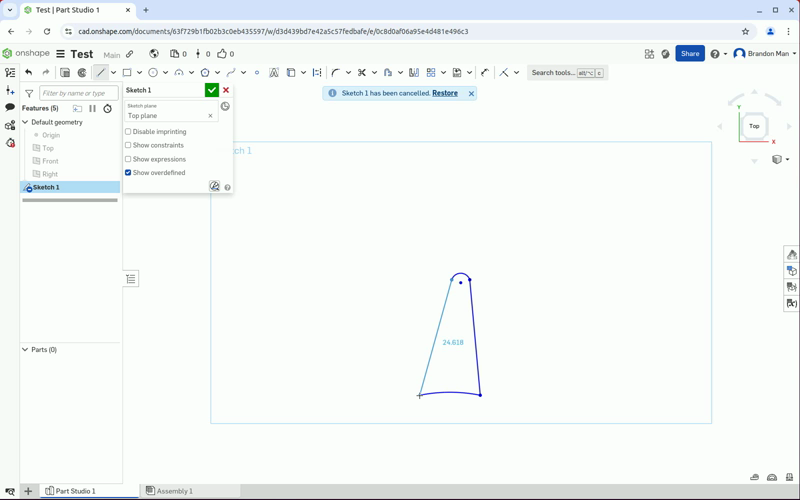
key_up(shift)
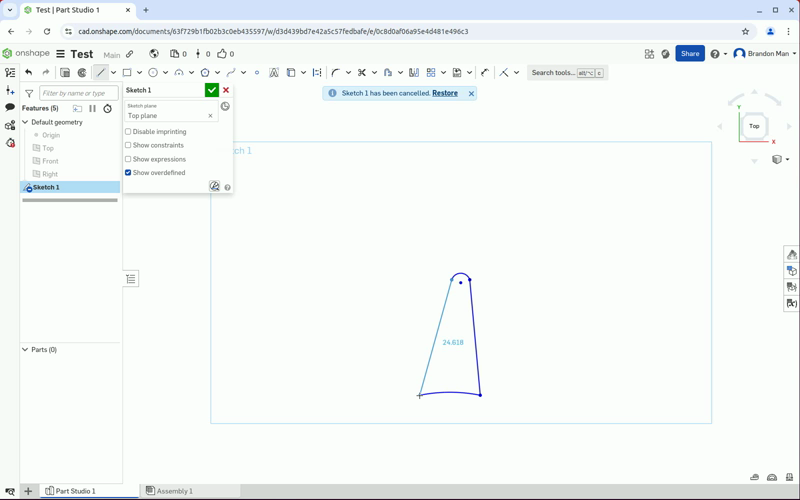
click(419, 395)
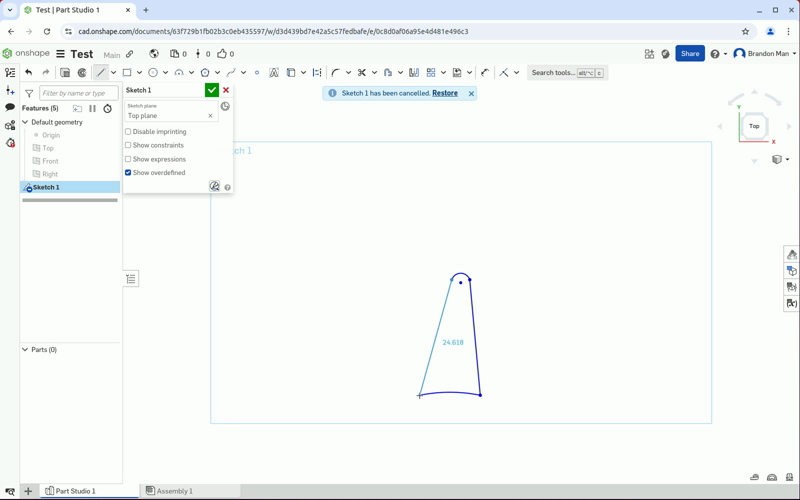
key(esc)
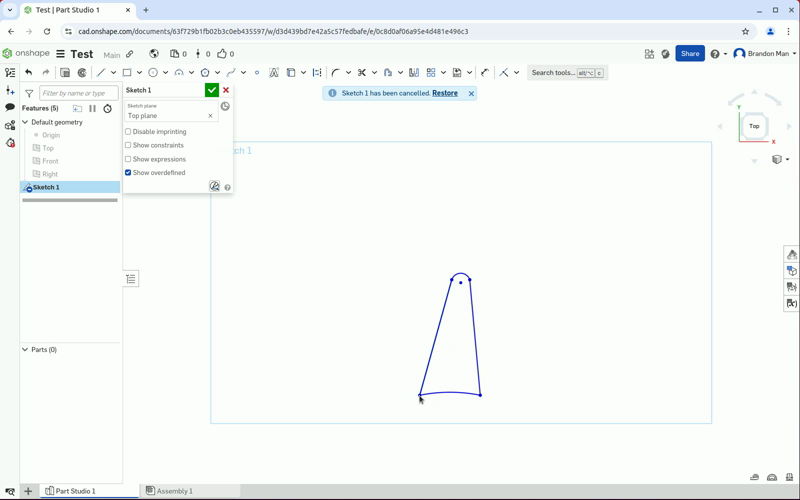
key(c)
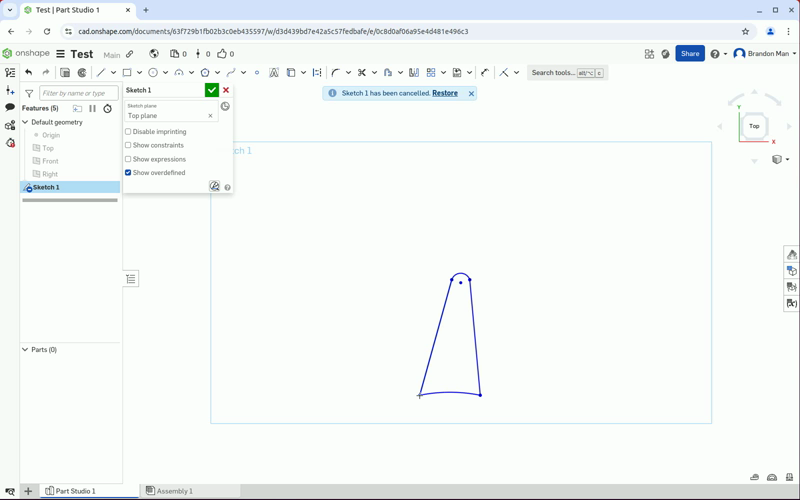
key_down(shift)
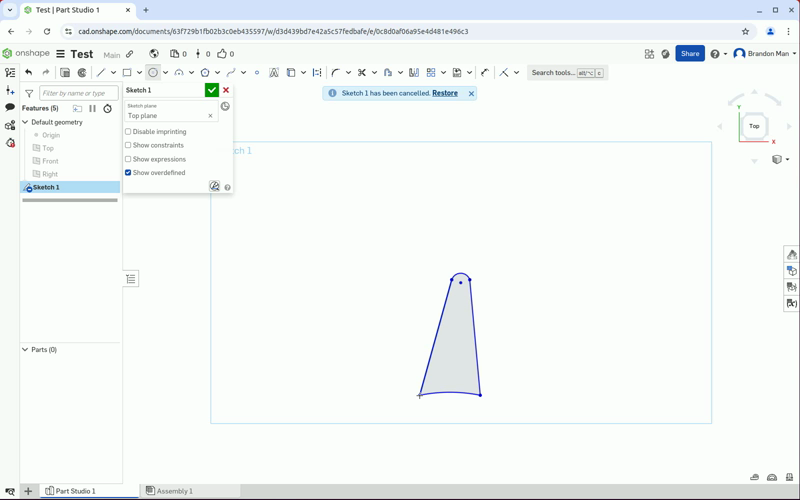
mouse_move(453, 367)
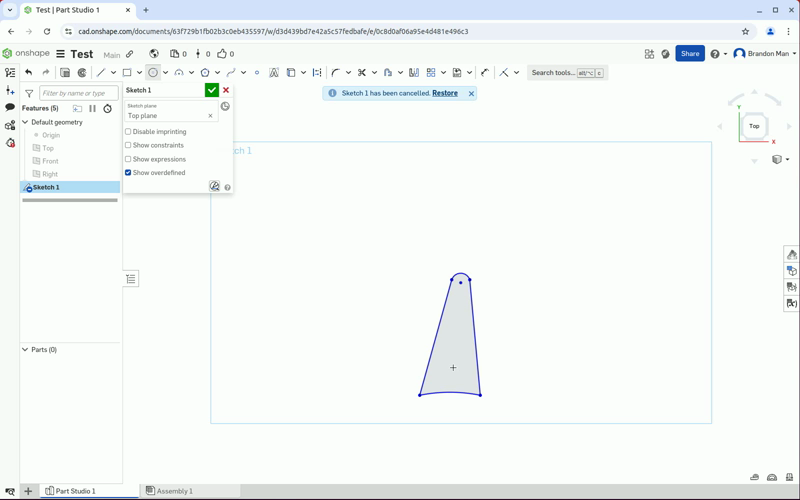
click(453, 367)
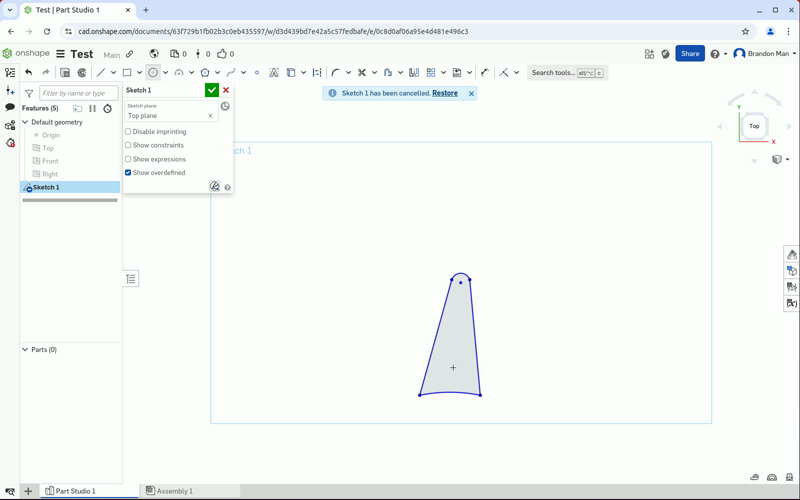
key_up(shift)
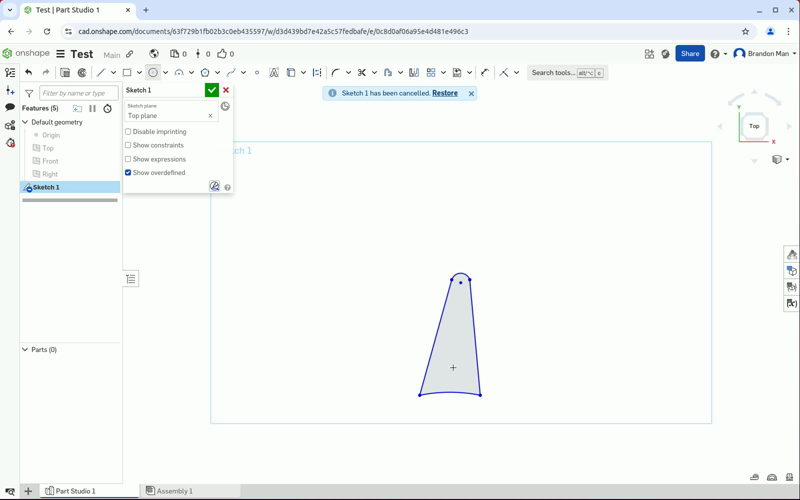
mouse_move(470, 367)
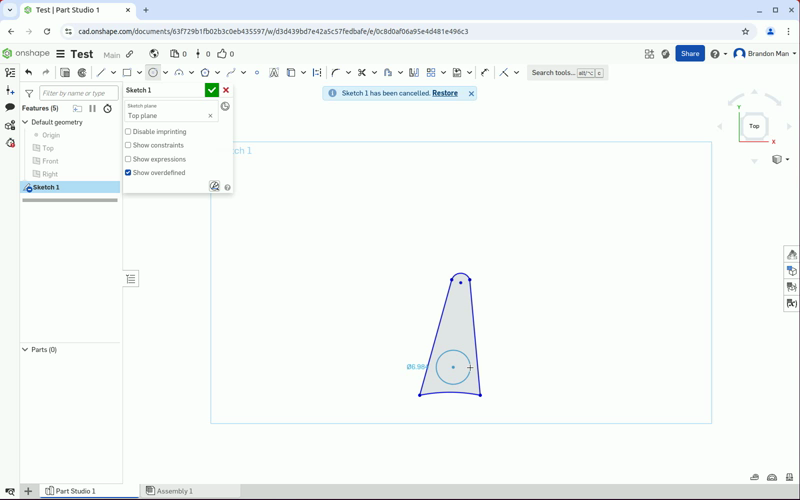
click(470, 367)
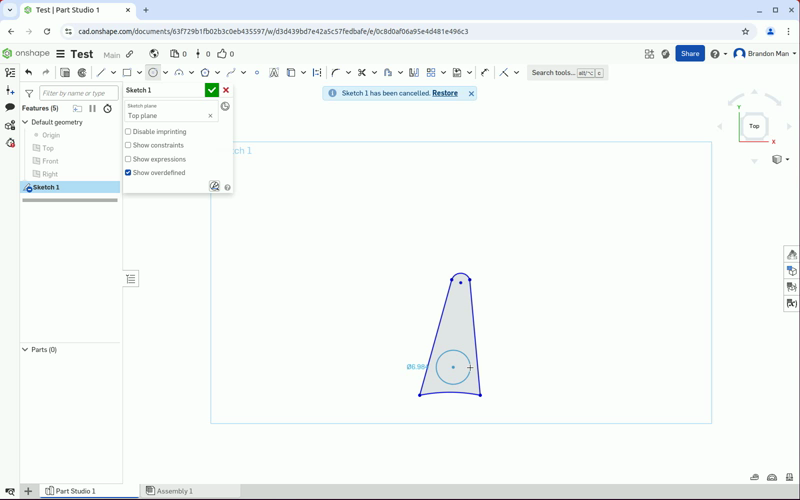
key(esc)
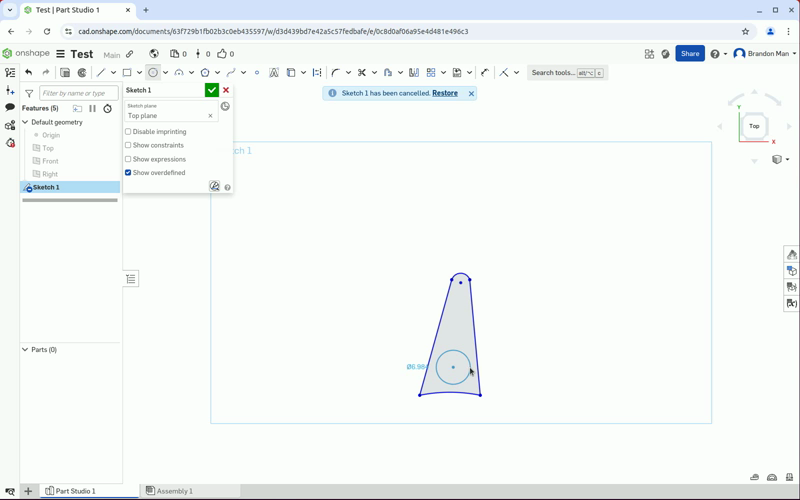
key(c)
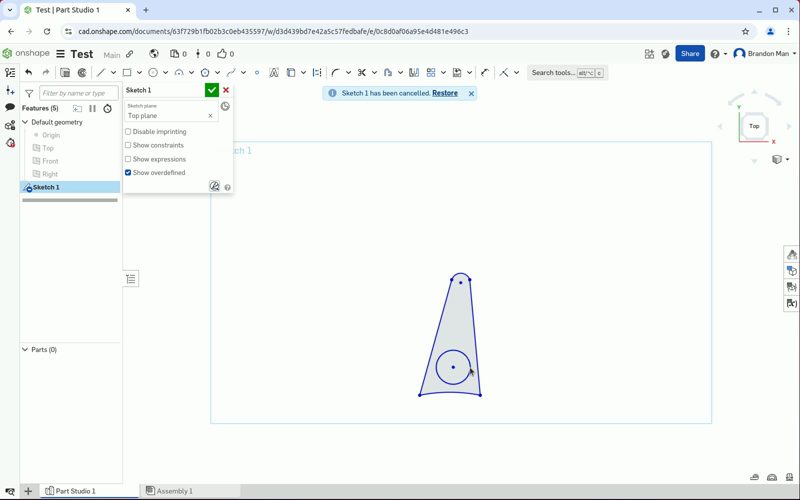
key_down(shift)
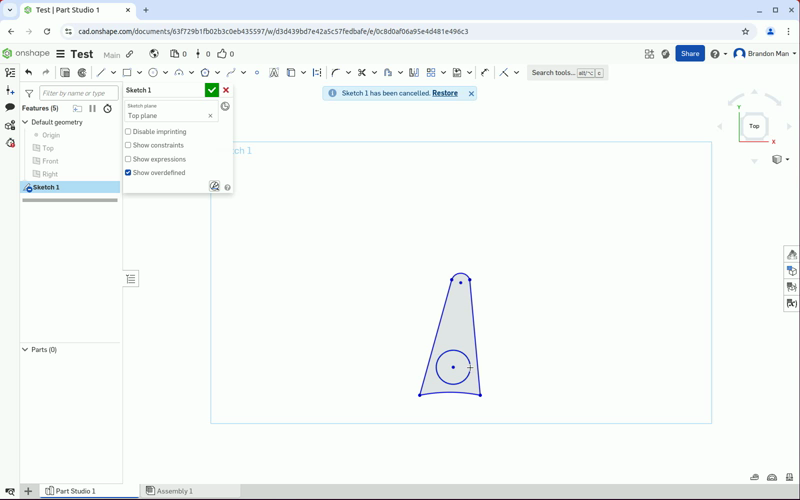
mouse_move(455, 330)
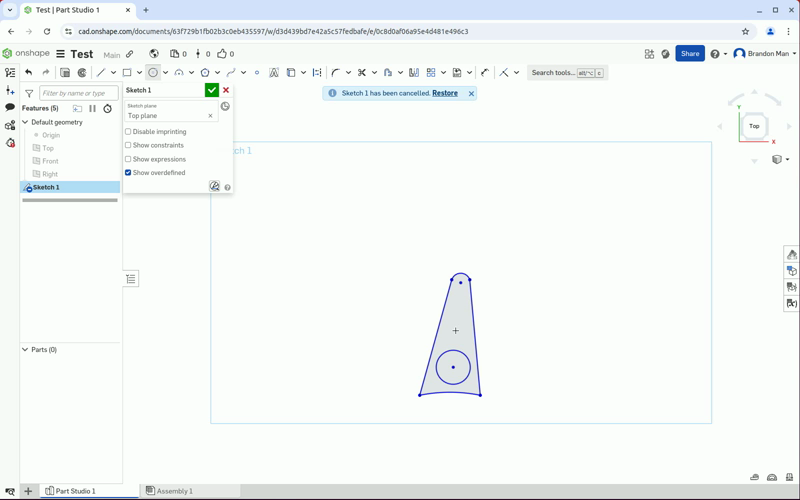
click(455, 330)
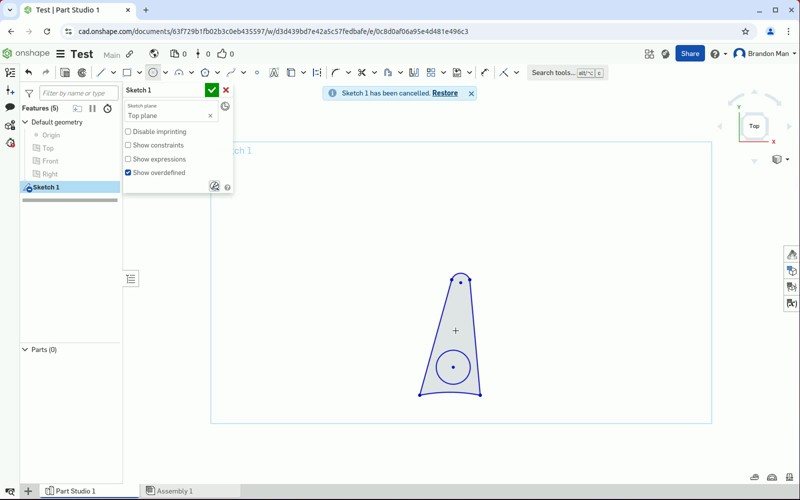
key_up(shift)
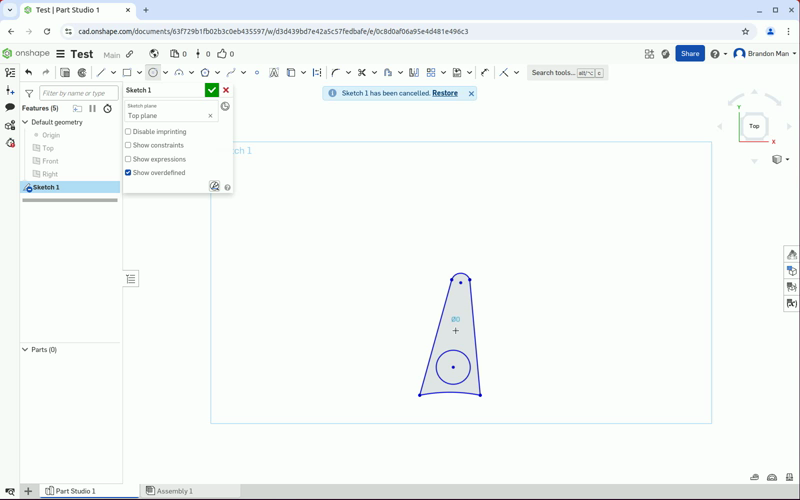
mouse_move(467, 330)
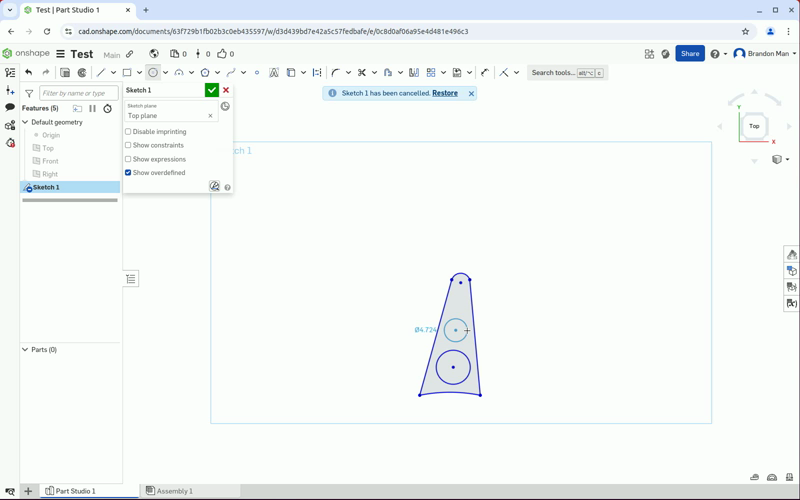
click(467, 330)
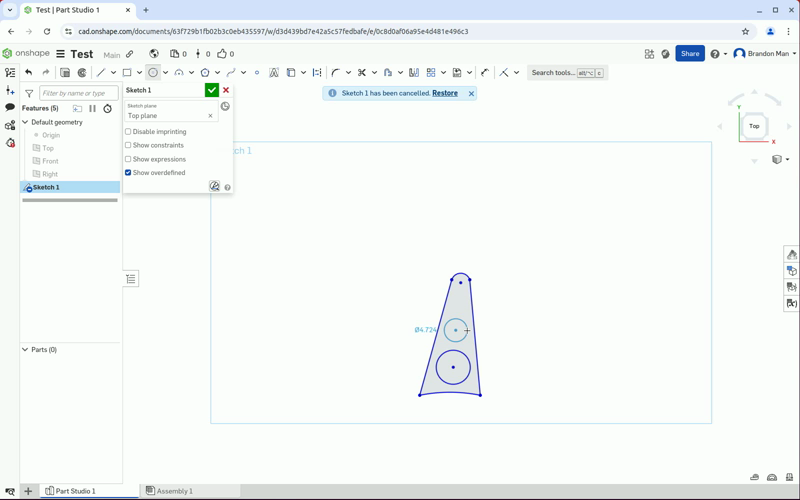
key(esc)
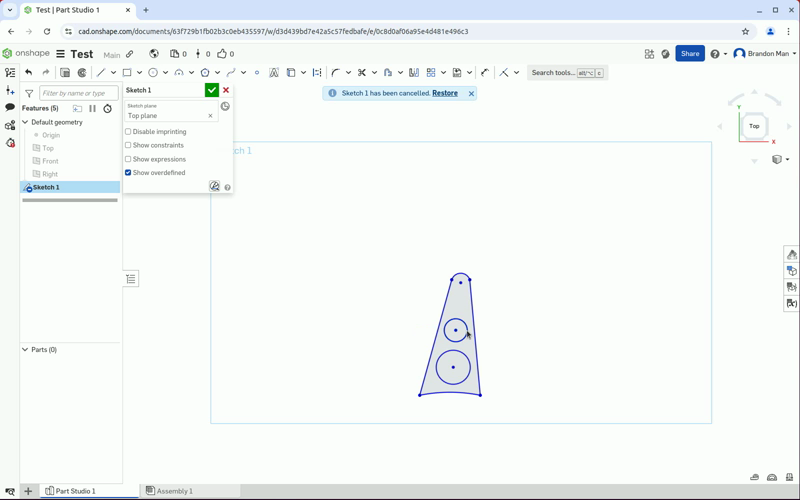
key(c)
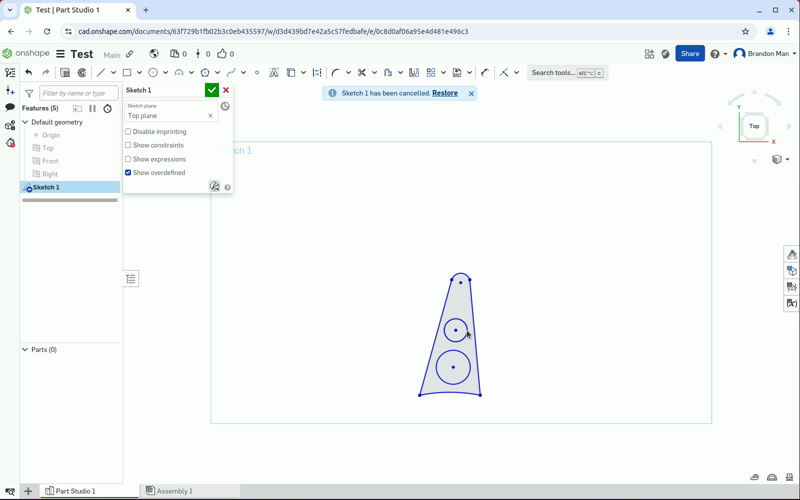
key_down(shift)
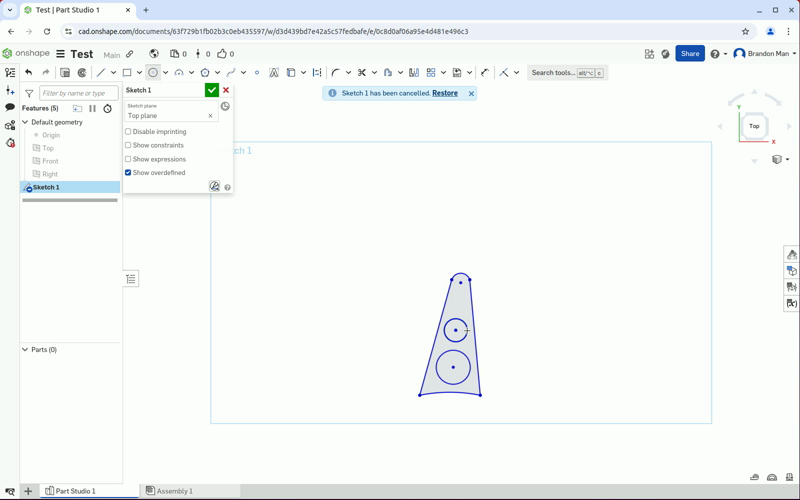
mouse_move(458, 301)
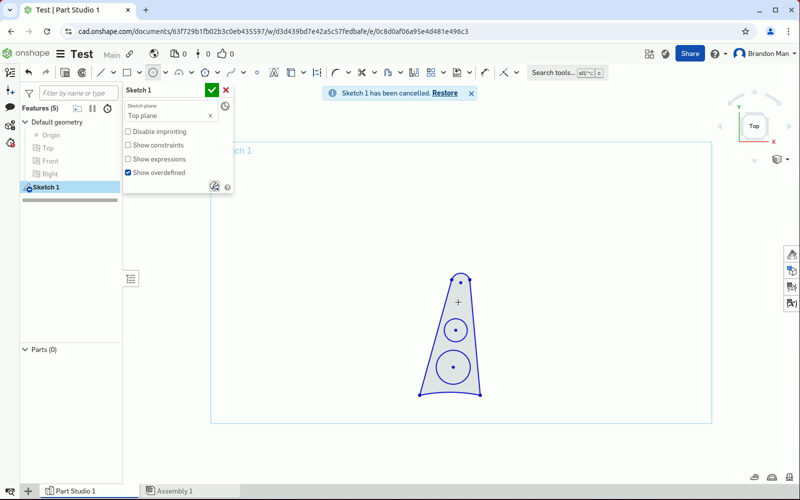
click(458, 301)
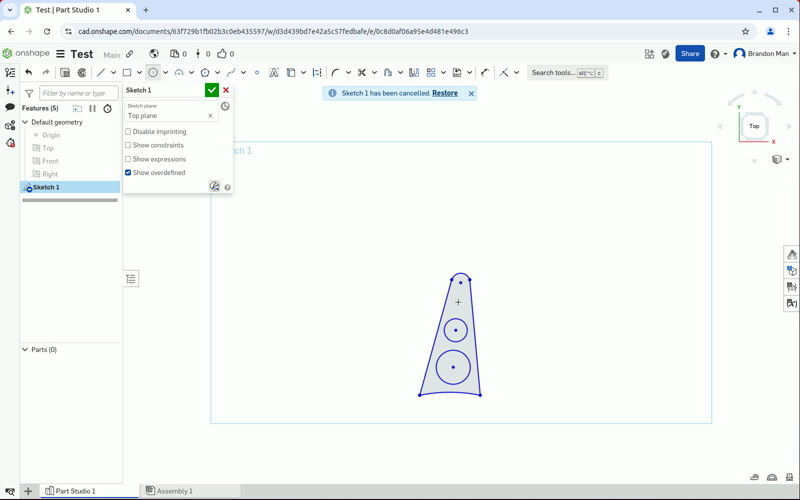
key_up(shift)
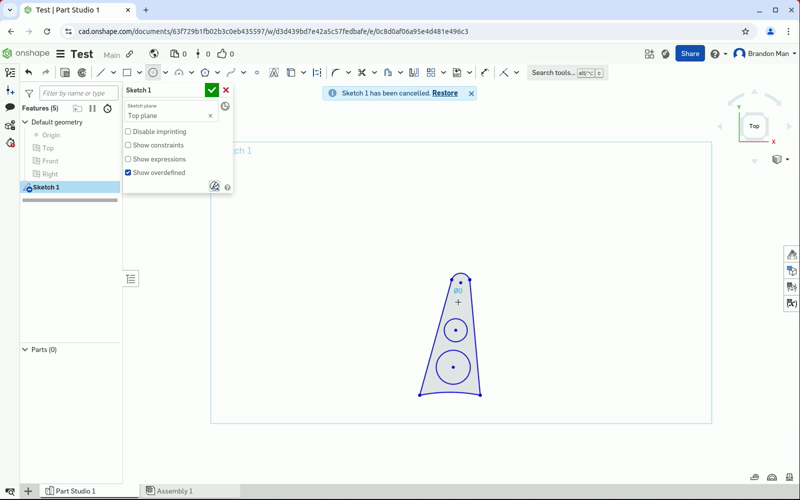
mouse_move(466, 301)
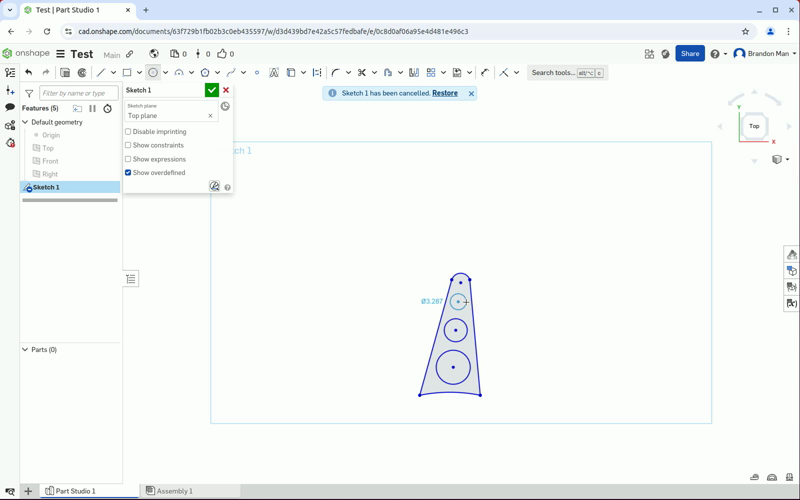
click(466, 301)
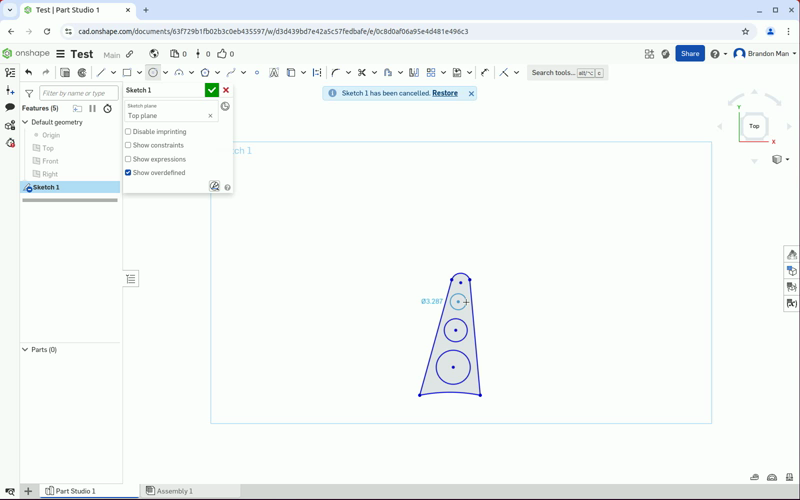
key(esc)
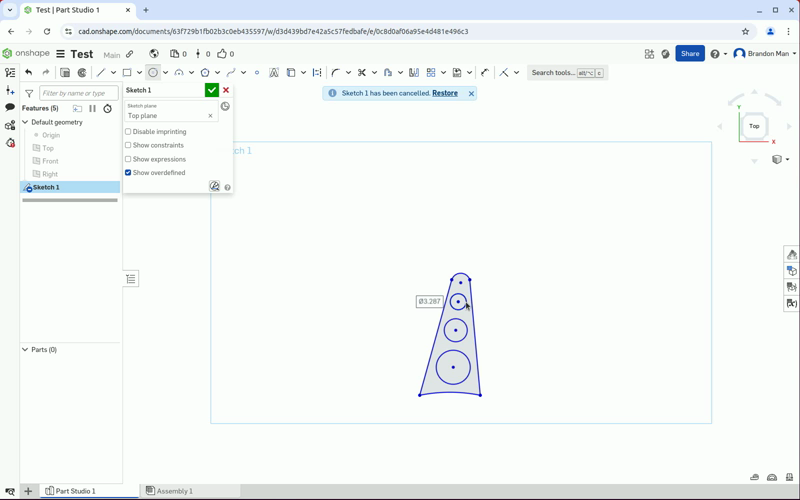
key(c)
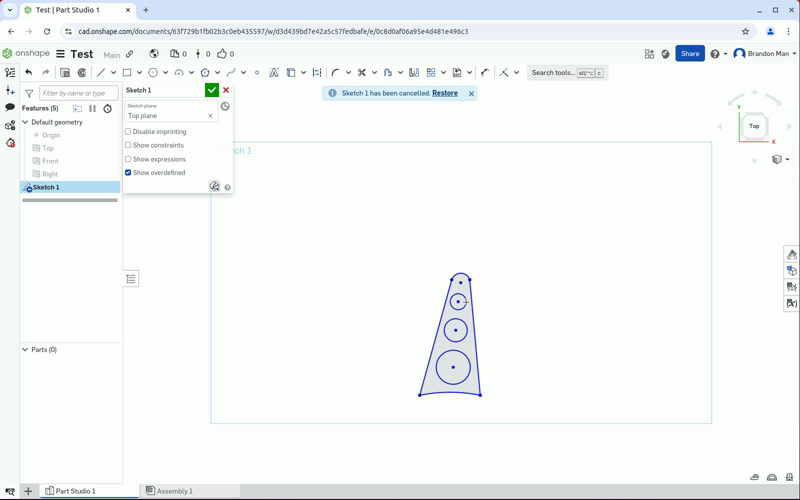
key_down(shift)
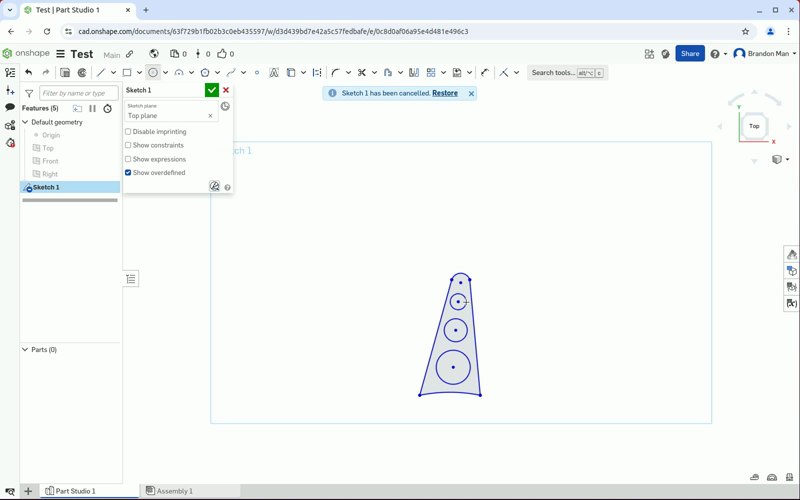
mouse_move(460, 282)
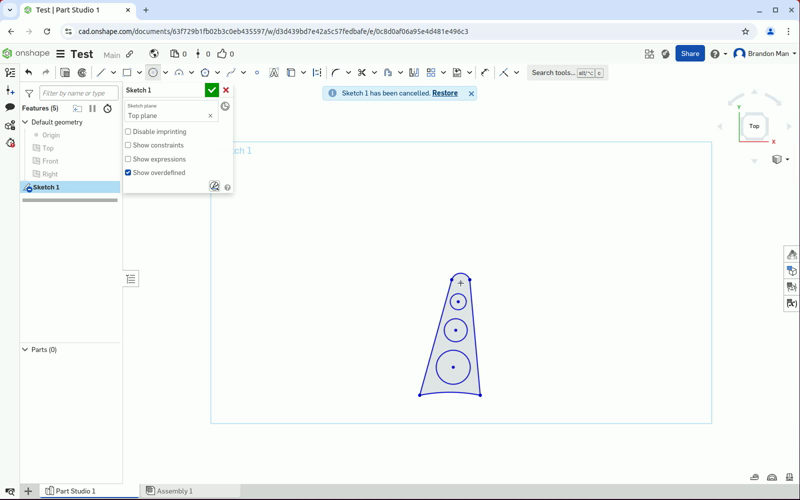
click(460, 282)
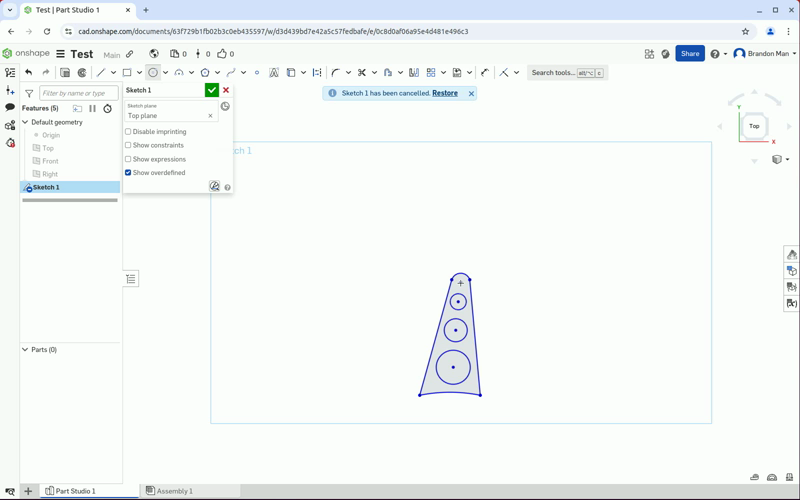
key_up(shift)
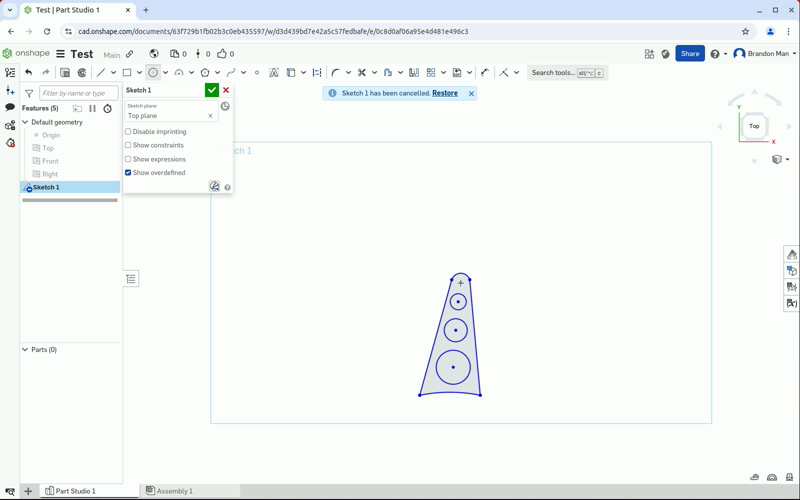
mouse_move(464, 282)
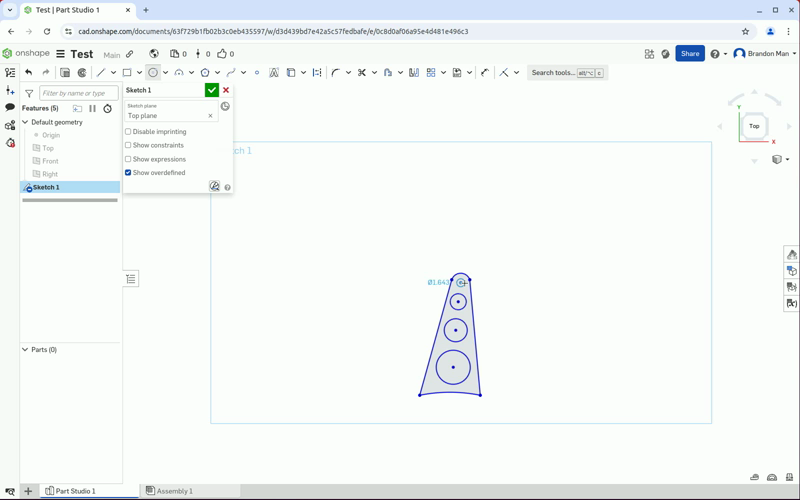
scroll(6)
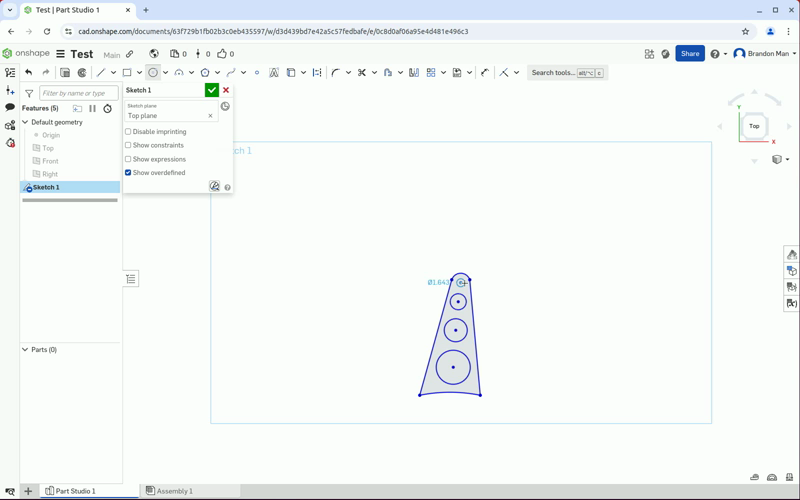
scroll(6)
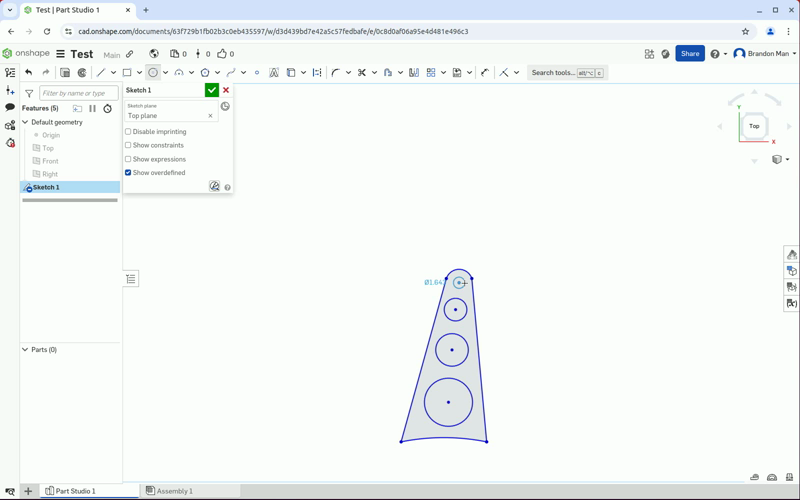
scroll(6)
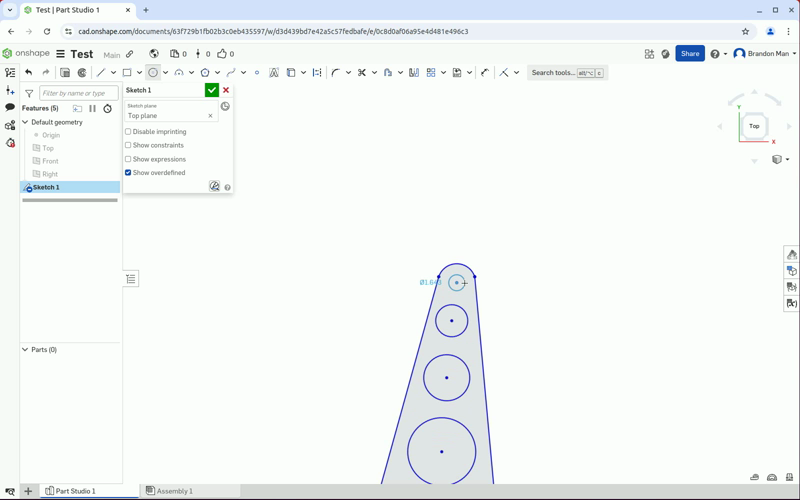
scroll(6)
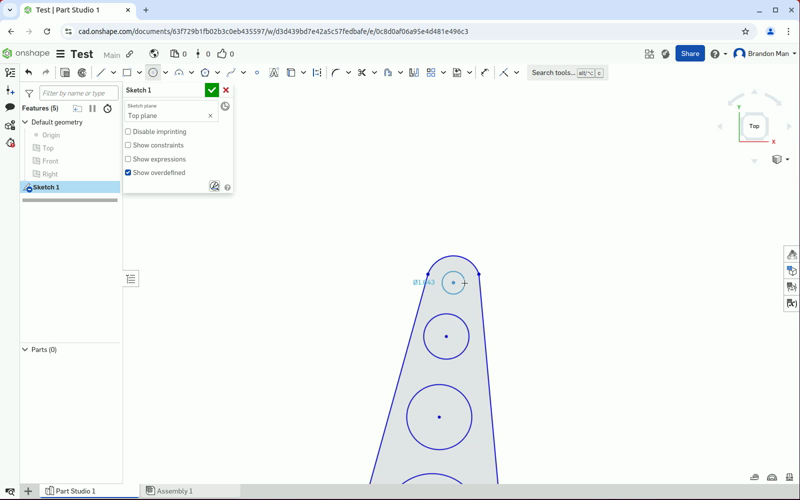
scroll(6)
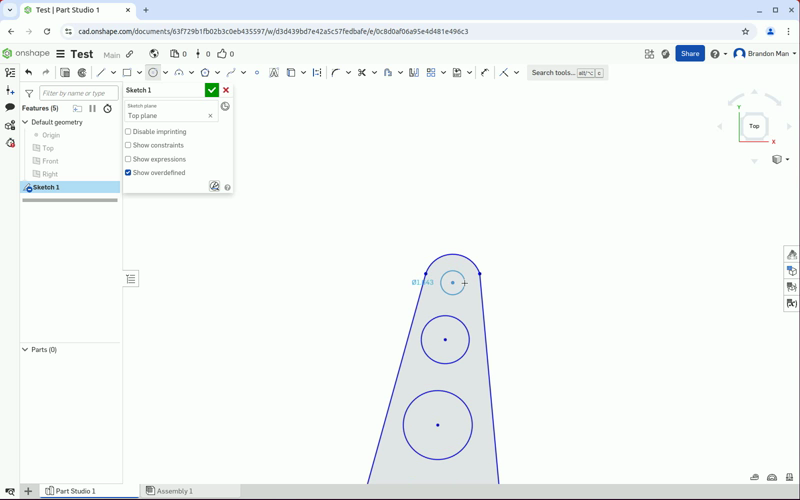
scroll(6)
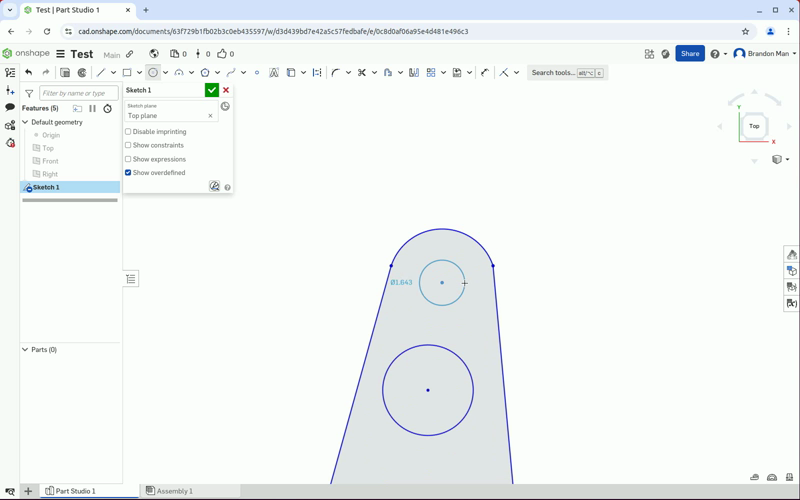
scroll(6)
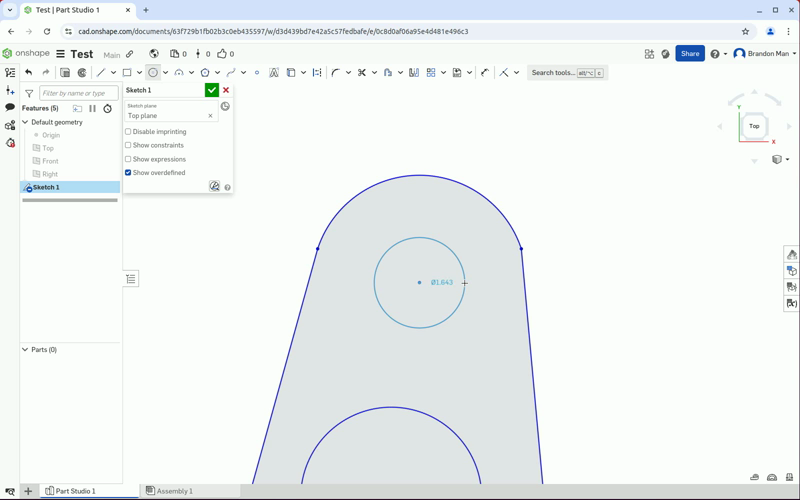
click(464, 282)
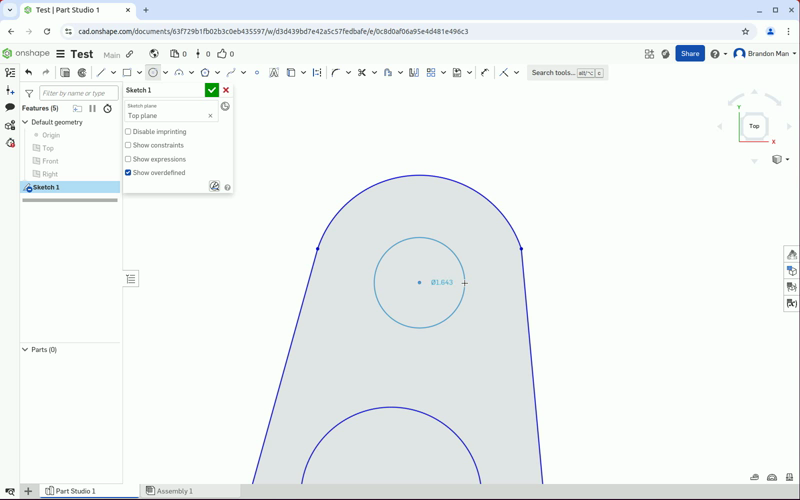
scroll(-6)
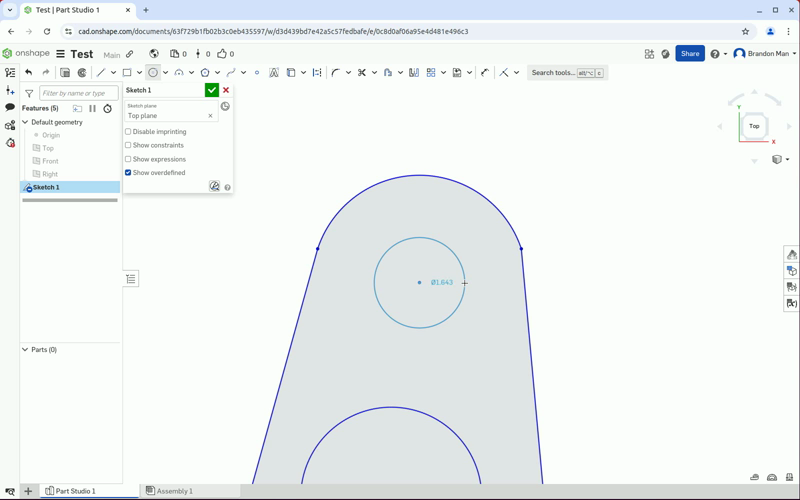
scroll(-6)
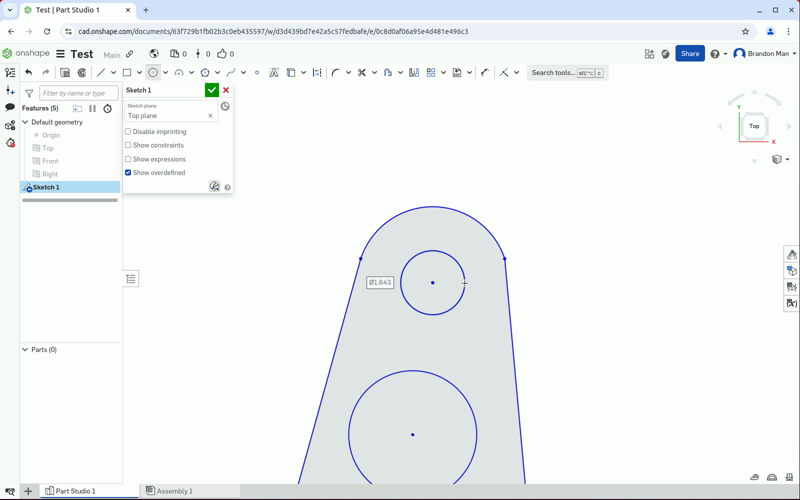
scroll(-6)
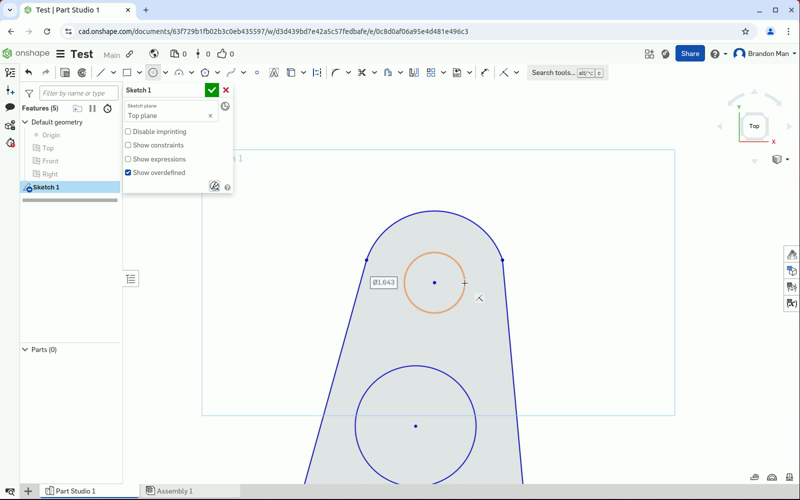
scroll(-6)
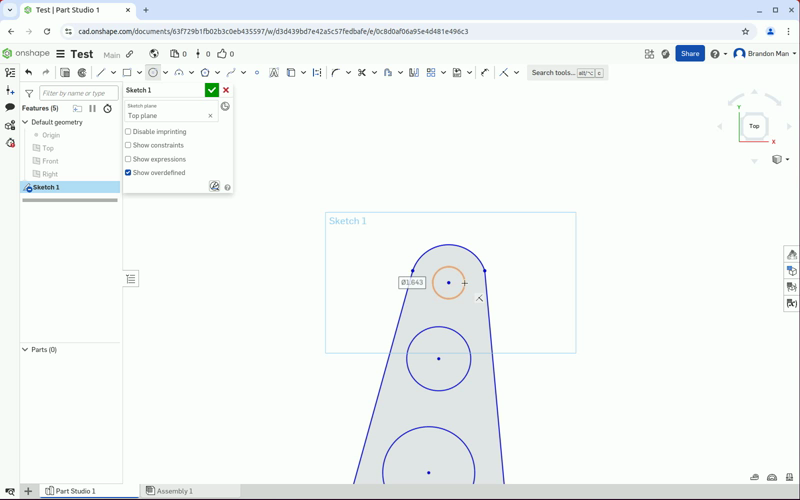
scroll(-6)
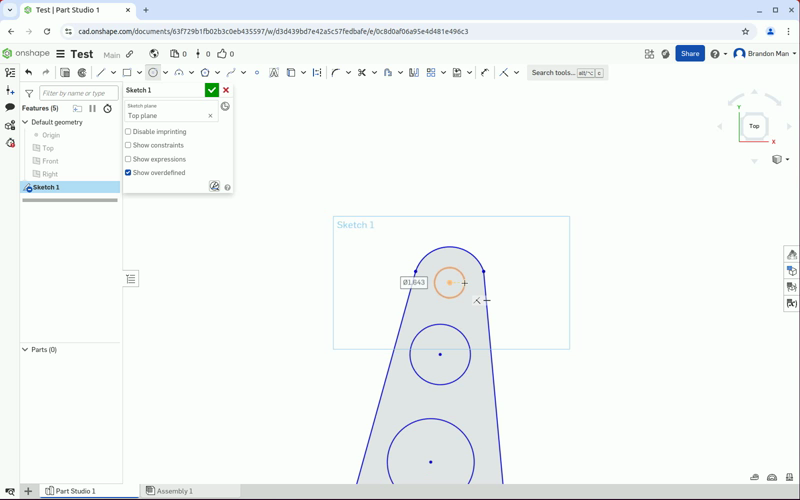
scroll(-6)
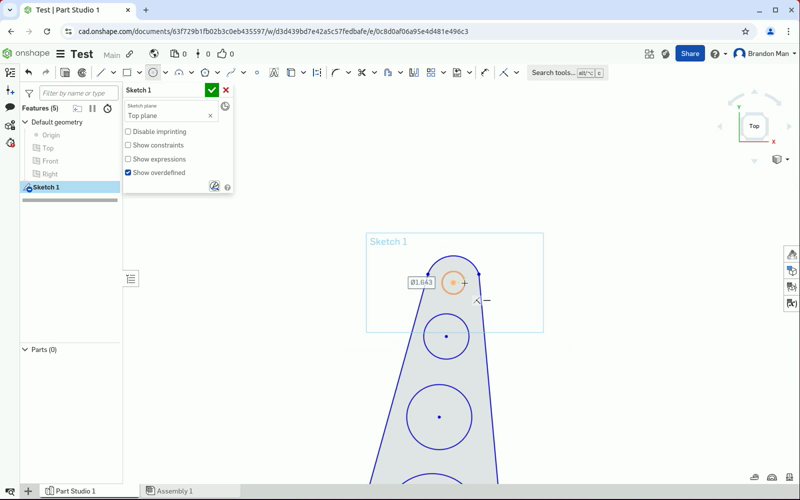
scroll(-6)
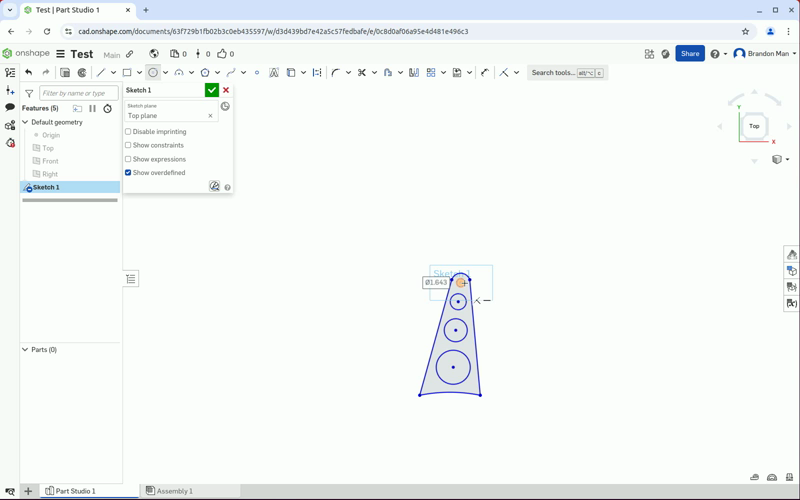
key(esc)
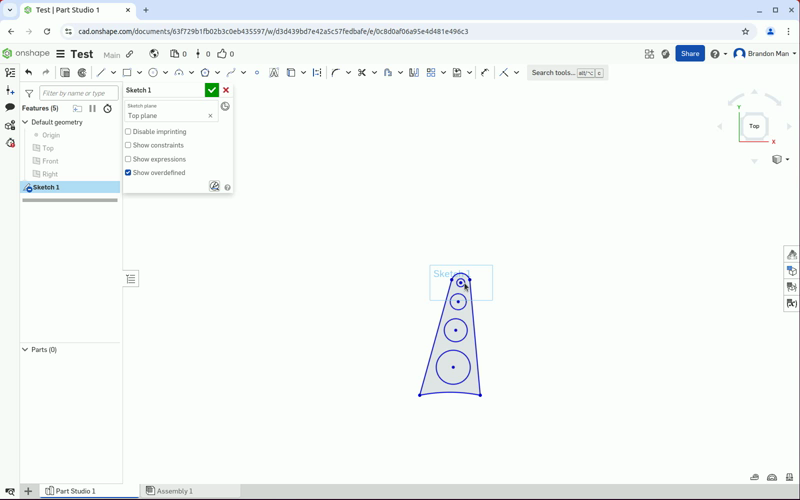
mouse_move(449, 310)
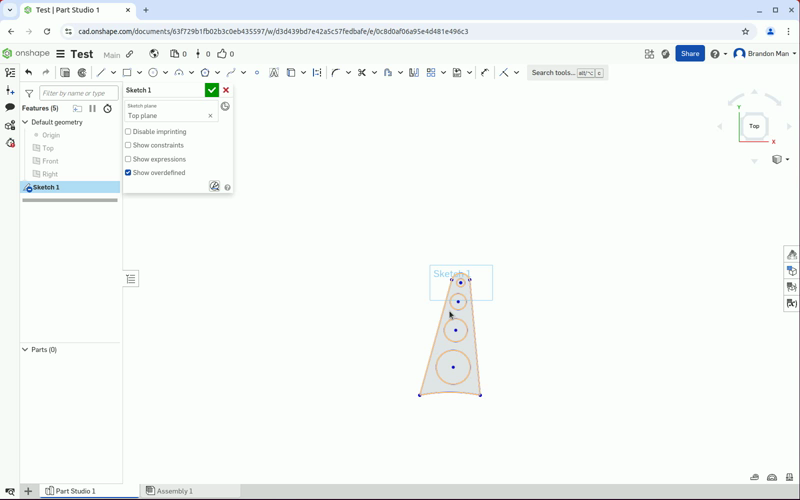
click(449, 310)
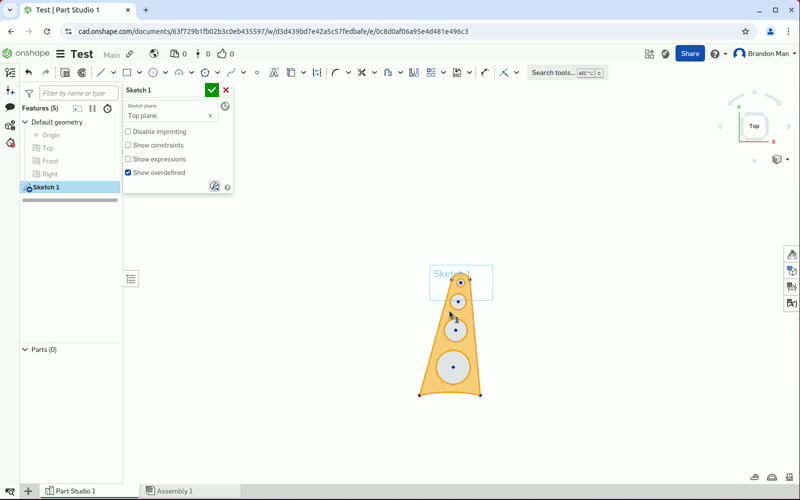
mouse_move(73, 352)
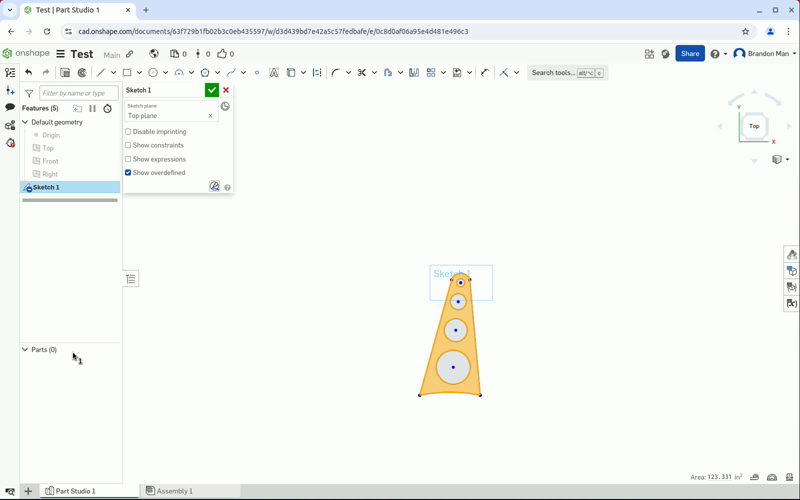
key(shift+y)
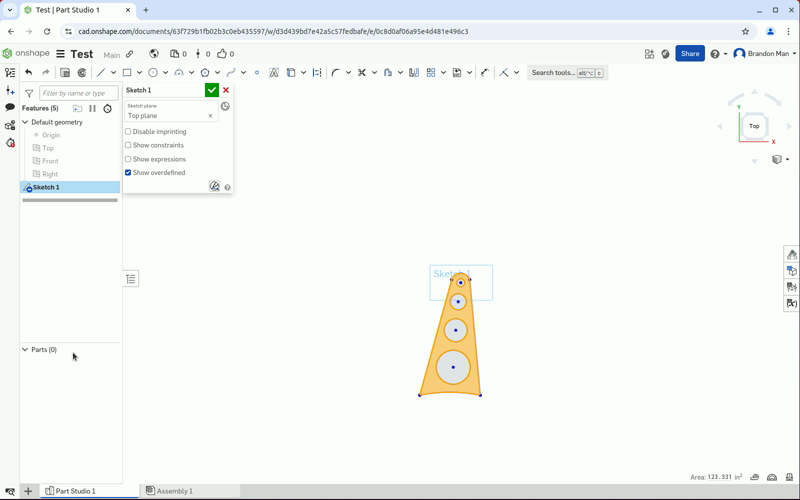
key(shift+e)
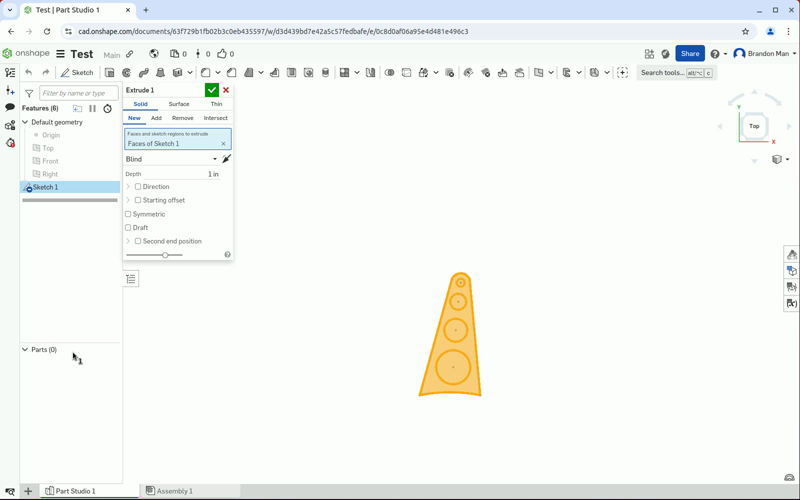
mouse_move(143, 106)
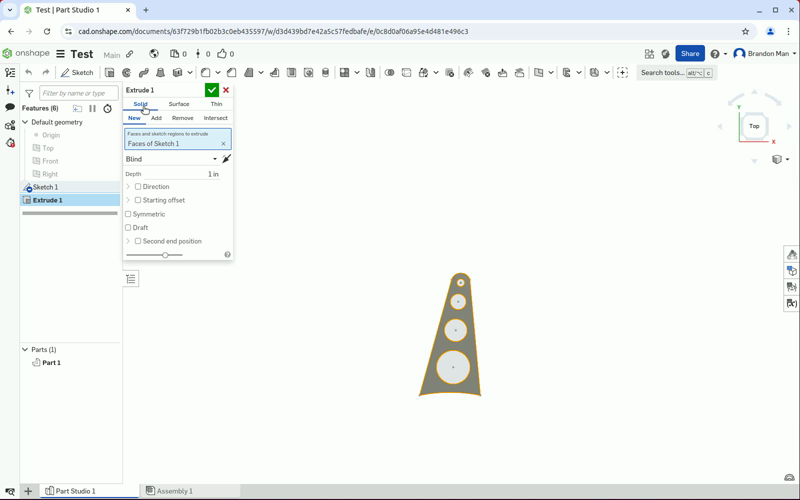
click(143, 106)
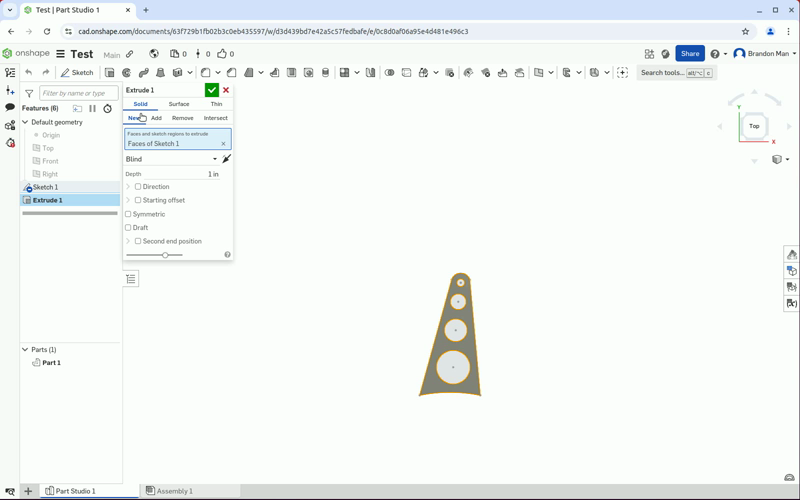
mouse_move(137, 120)
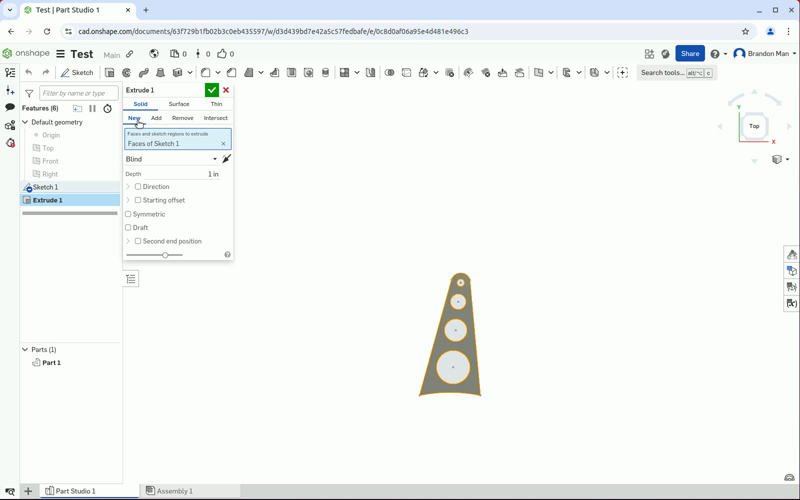
click(137, 120)
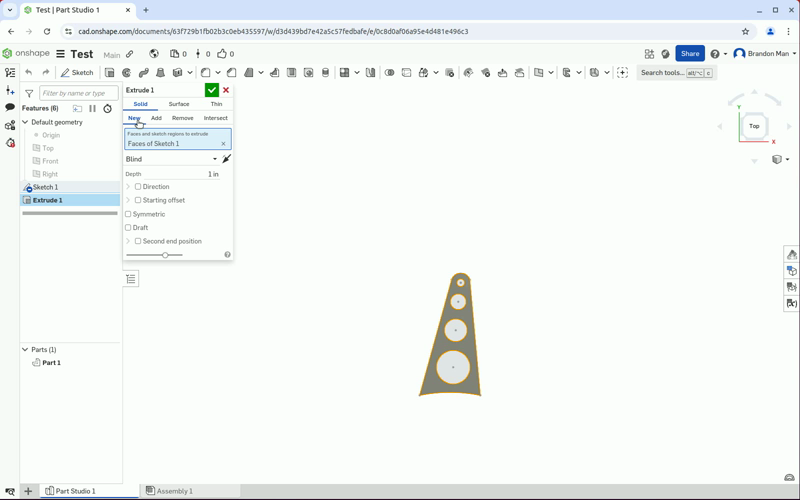
key(tab, 4)
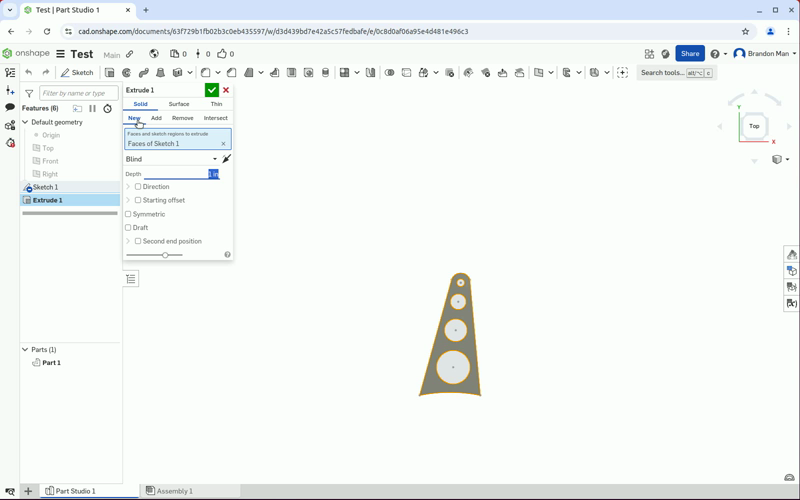
text(0.722)
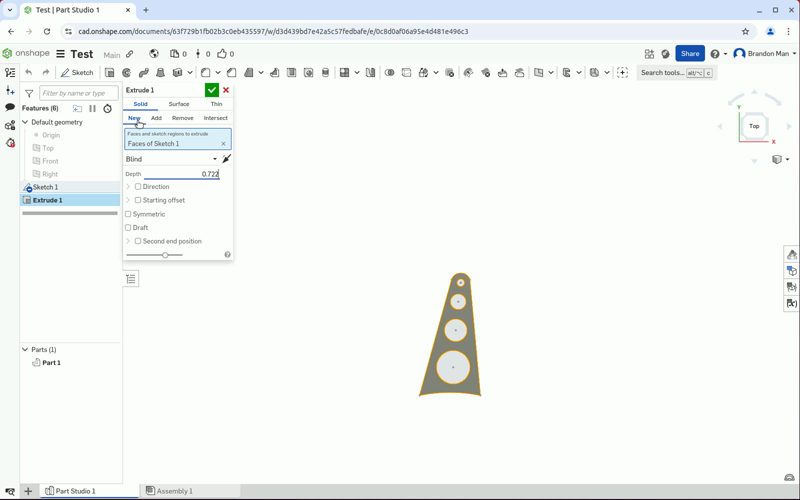
key(enter)
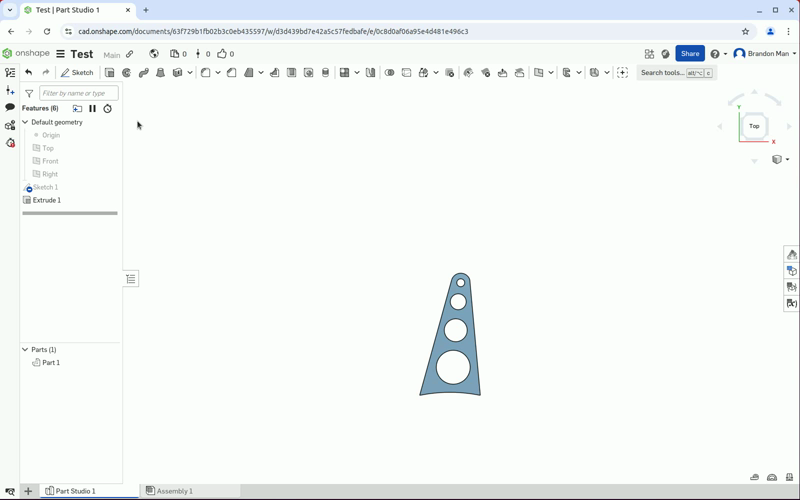
key(shift+h)
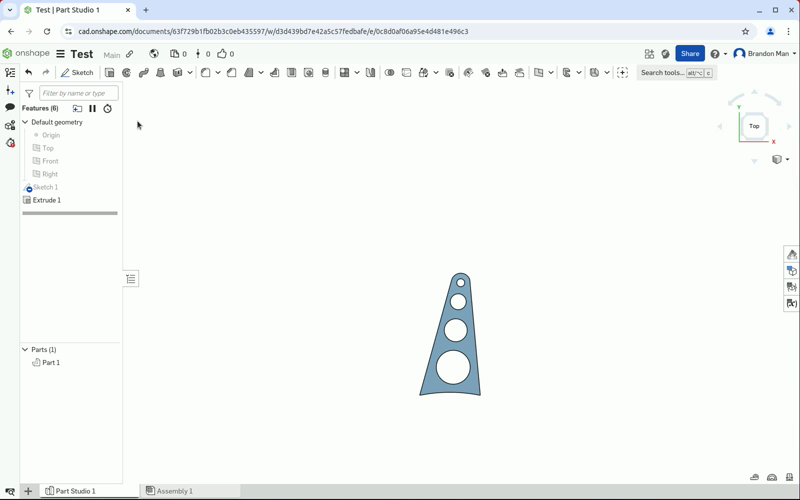
key(shift+h)
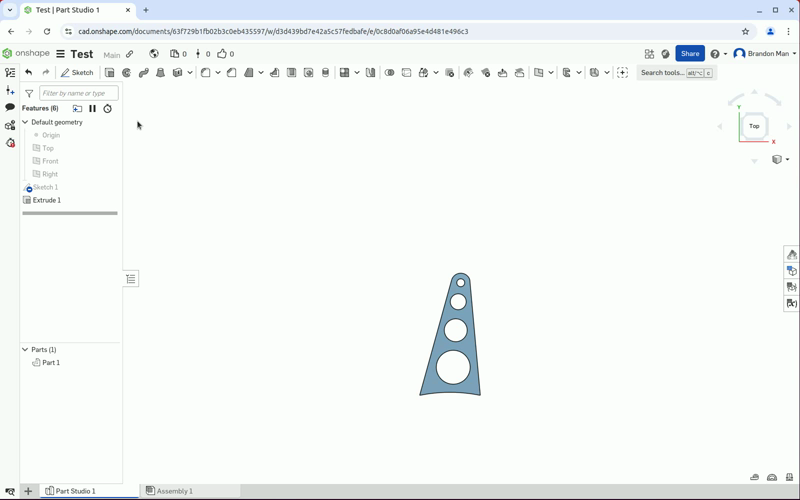
mouse_move(73, 189)
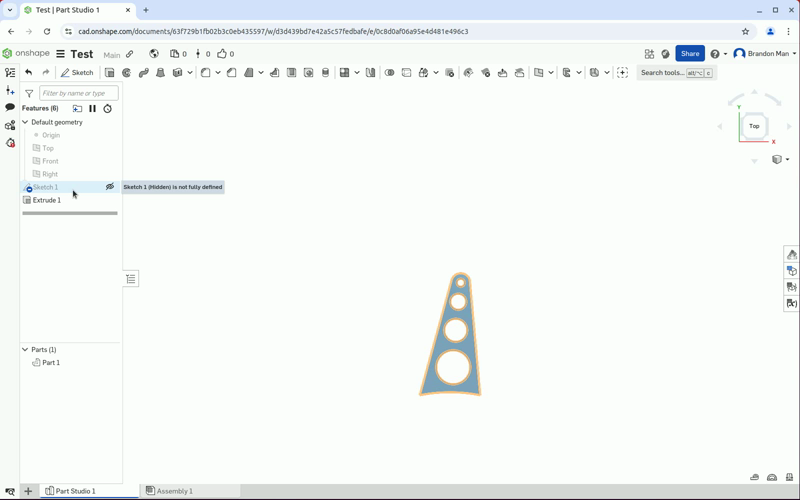
click(73, 189)
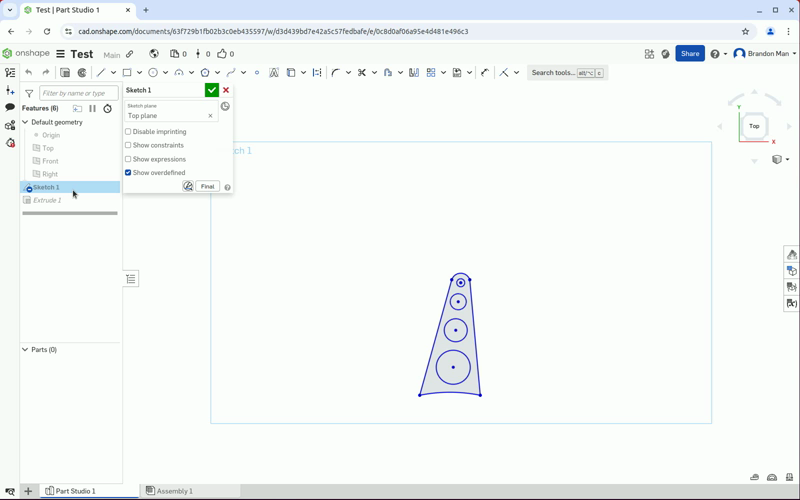
mouse_move(229, 92)
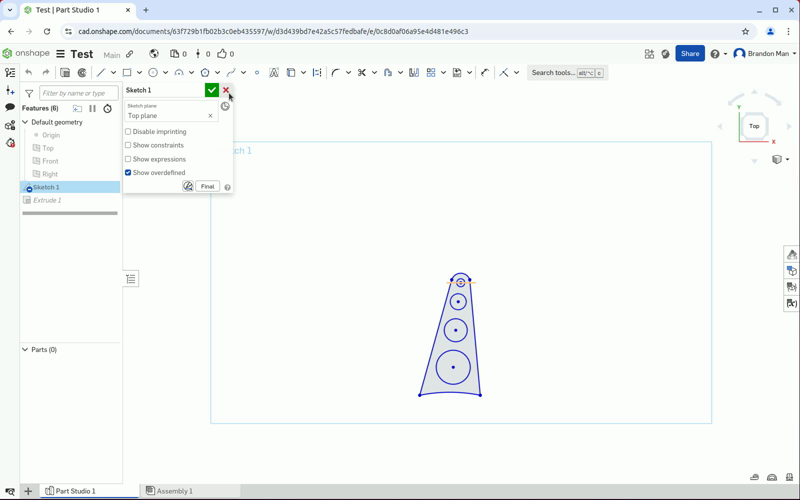
click(229, 92)
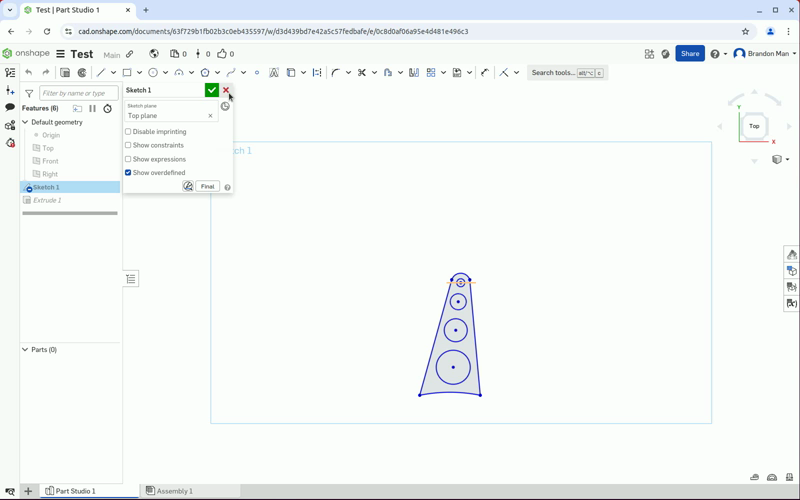
key(shift+s)
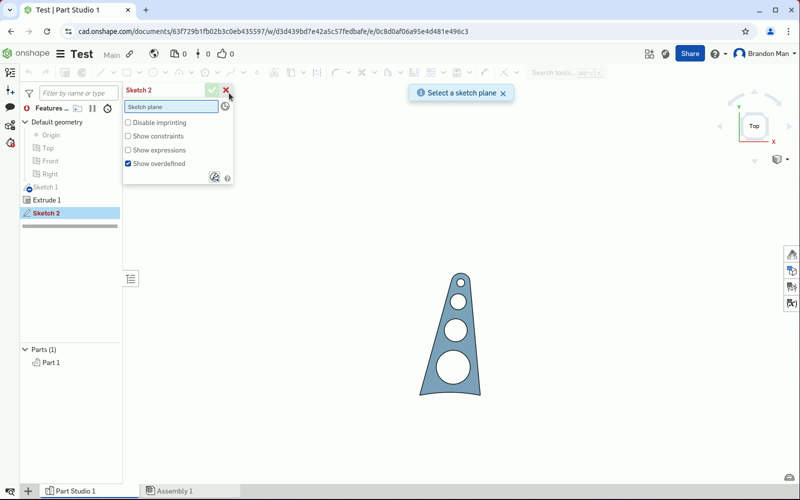
mouse_move(73, 150)
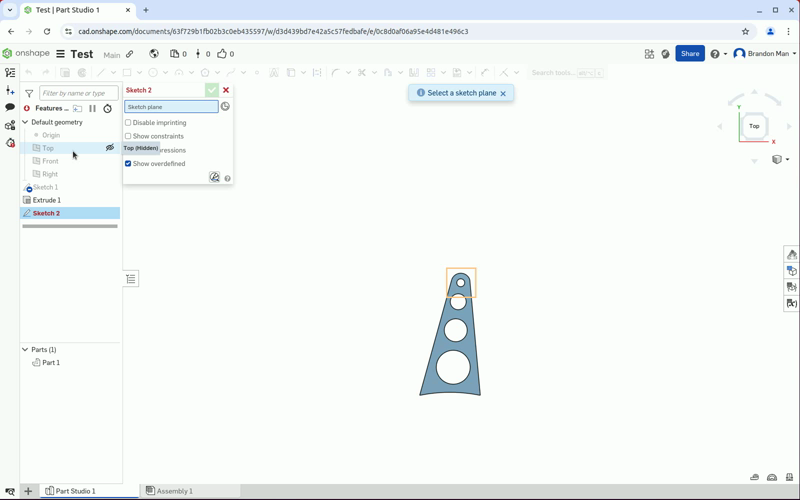
click(73, 150)
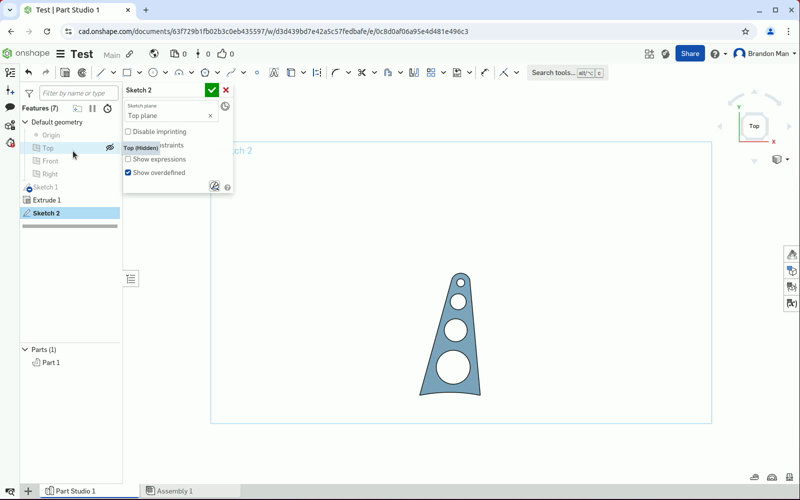
mouse_move(73, 352)
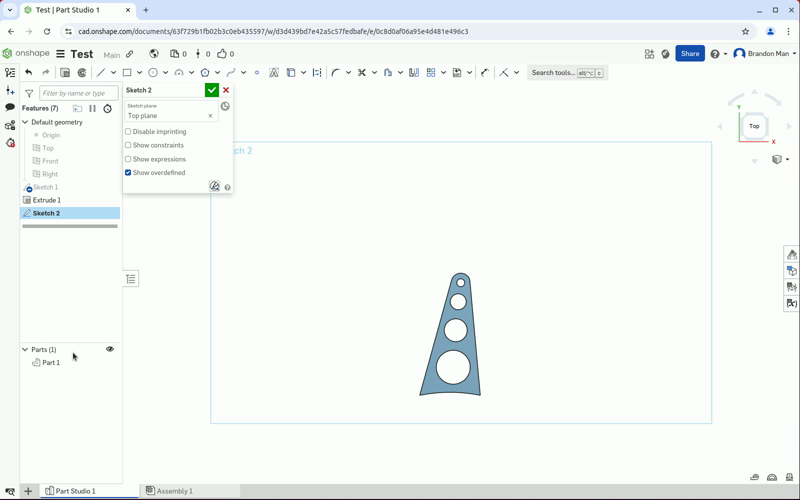
key(y)
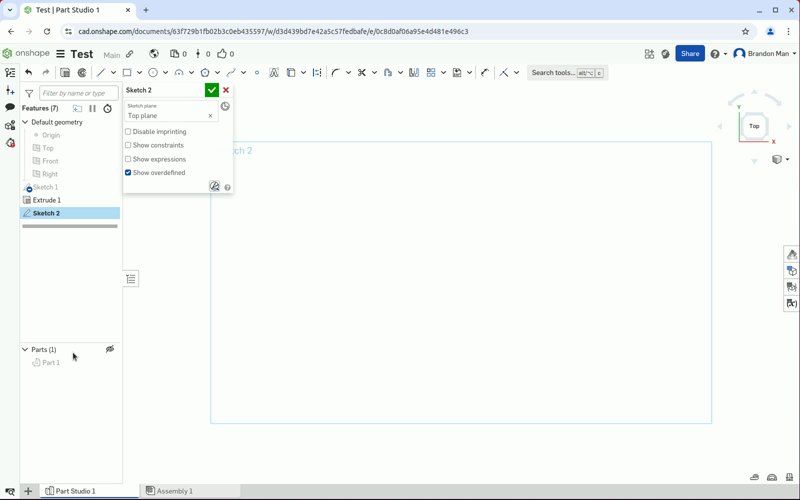
key(a)
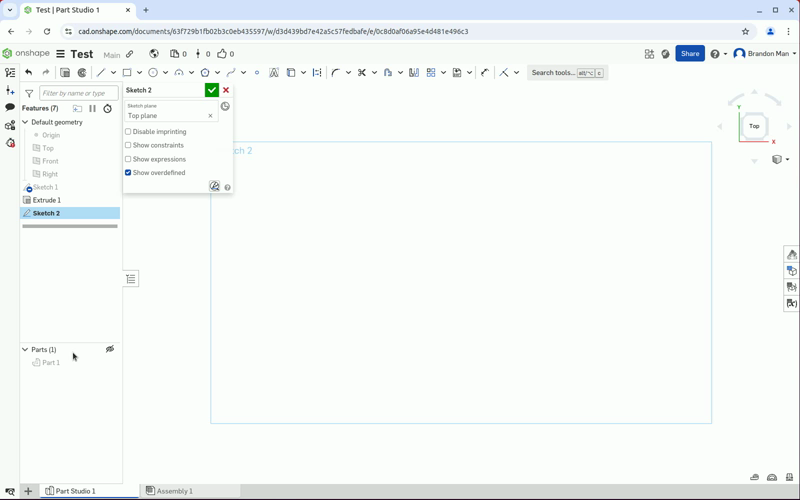
key_down(shift)
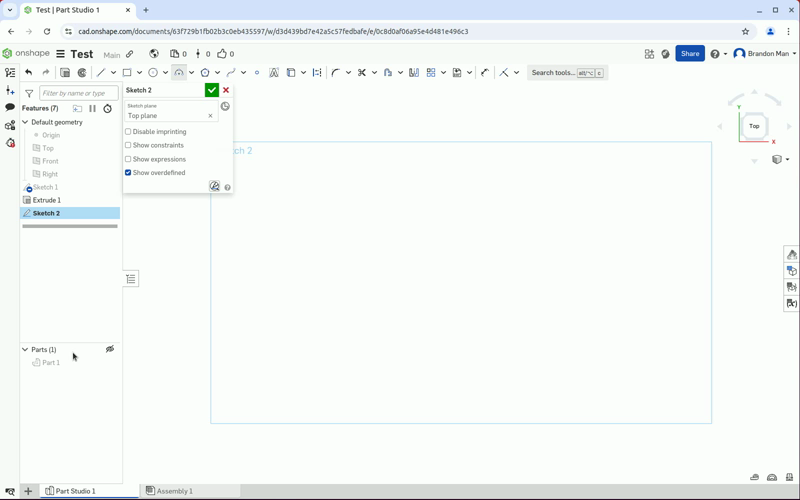
mouse_move(419, 395)
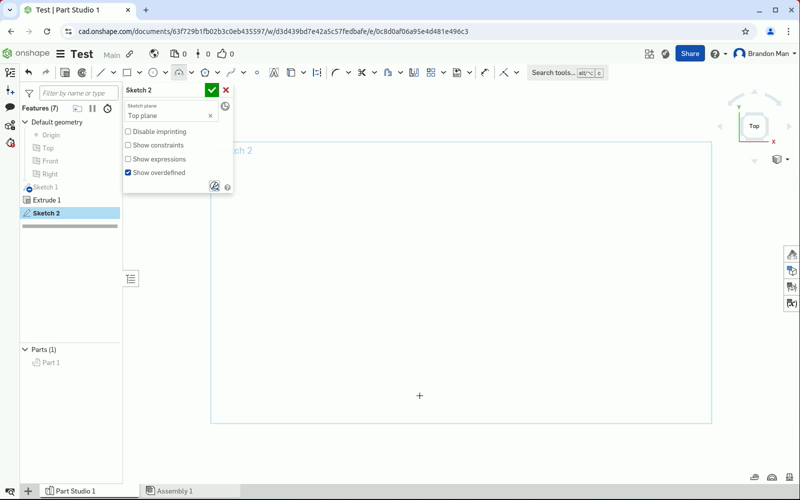
click(419, 395)
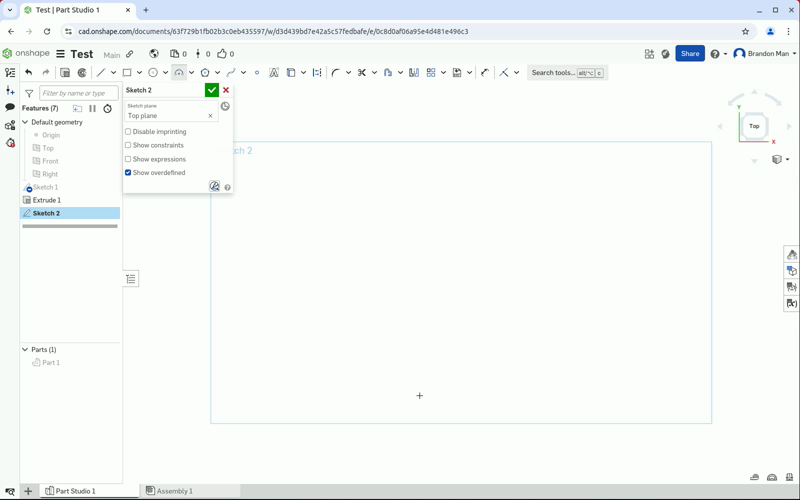
key_up(shift)
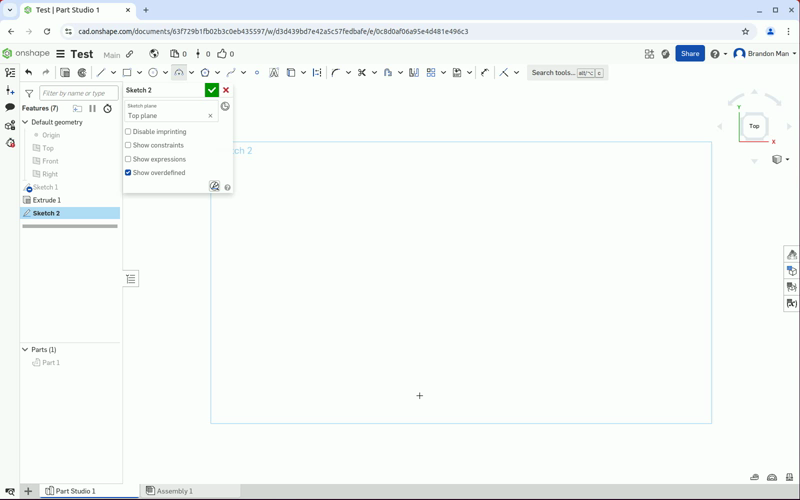
key_down(shift)
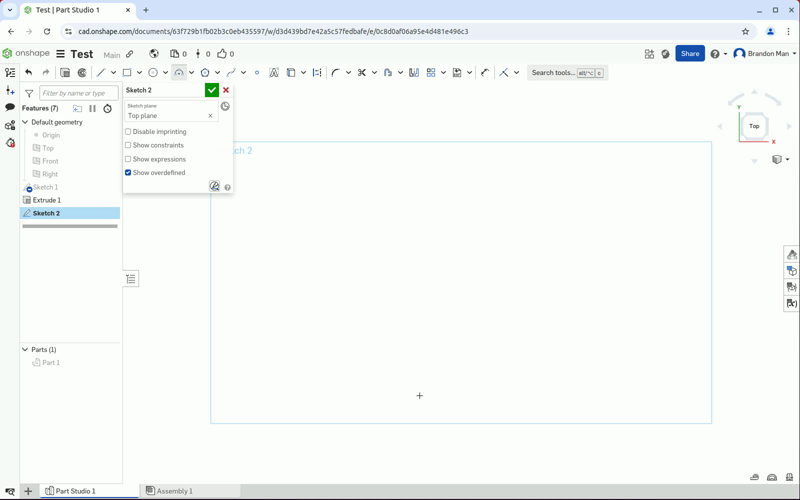
mouse_move(480, 395)
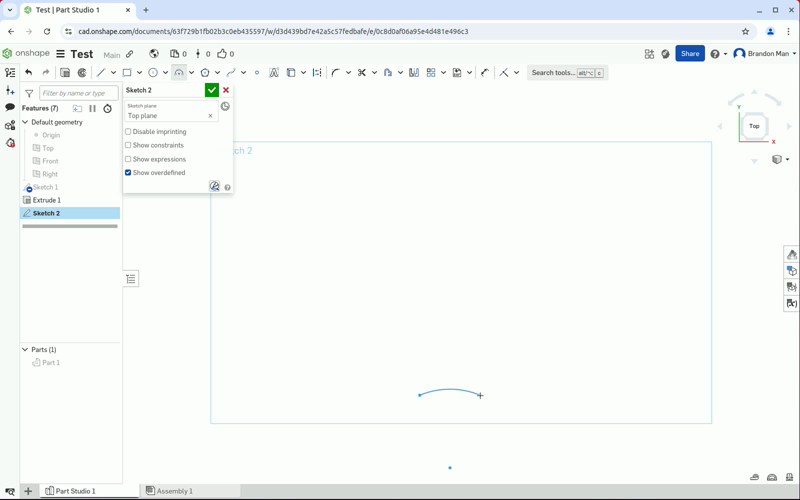
click(480, 395)
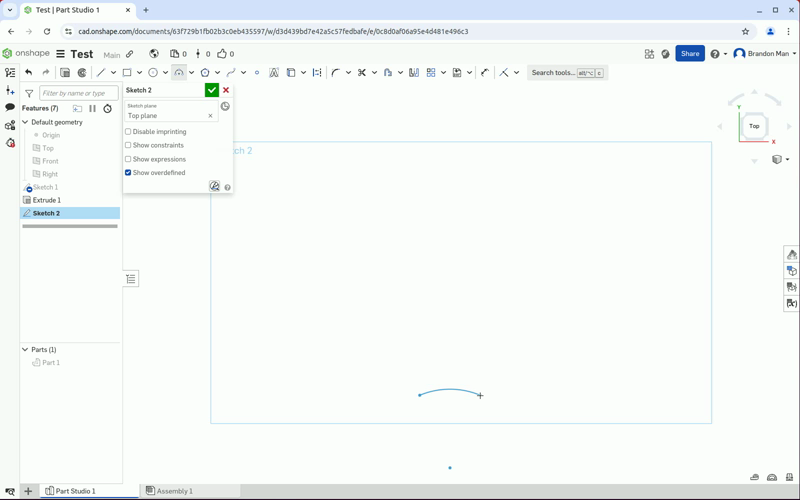
mouse_move(450, 392)
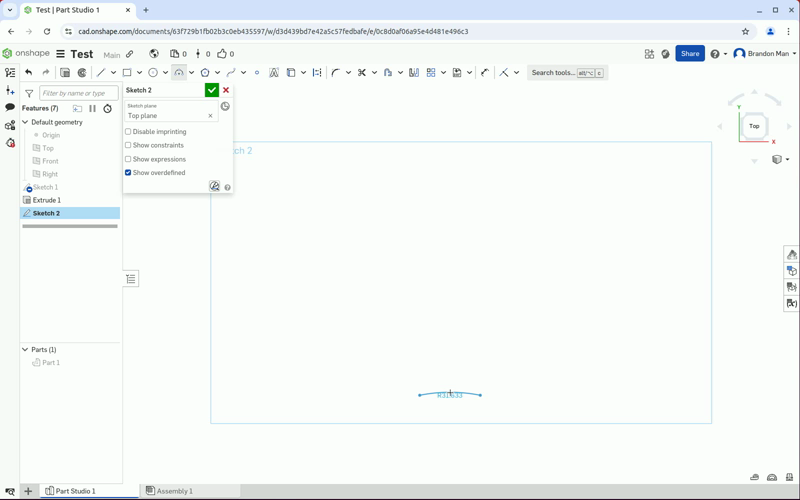
click(450, 392)
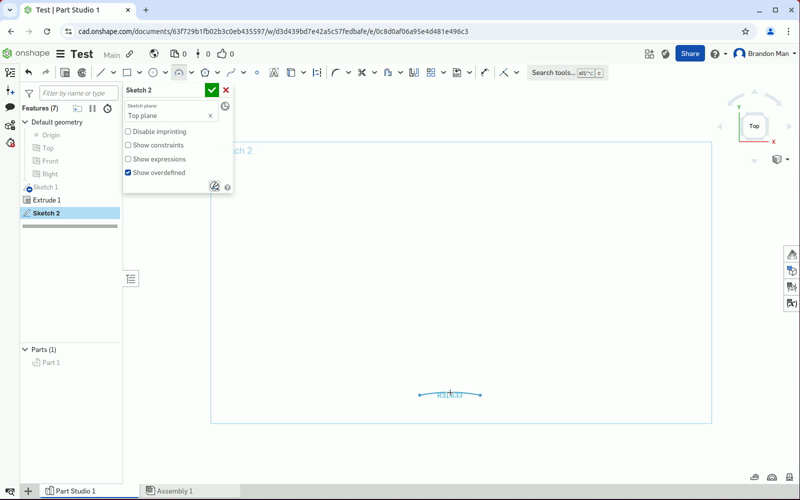
key_up(shift)
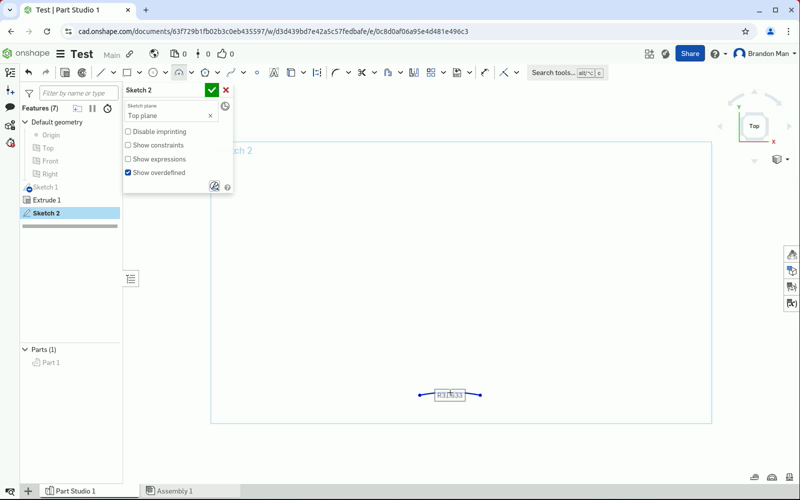
key(esc)
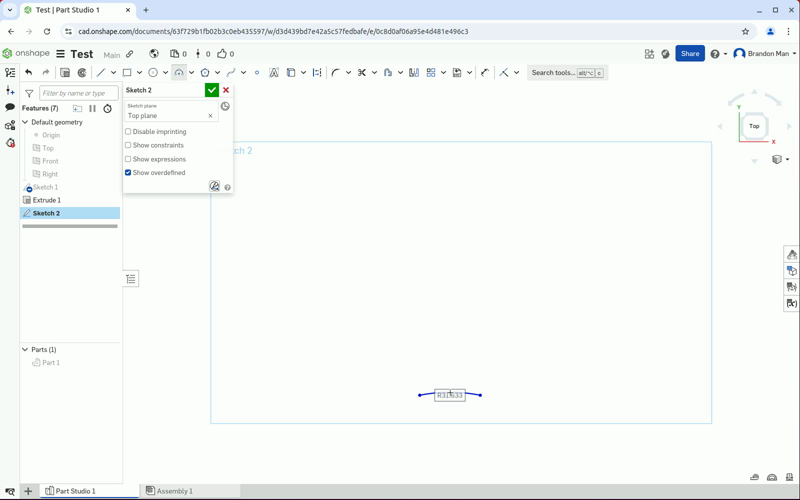
key(l)
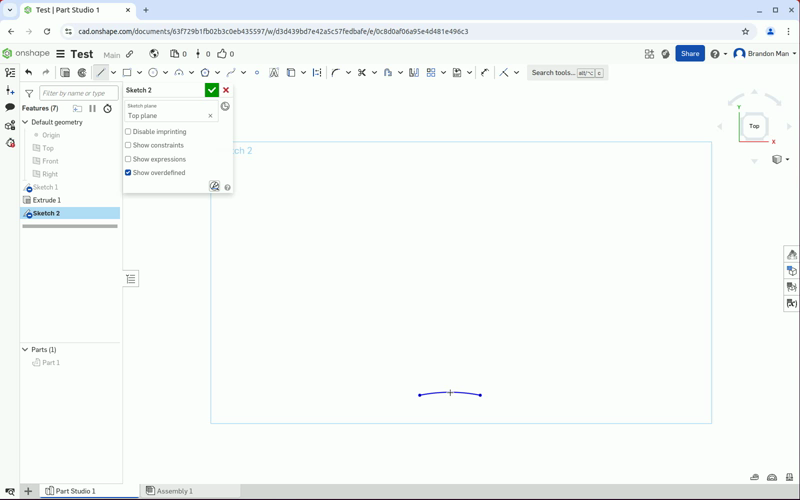
mouse_move(480, 395)
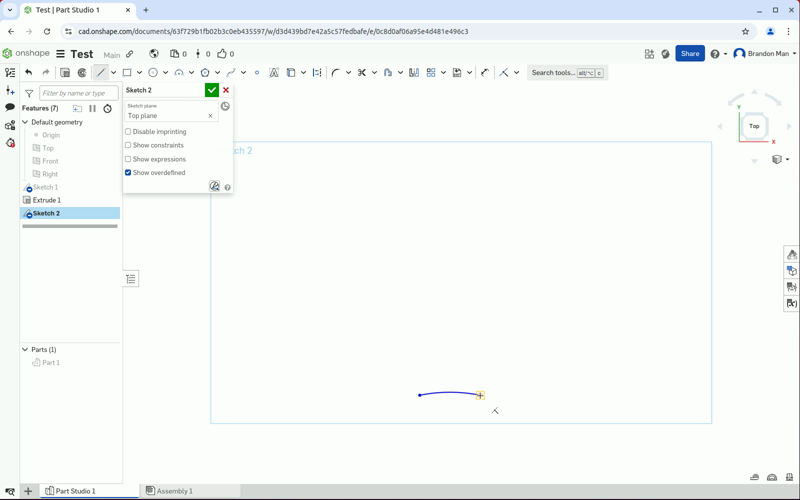
click(480, 395)
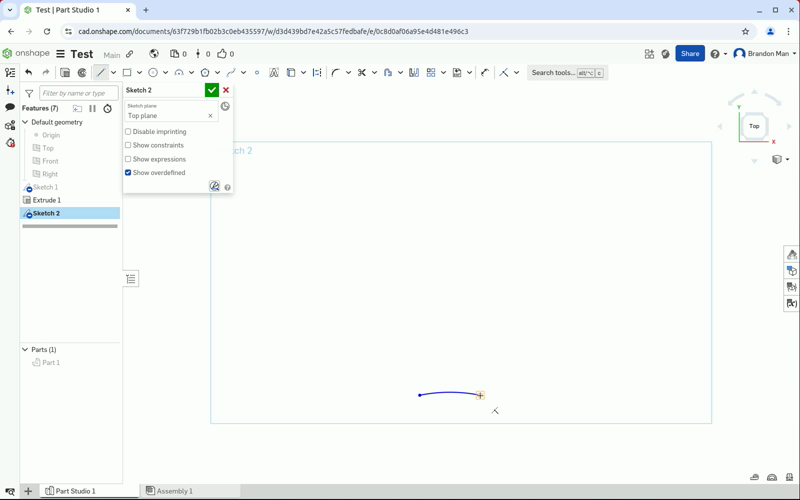
key_down(shift)
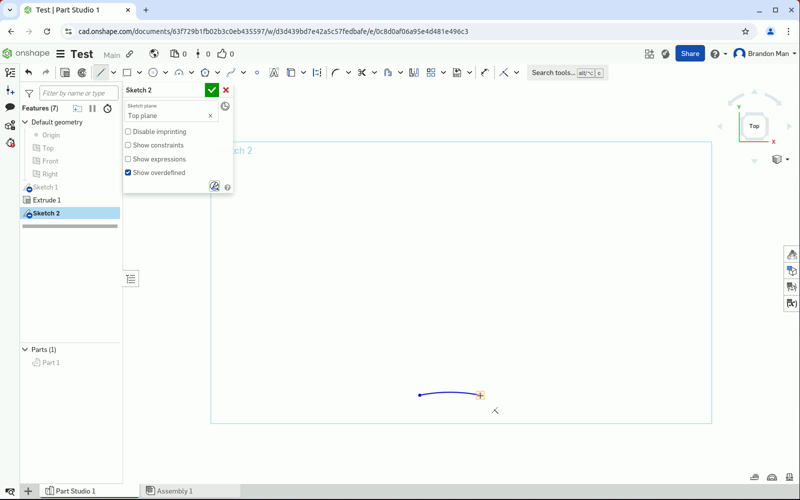
mouse_move(469, 279)
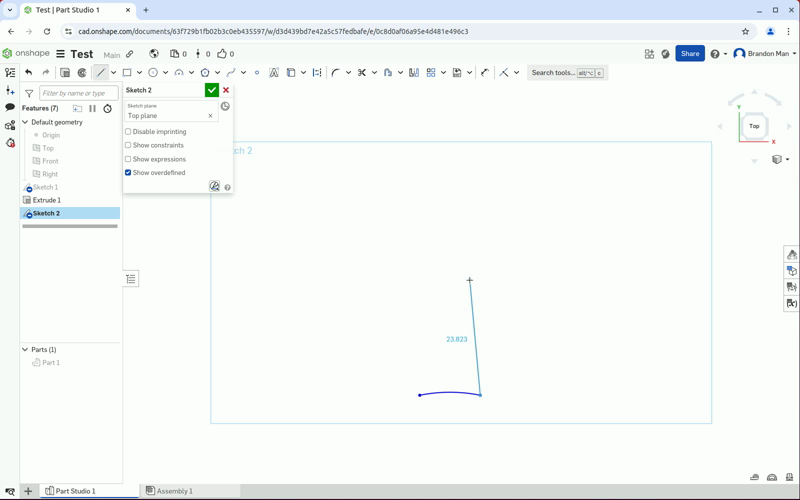
click(469, 279)
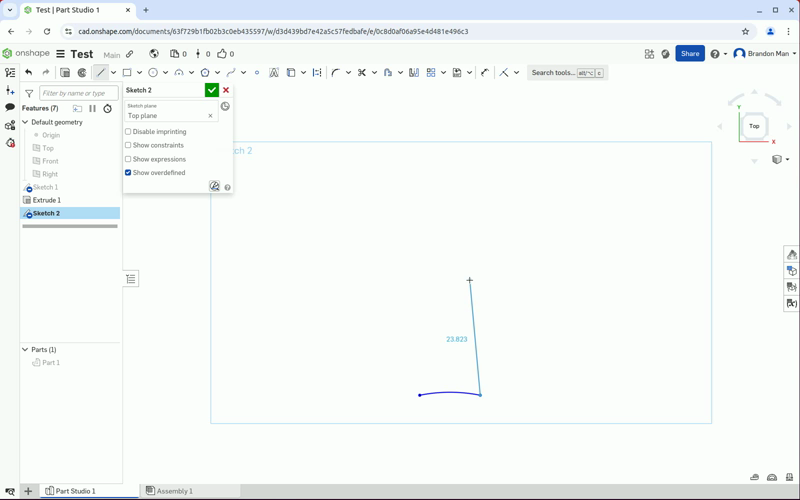
key_up(shift)
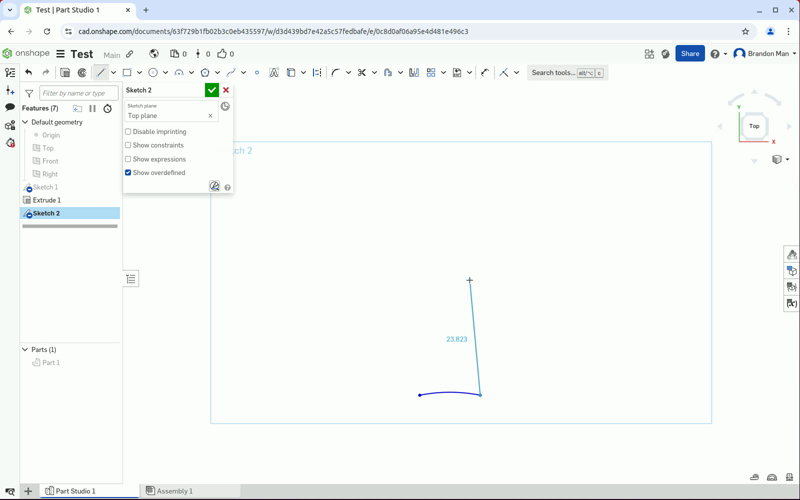
key(esc)
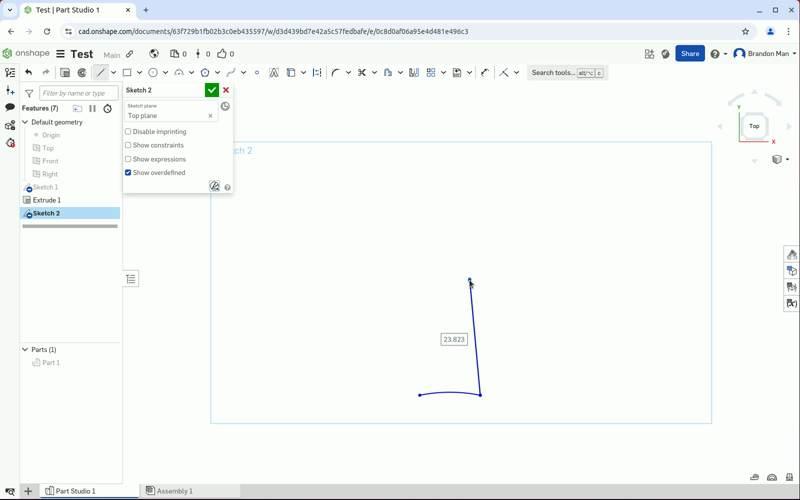
key(a)
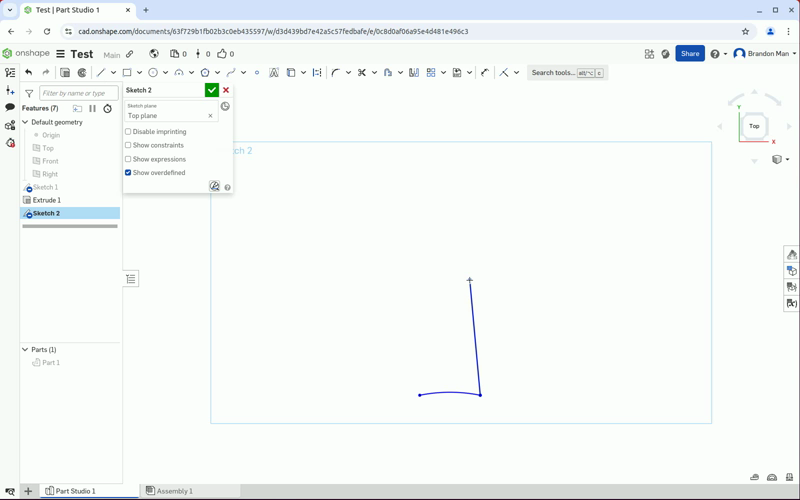
mouse_move(469, 279)
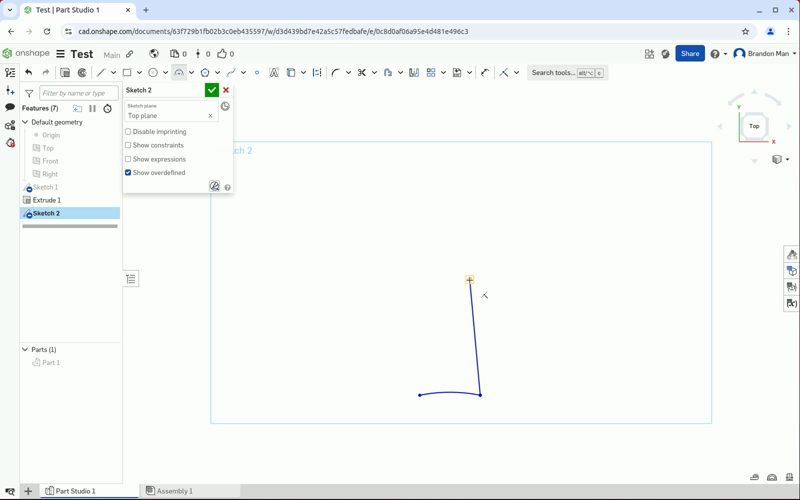
click(469, 279)
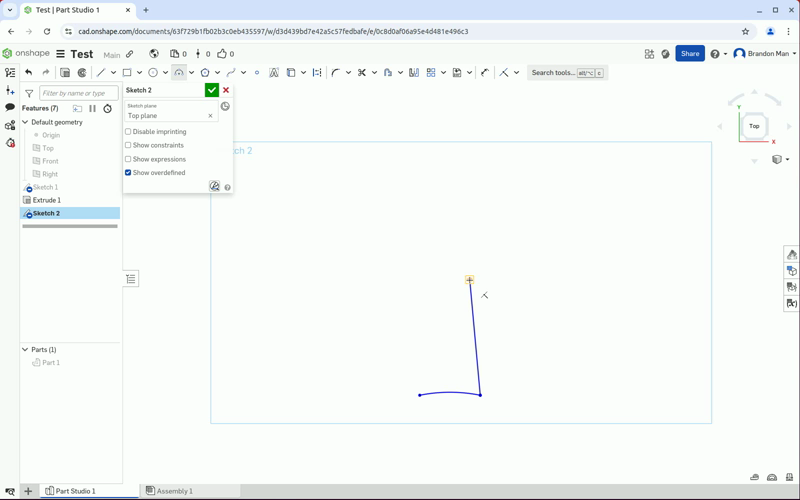
key_down(shift)
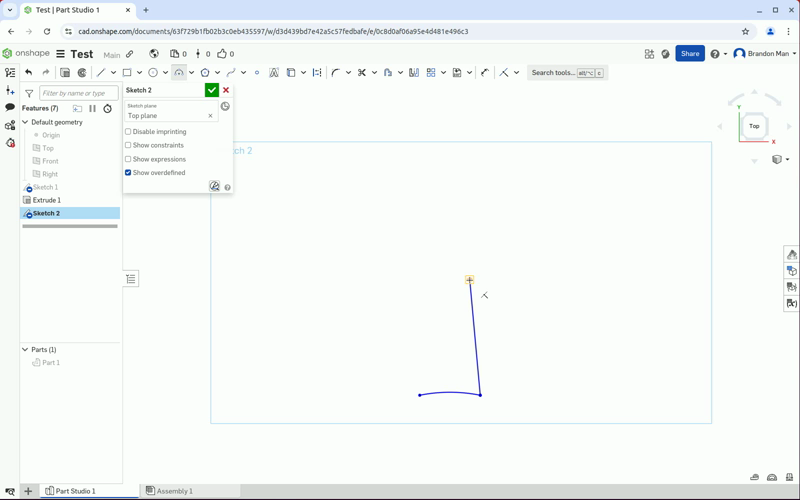
mouse_move(451, 279)
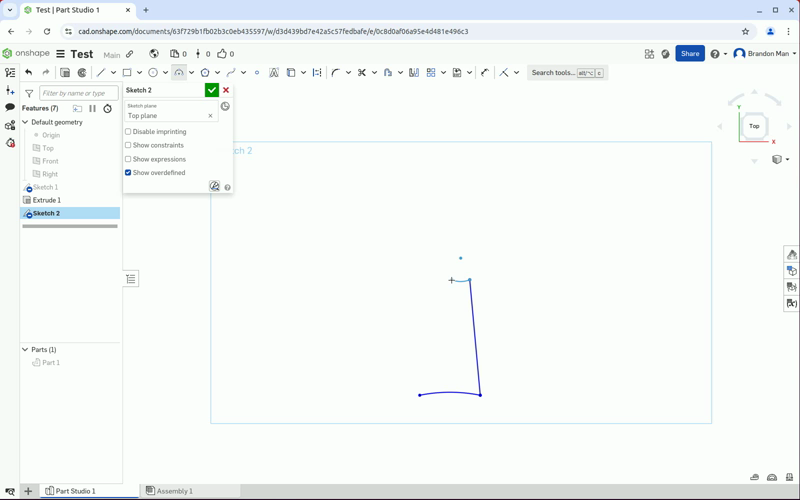
click(451, 279)
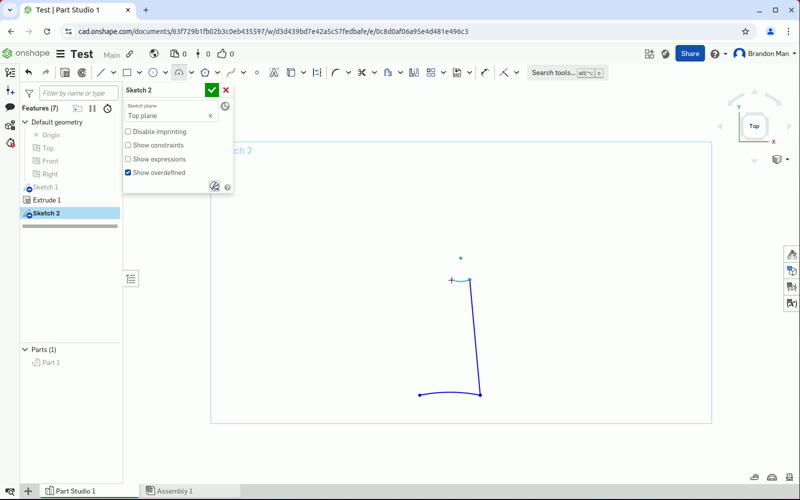
mouse_move(460, 273)
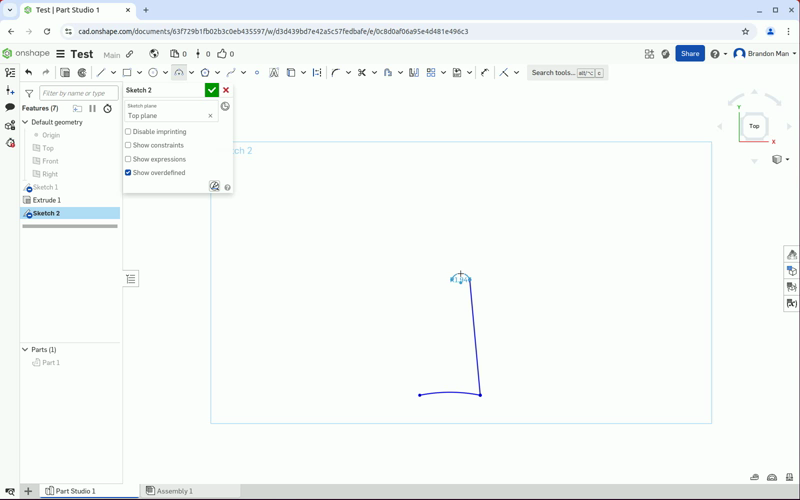
click(460, 273)
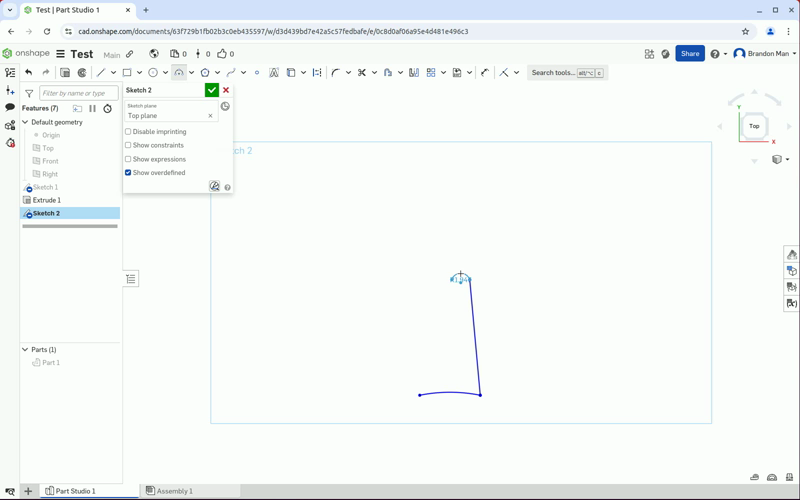
key_up(shift)
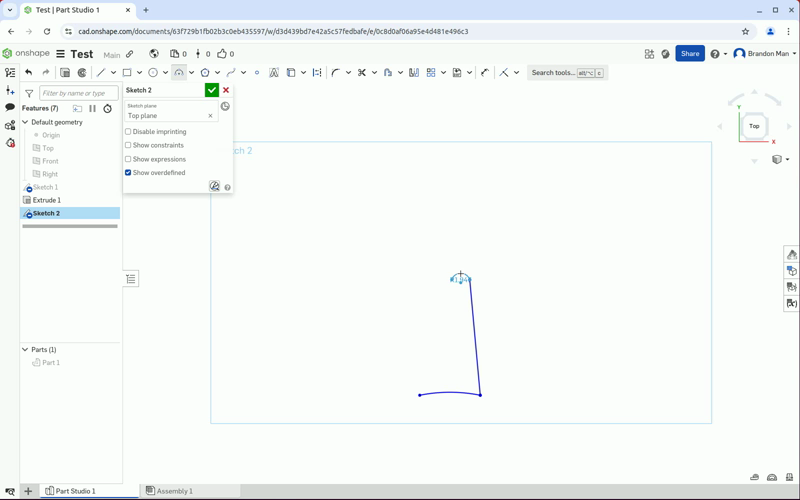
key(esc)
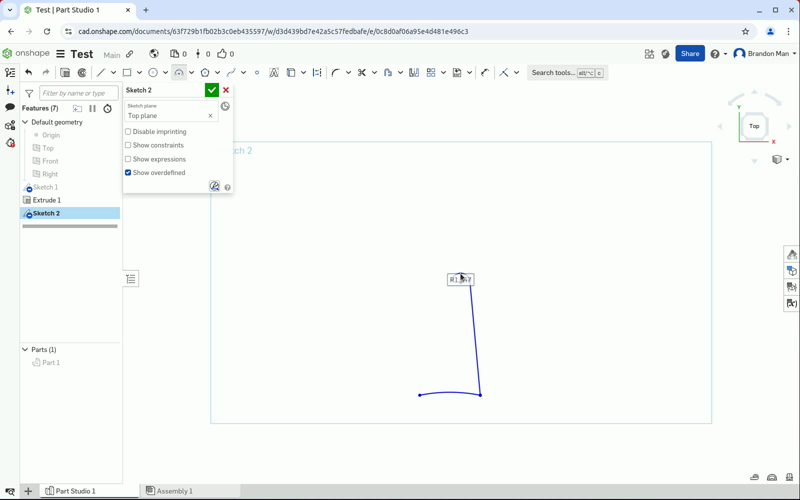
key(l)
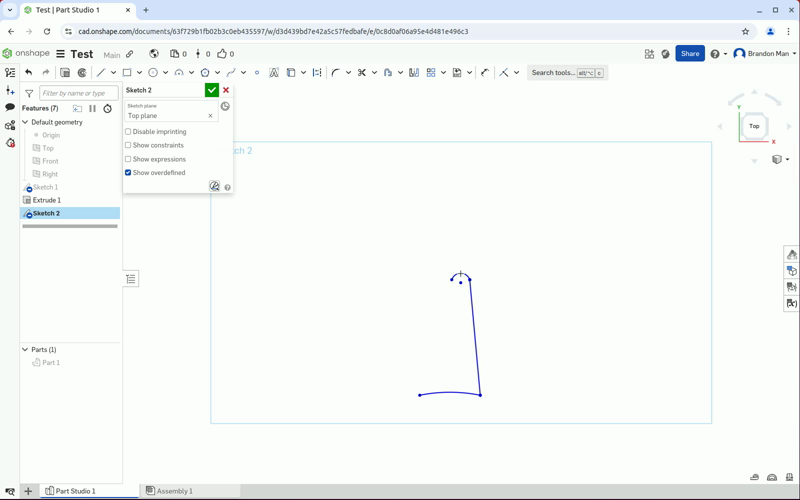
mouse_move(451, 279)
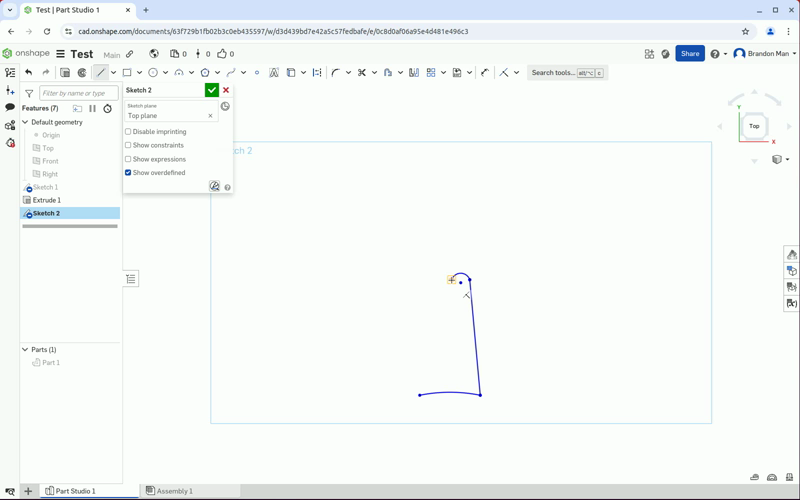
click(451, 279)
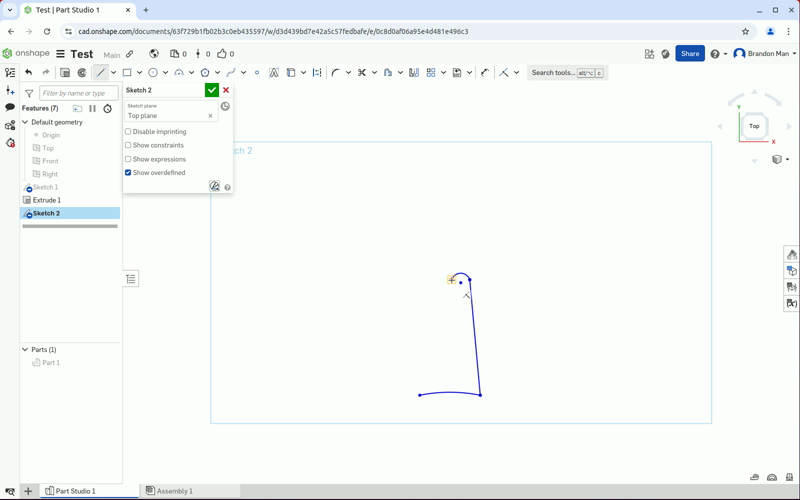
key_down(shift)
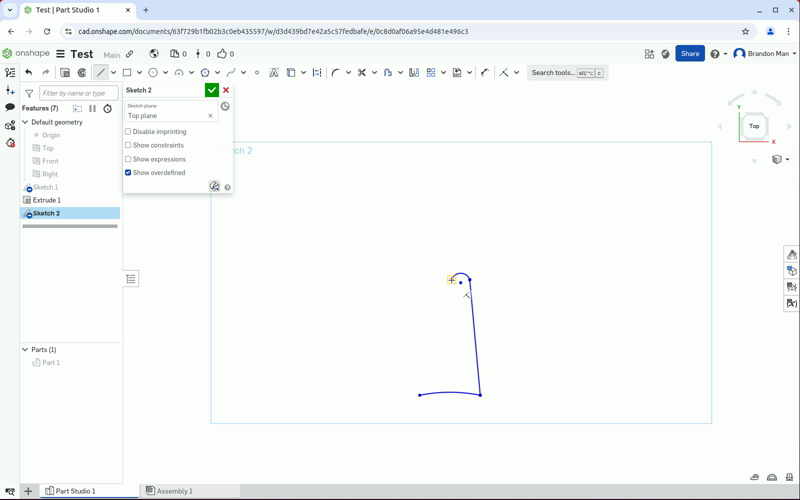
mouse_move(419, 395)
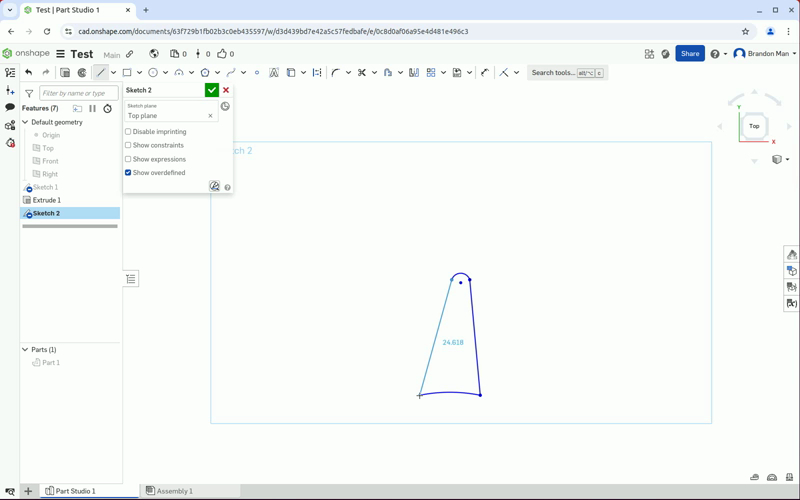
key_up(shift)
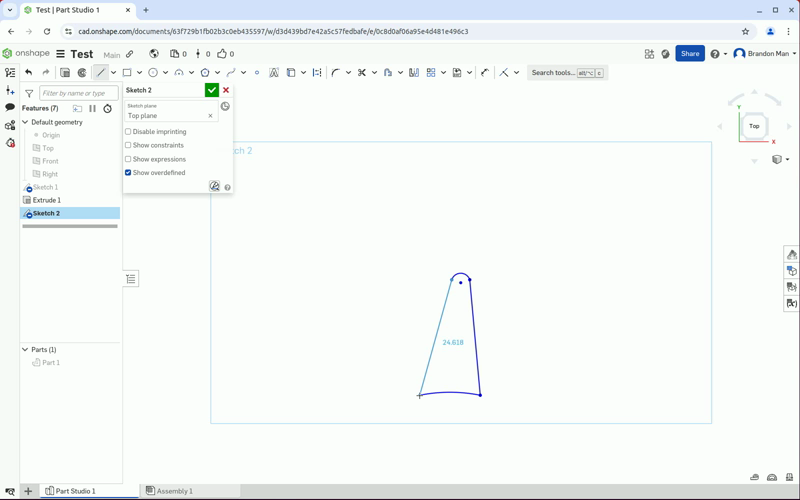
click(419, 395)
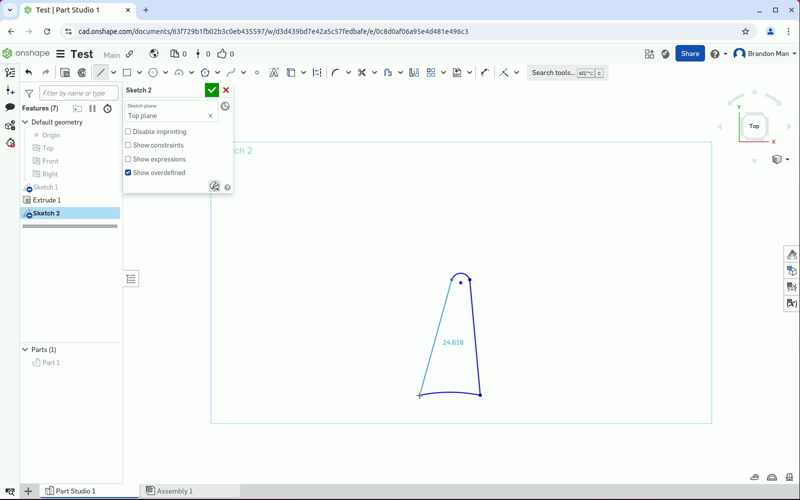
key(esc)
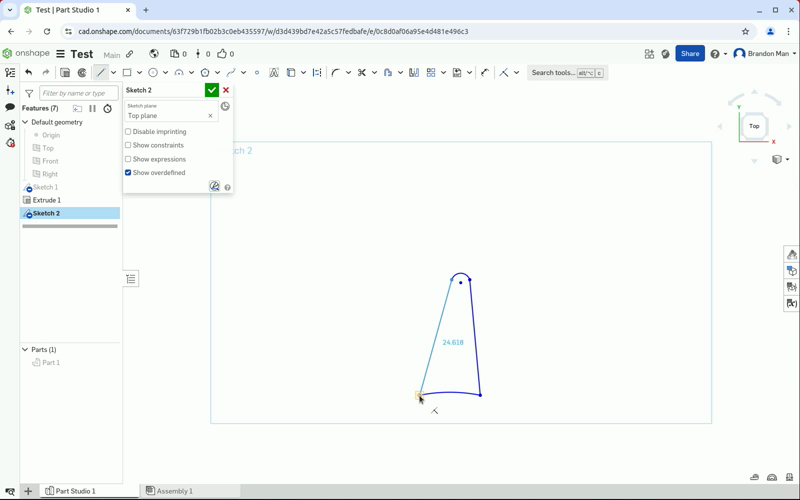
key(c)
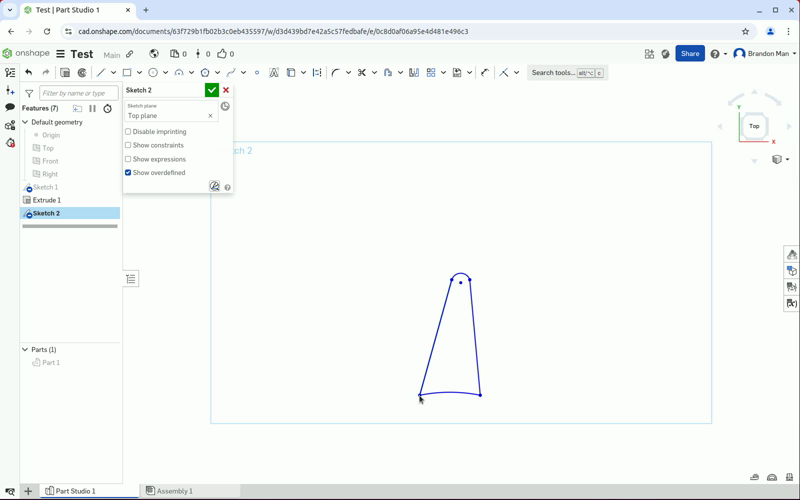
key_down(shift)
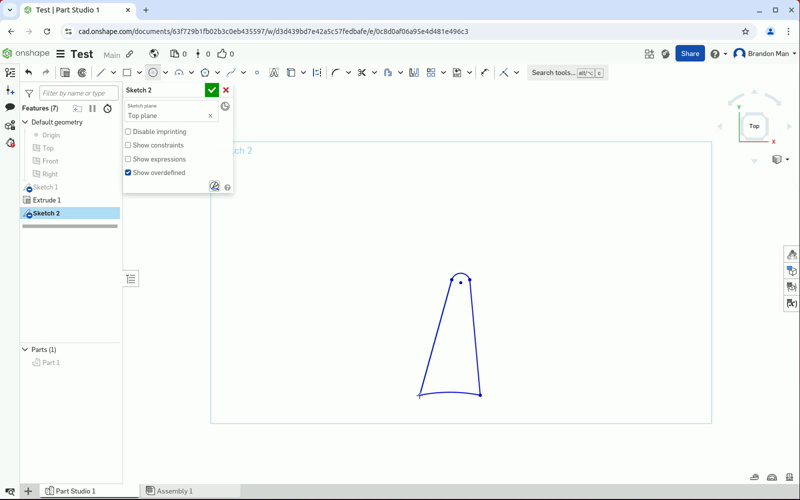
mouse_move(453, 367)
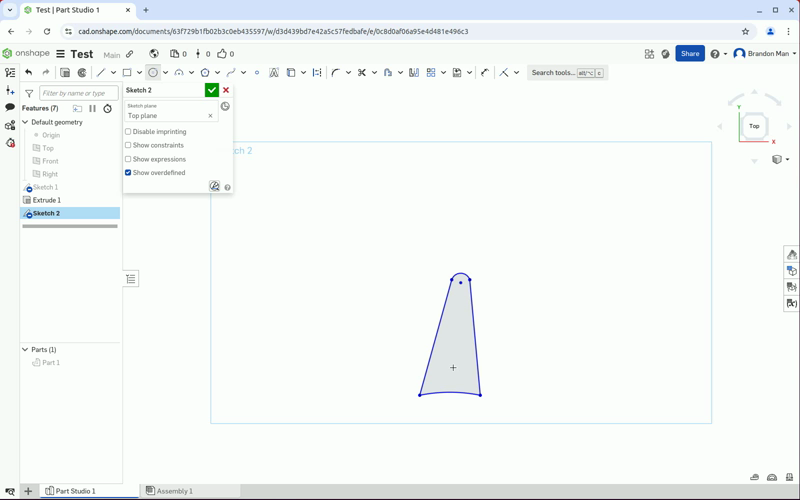
click(453, 367)
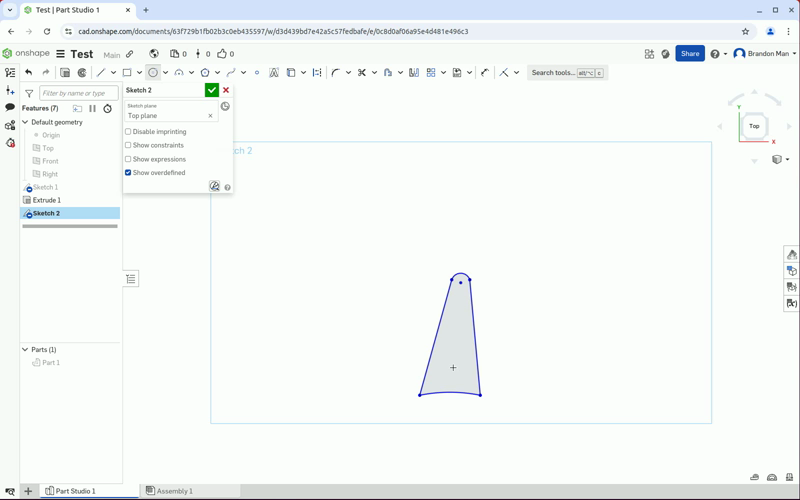
key_up(shift)
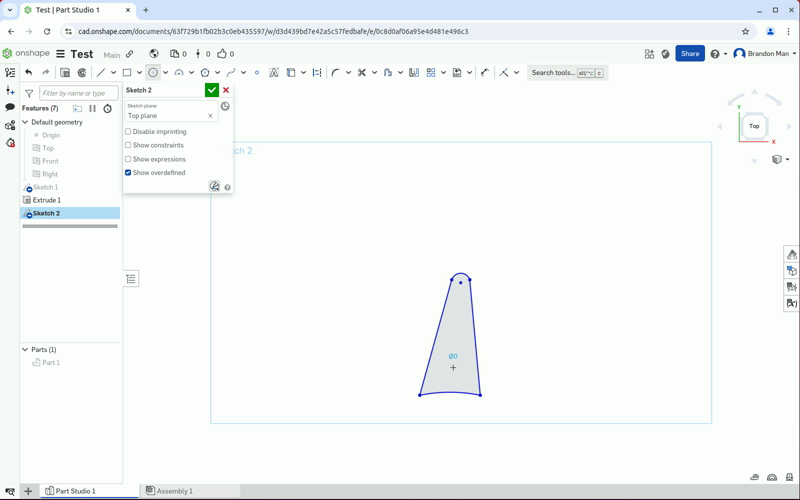
mouse_move(470, 367)
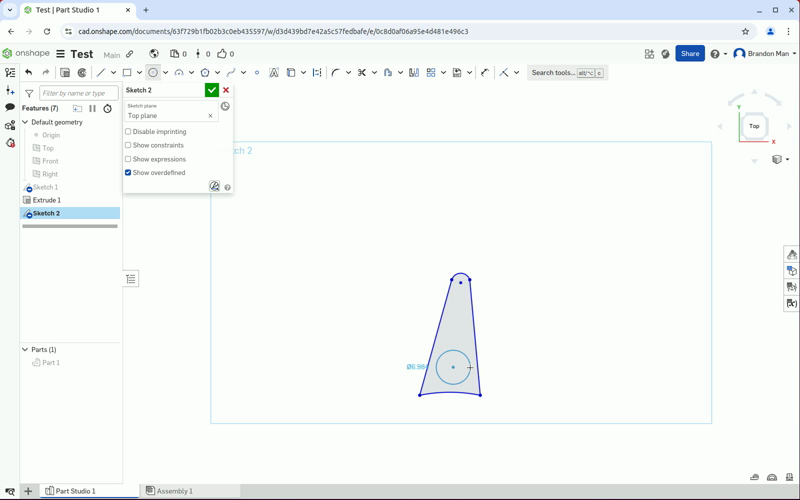
click(470, 367)
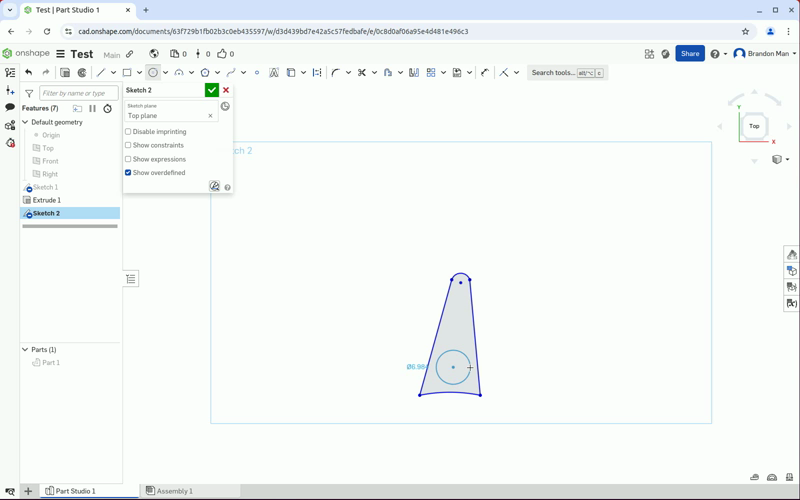
key(esc)
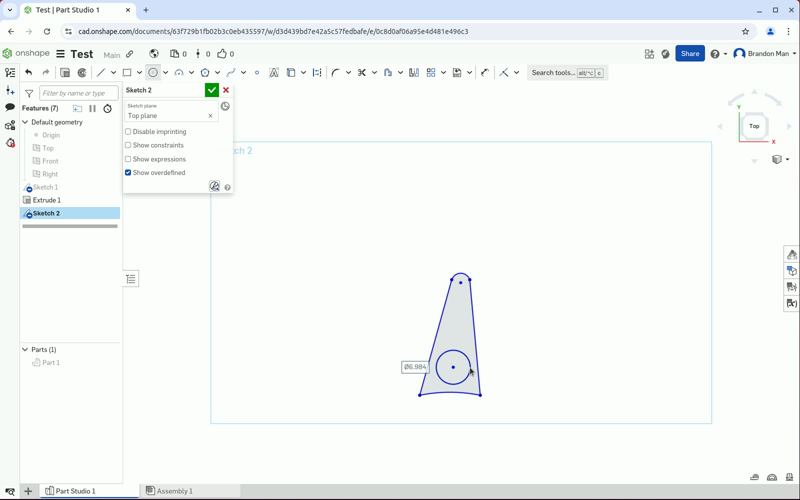
key(c)
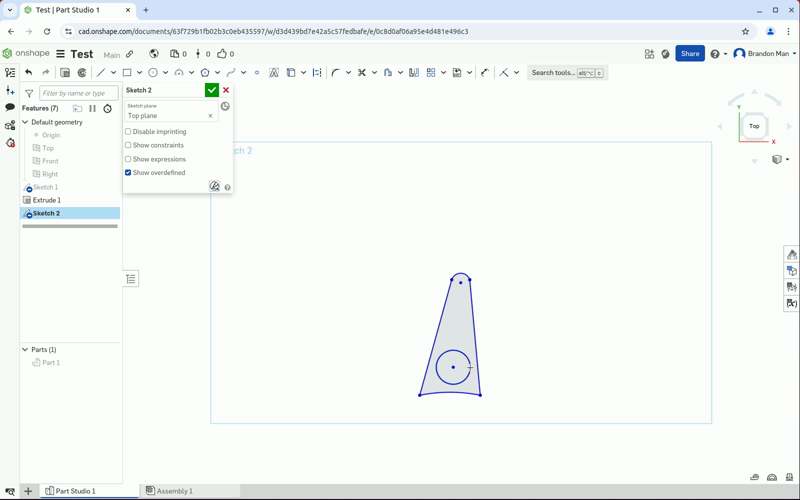
key_down(shift)
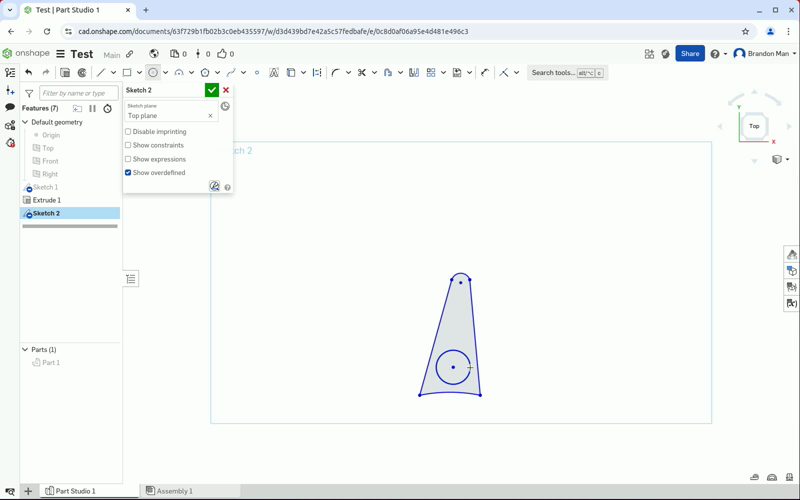
mouse_move(455, 330)
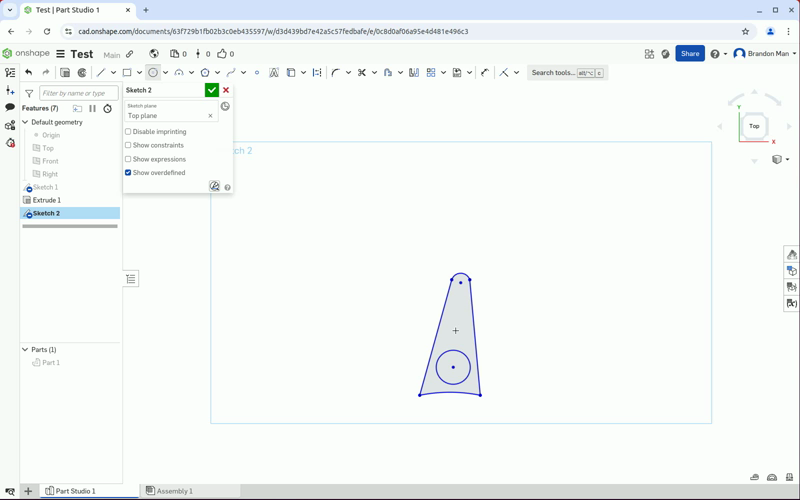
click(455, 330)
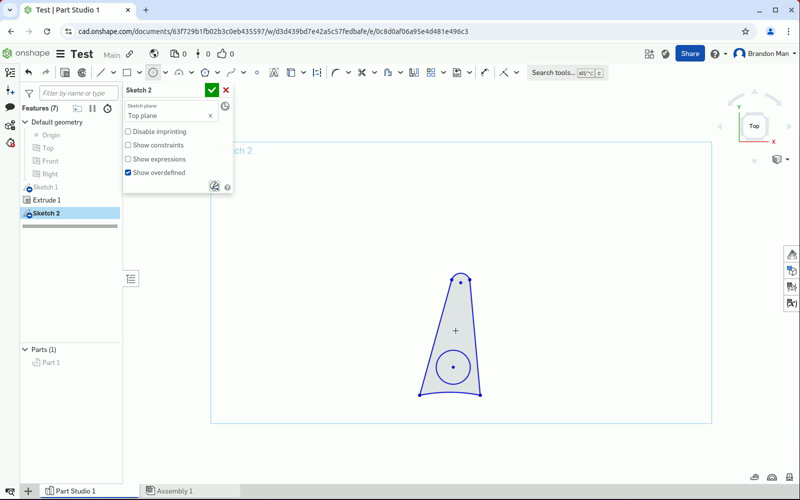
key_up(shift)
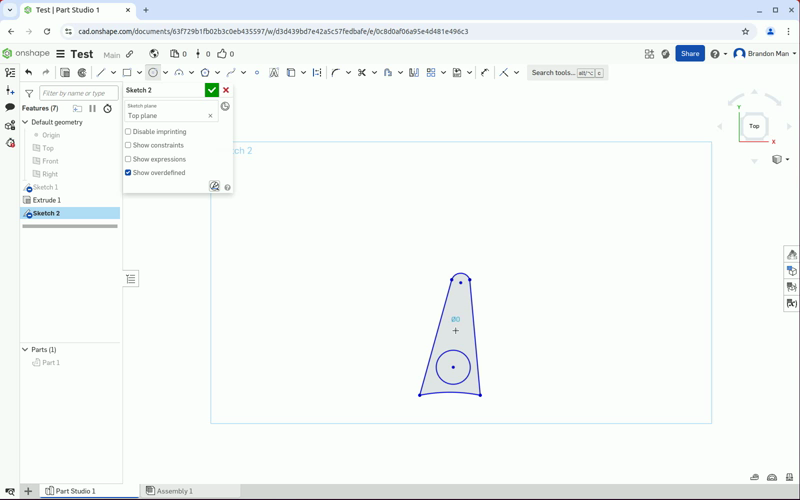
mouse_move(467, 330)
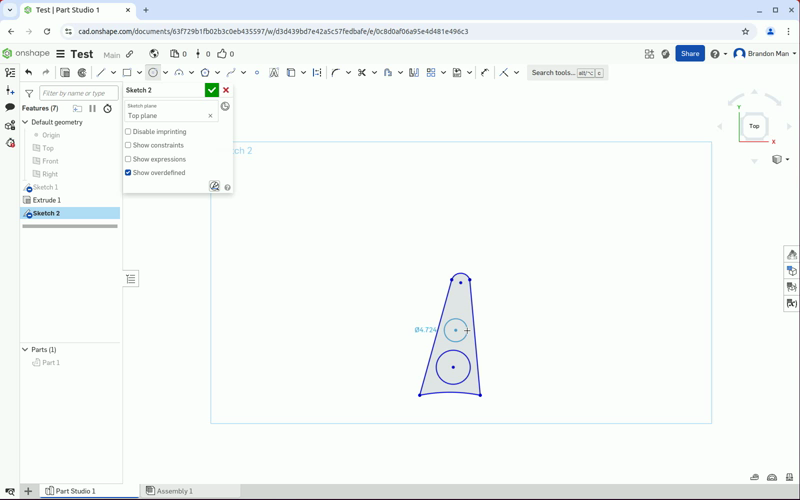
click(467, 330)
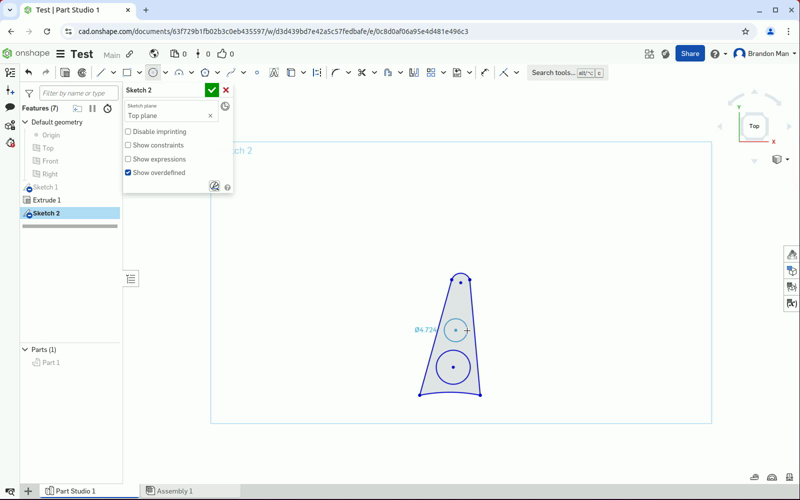
key(esc)
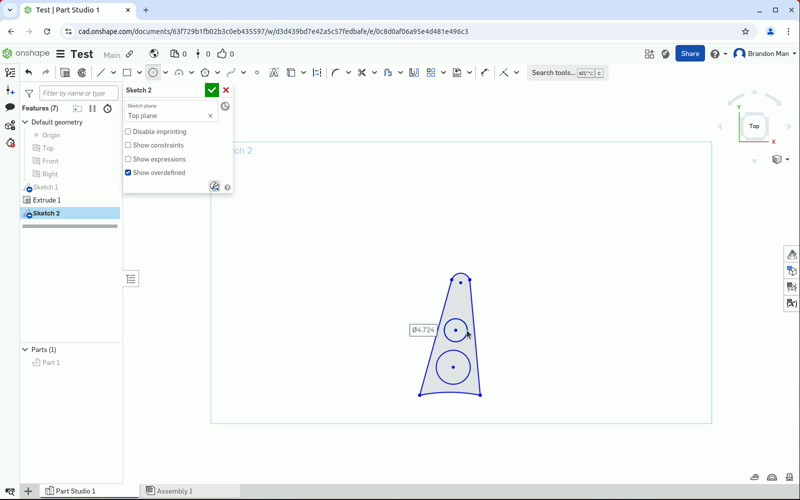
key(c)
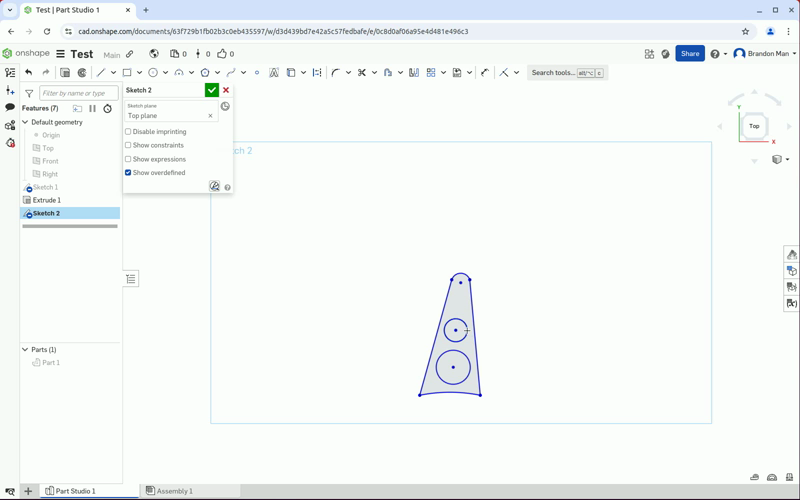
key_down(shift)
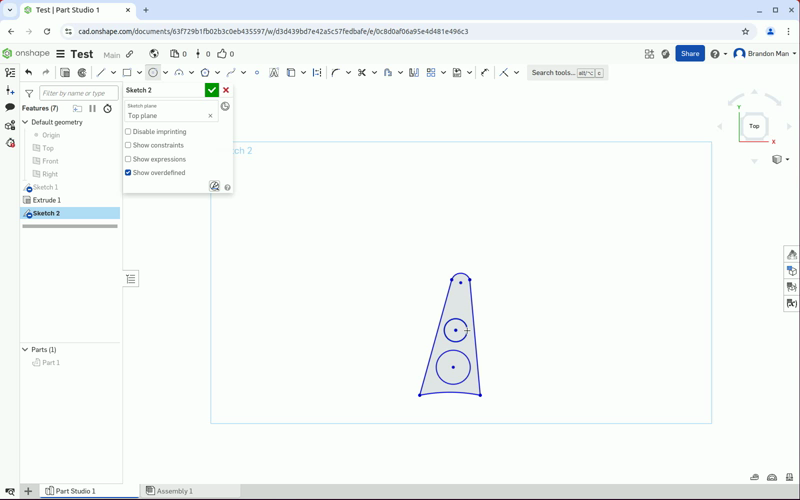
mouse_move(458, 301)
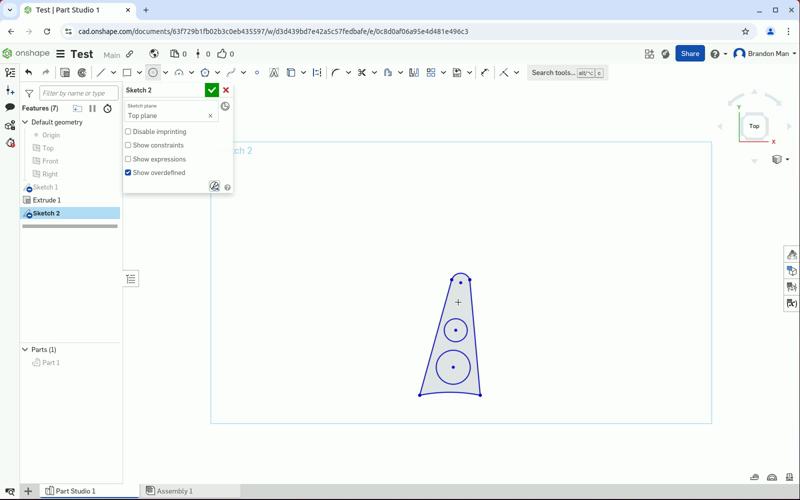
click(458, 301)
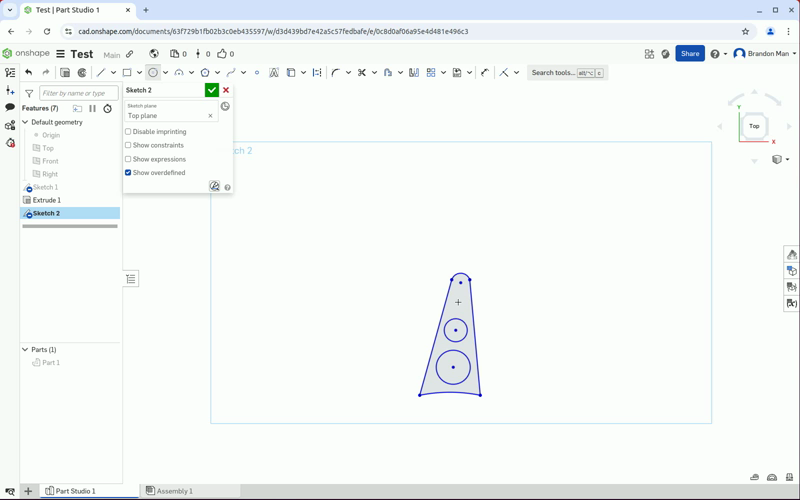
key_up(shift)
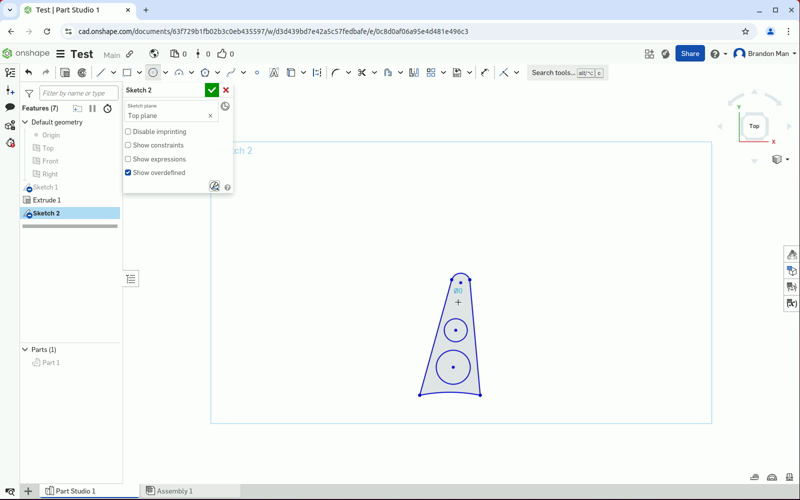
mouse_move(466, 301)
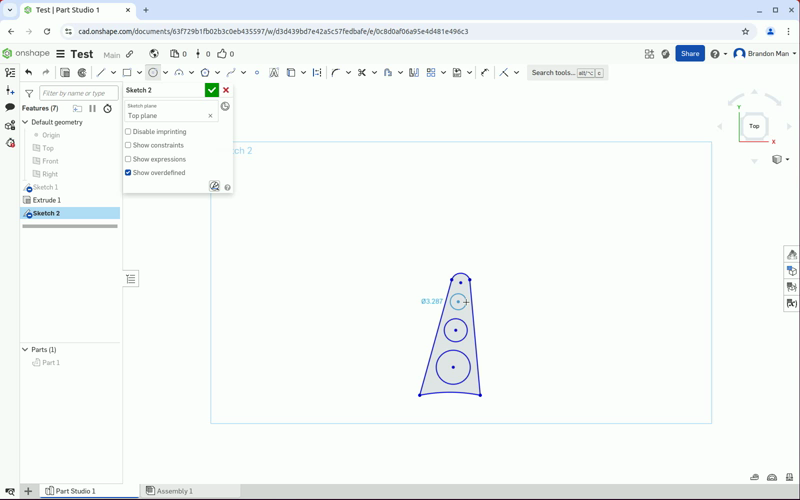
click(466, 301)
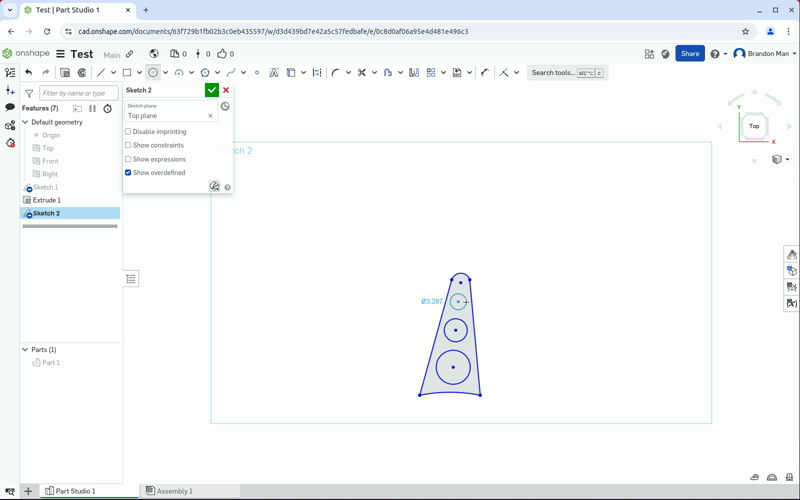
key(esc)
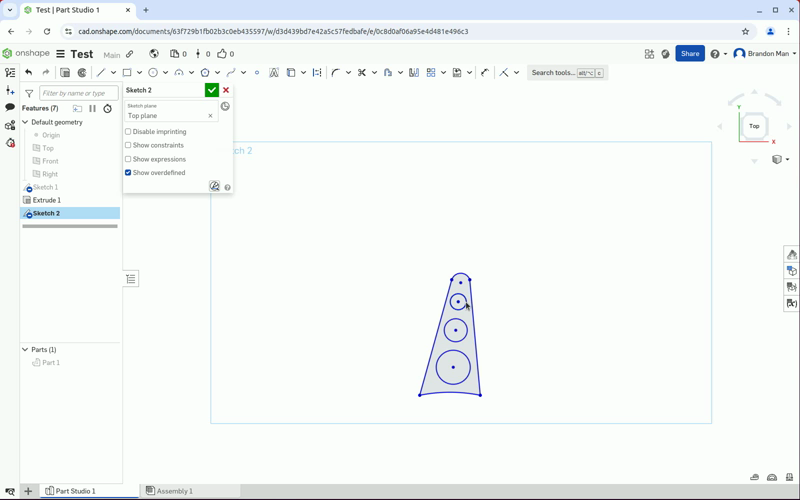
key(c)
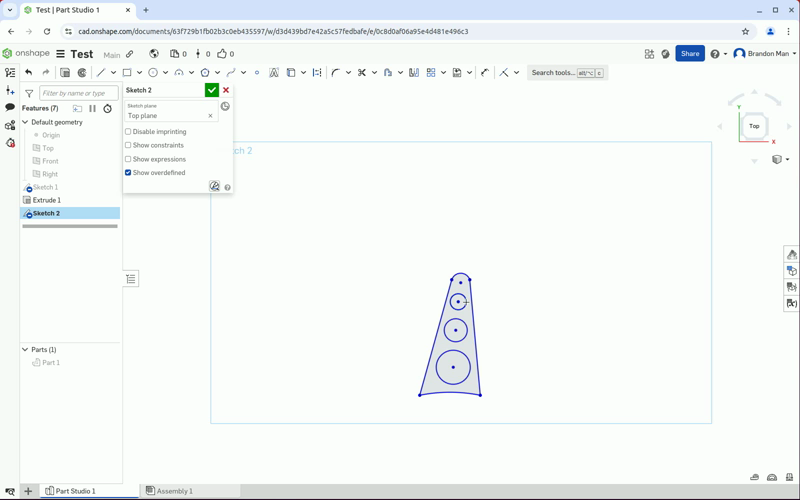
key_down(shift)
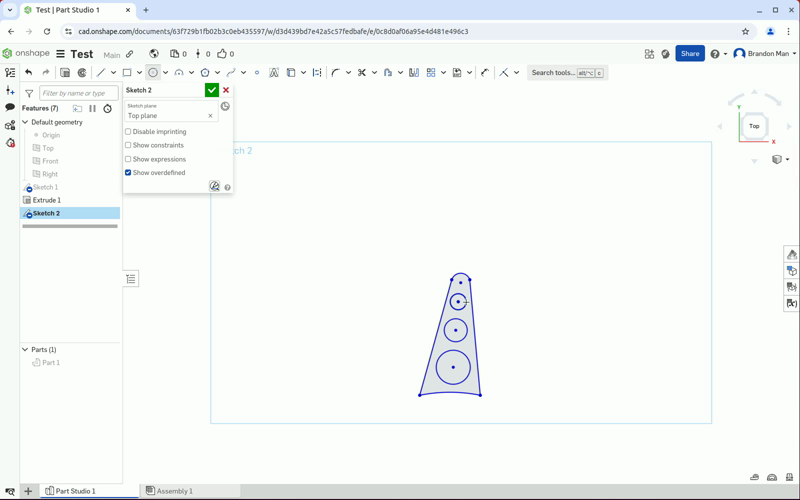
mouse_move(460, 282)
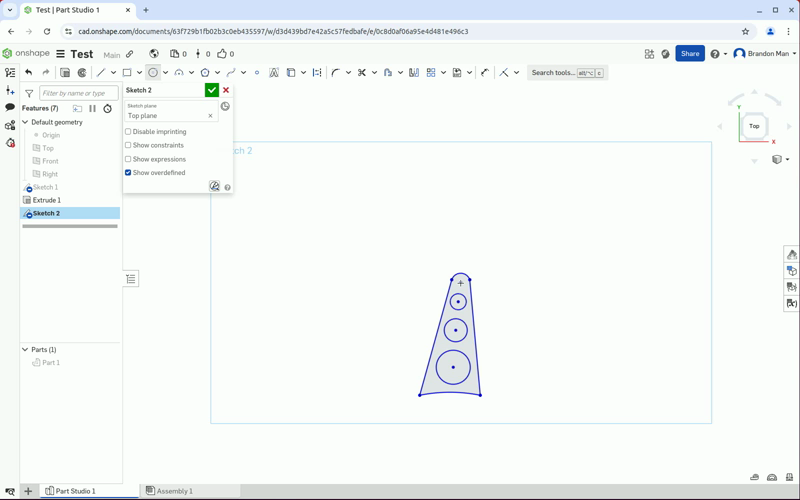
click(460, 282)
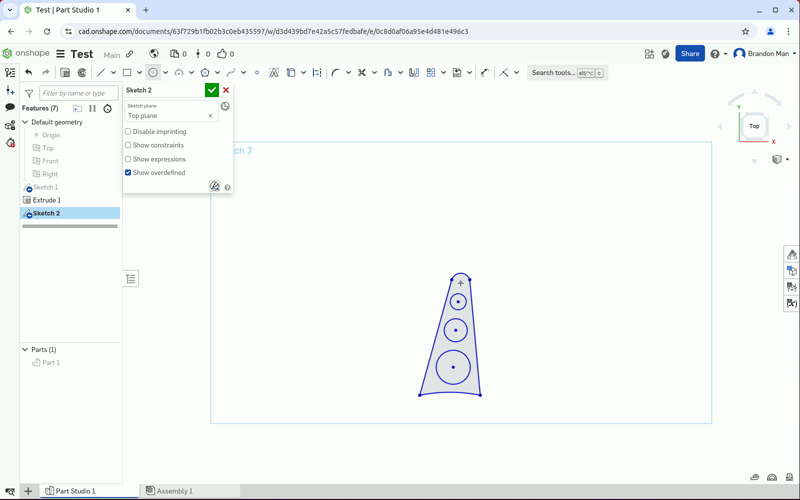
key_up(shift)
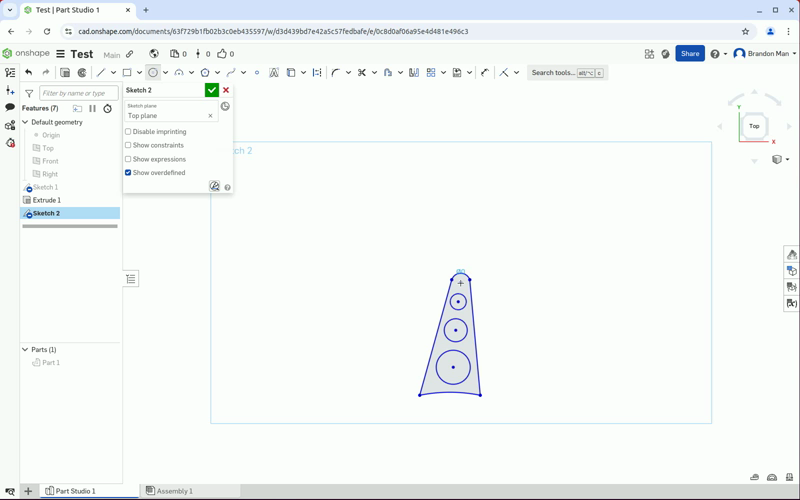
mouse_move(464, 282)
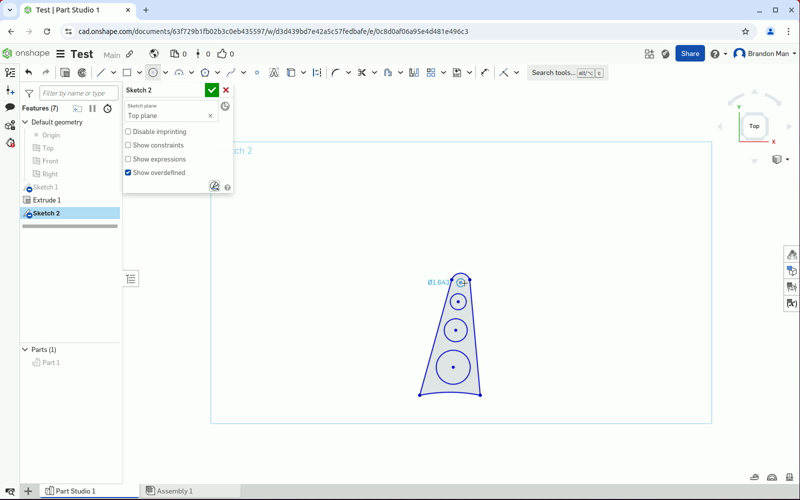
scroll(6)
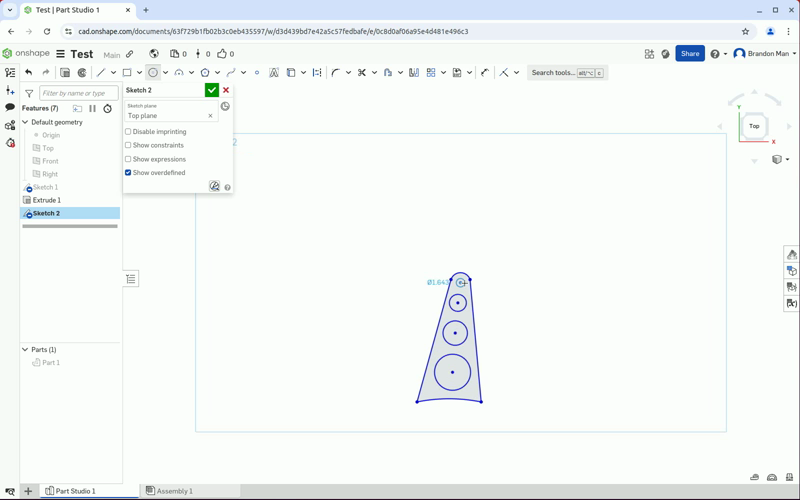
scroll(6)
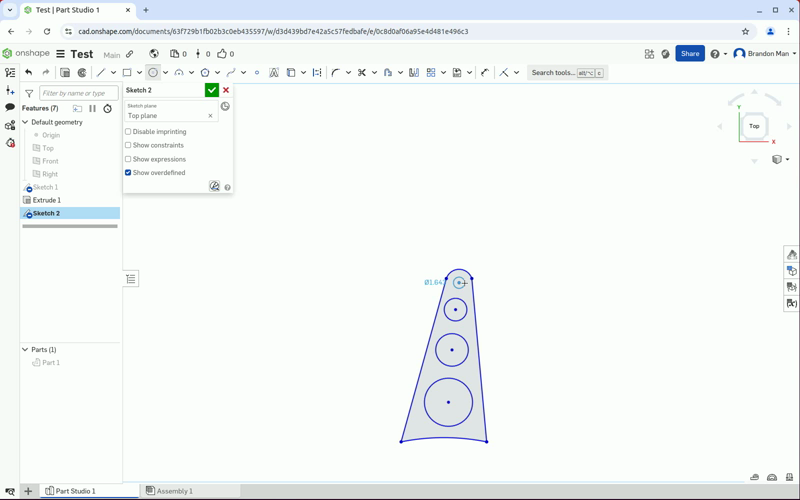
scroll(6)
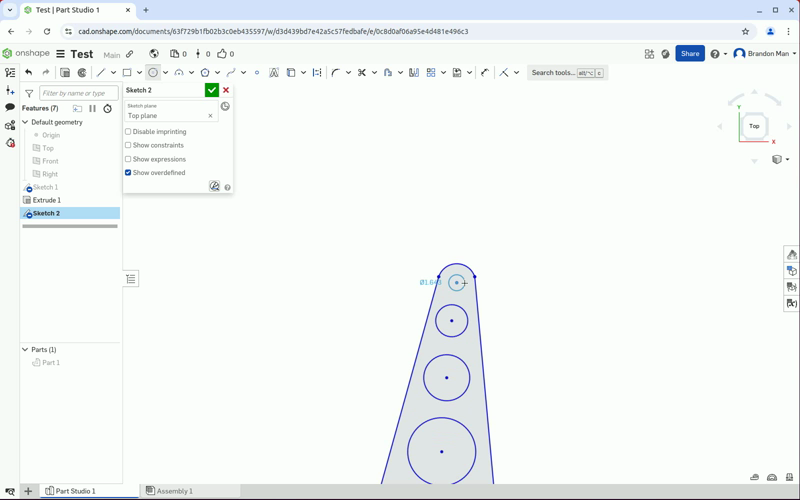
scroll(6)
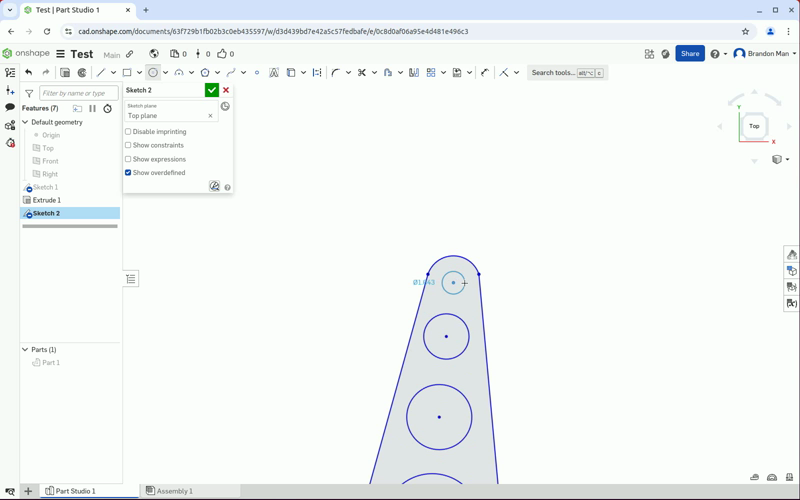
scroll(6)
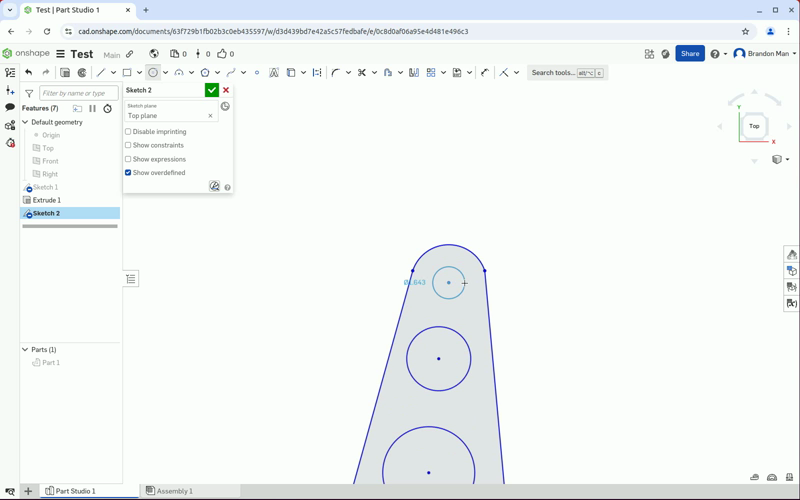
scroll(6)
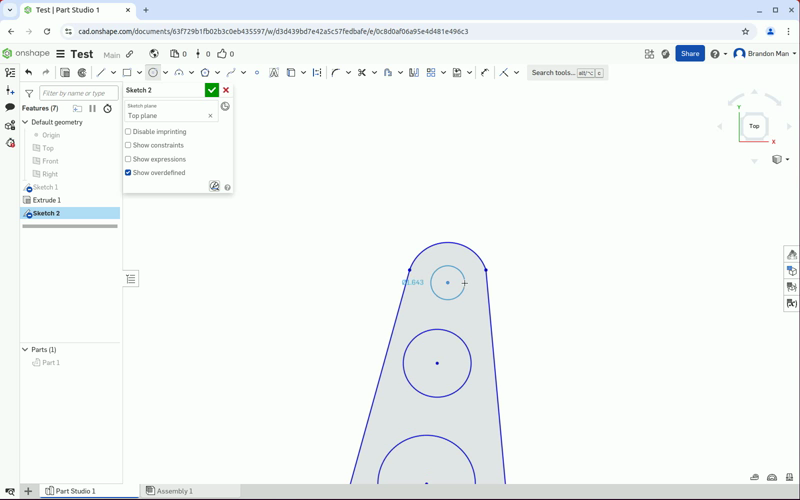
scroll(6)
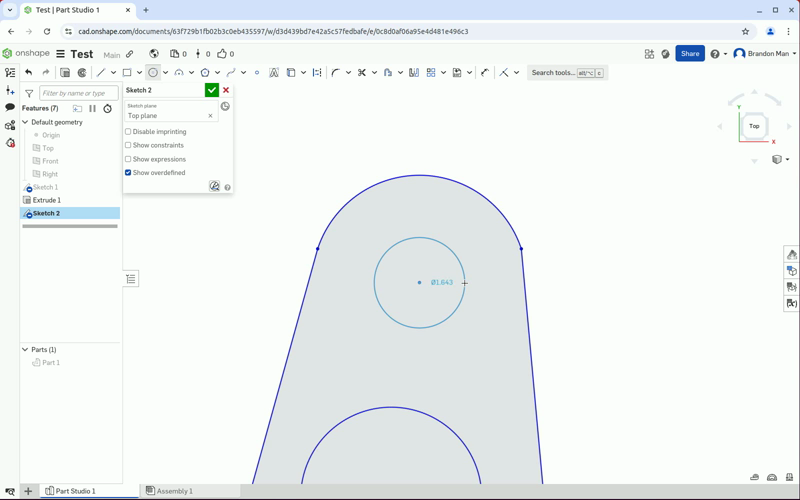
click(464, 282)
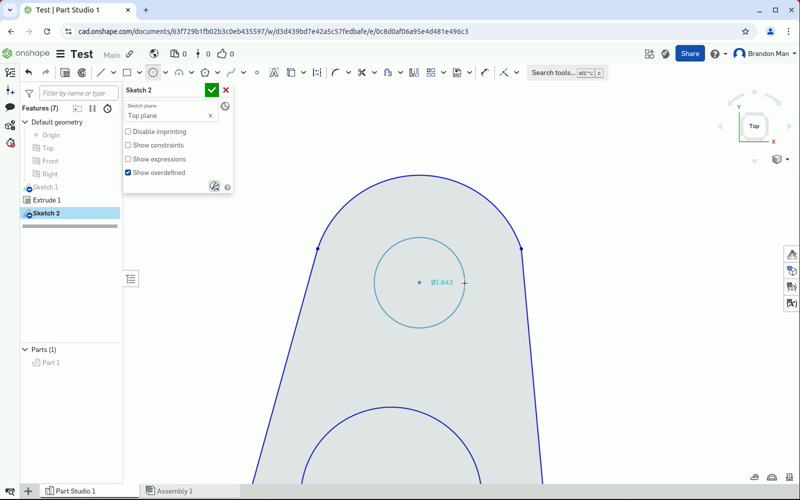
scroll(-6)
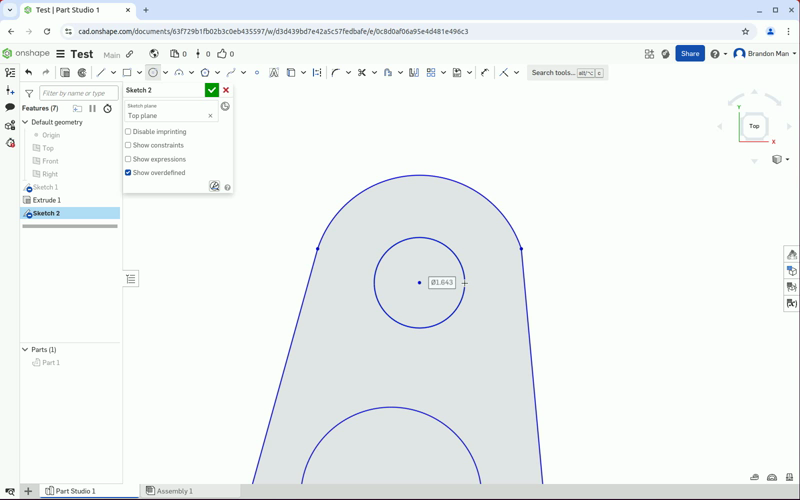
scroll(-6)
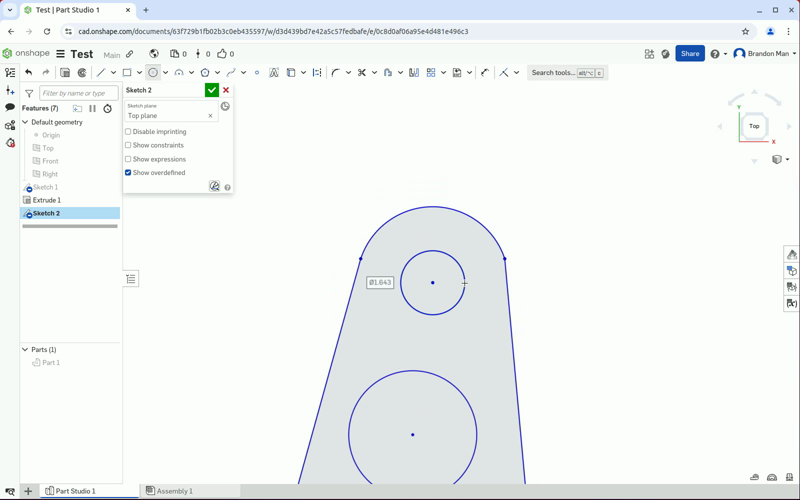
scroll(-6)
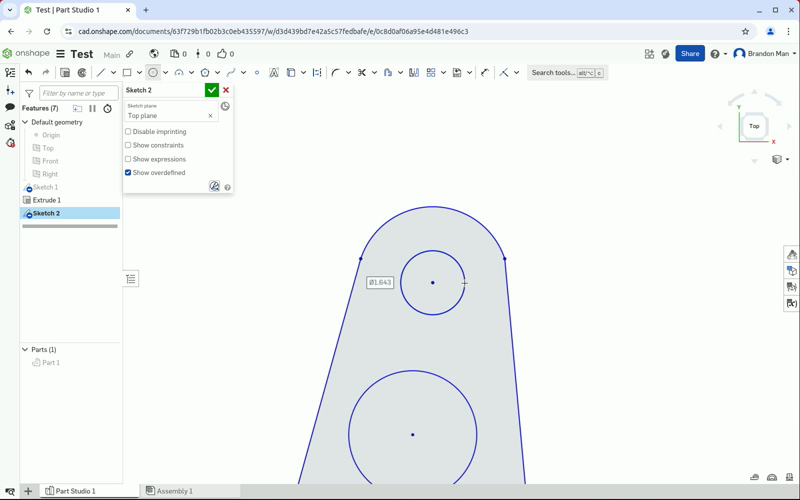
scroll(-6)
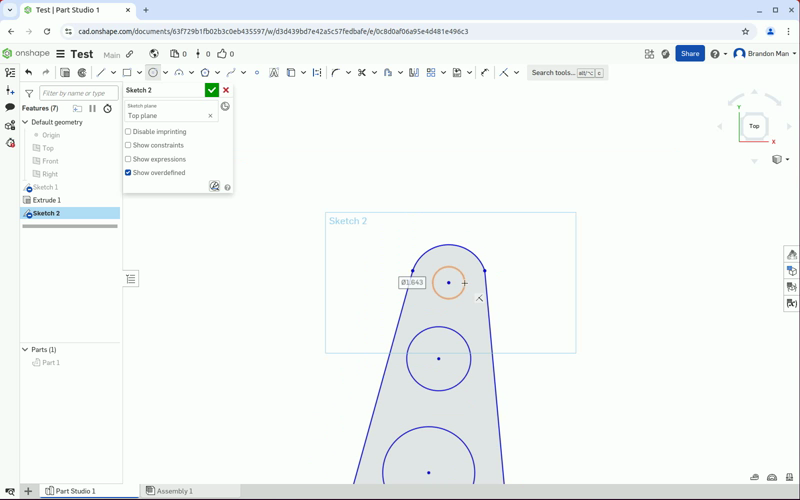
scroll(-6)
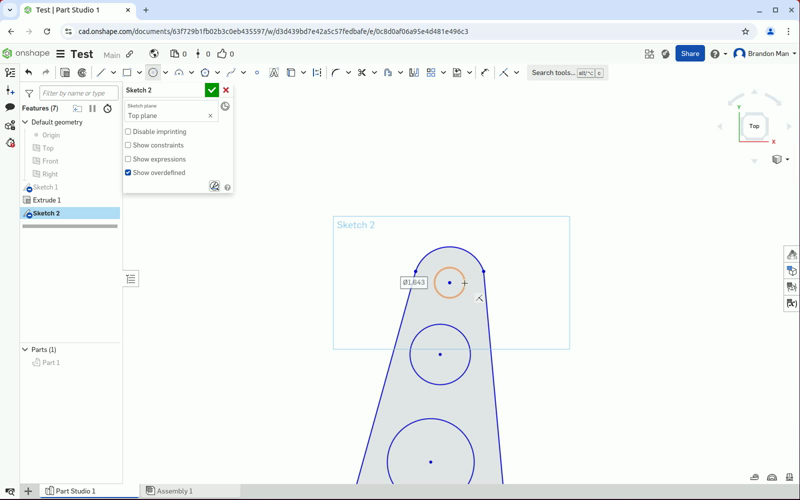
scroll(-6)
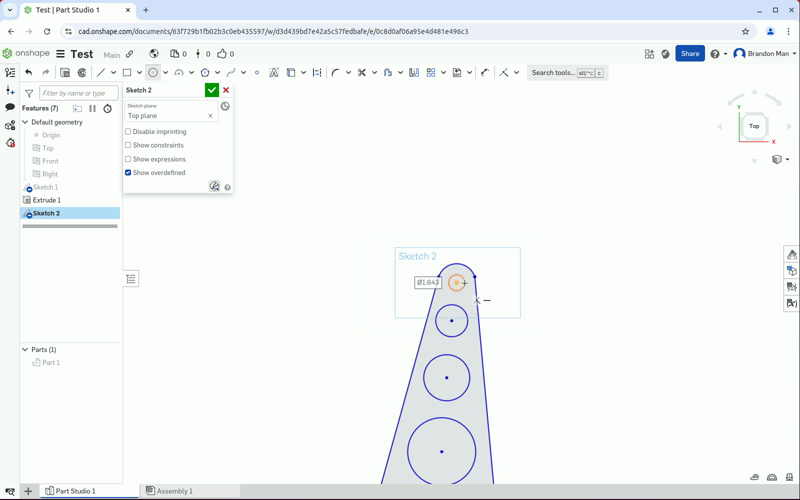
scroll(-6)
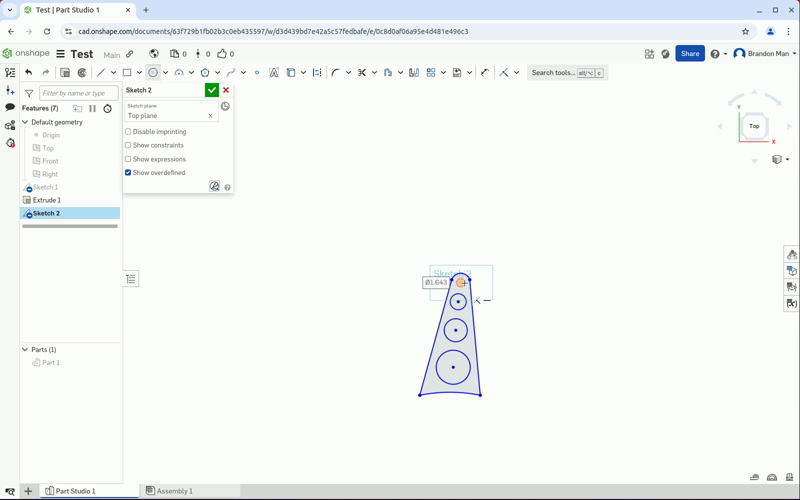
key(esc)
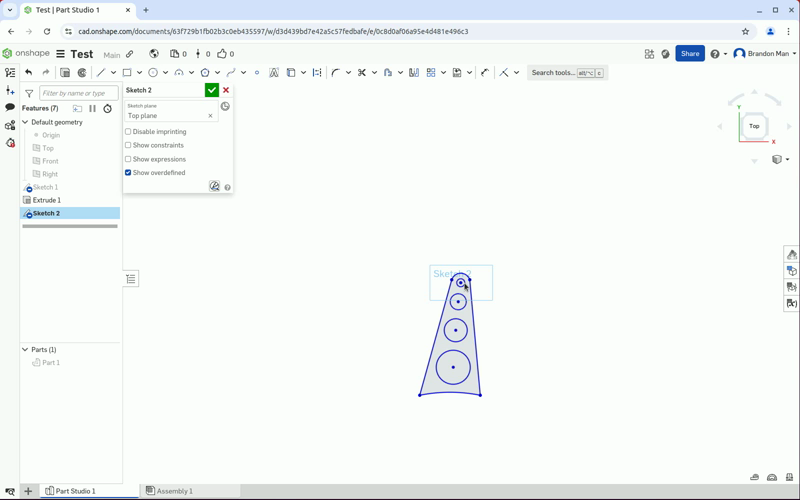
mouse_move(454, 388)
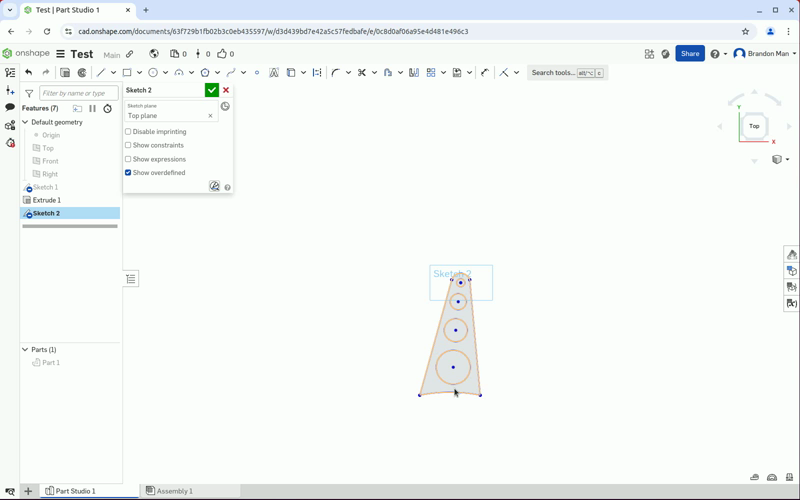
click(454, 388)
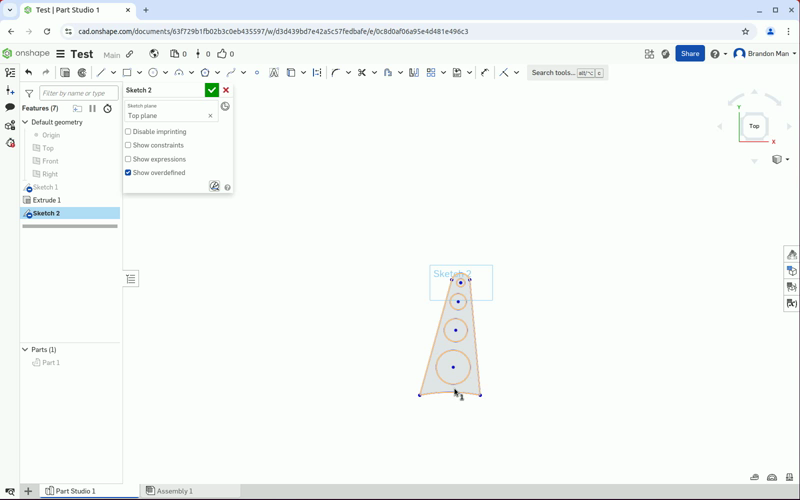
mouse_move(73, 352)
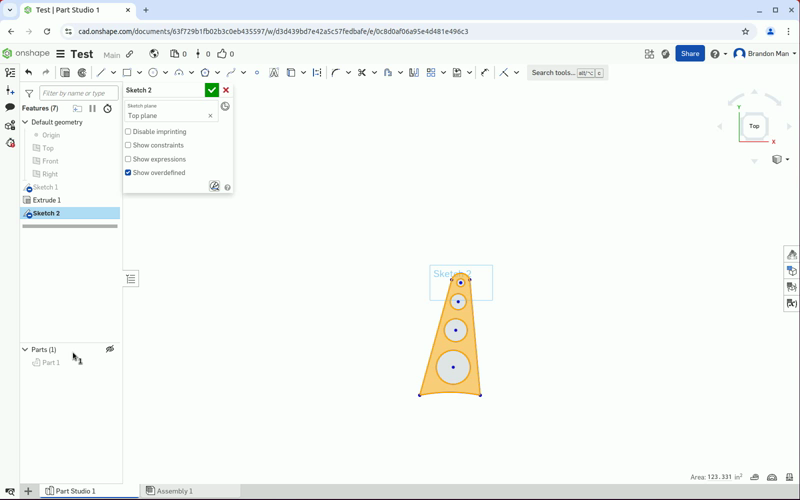
key(shift+y)
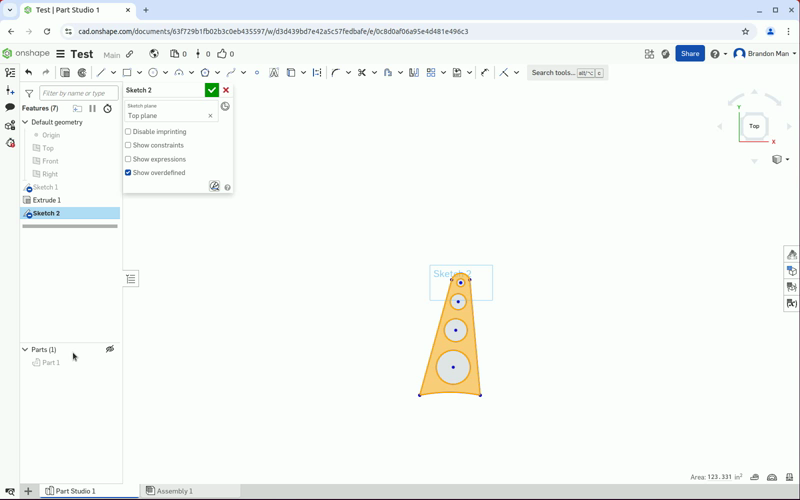
key(shift+e)
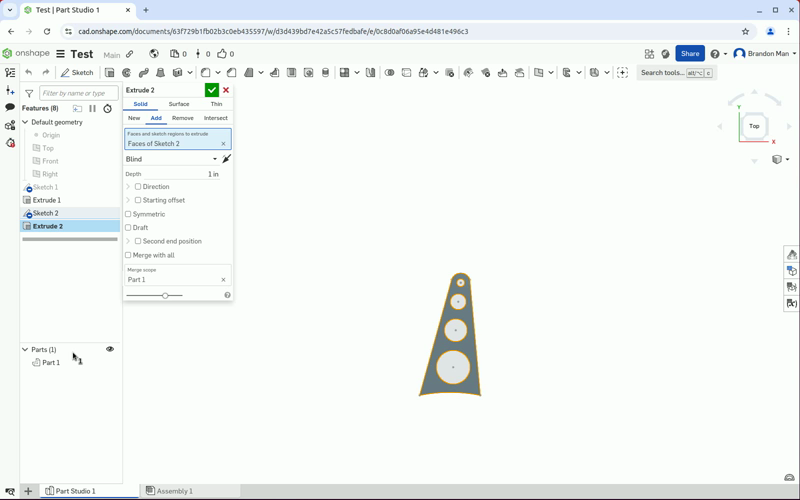
mouse_move(143, 106)
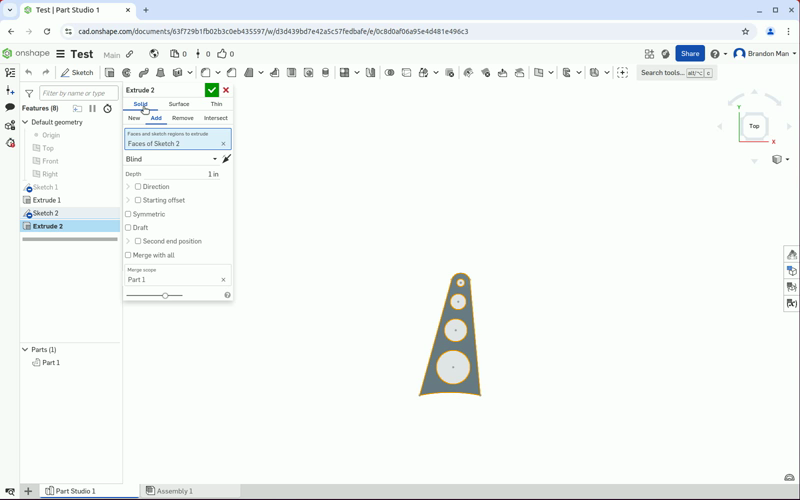
click(143, 106)
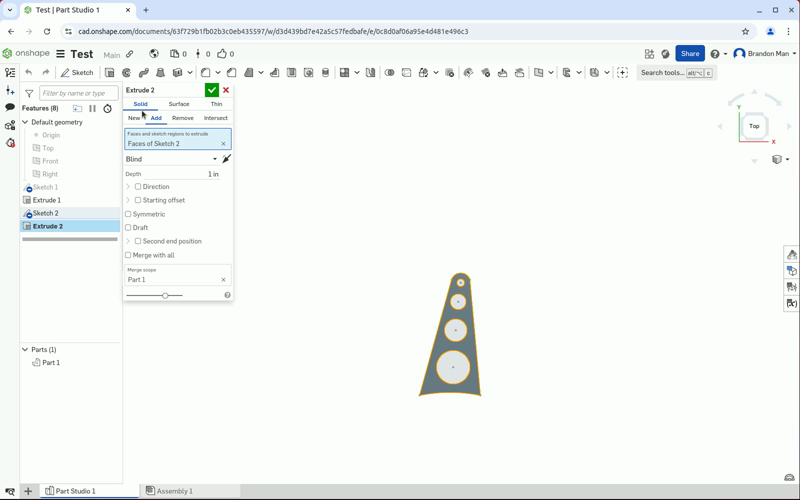
mouse_move(137, 120)
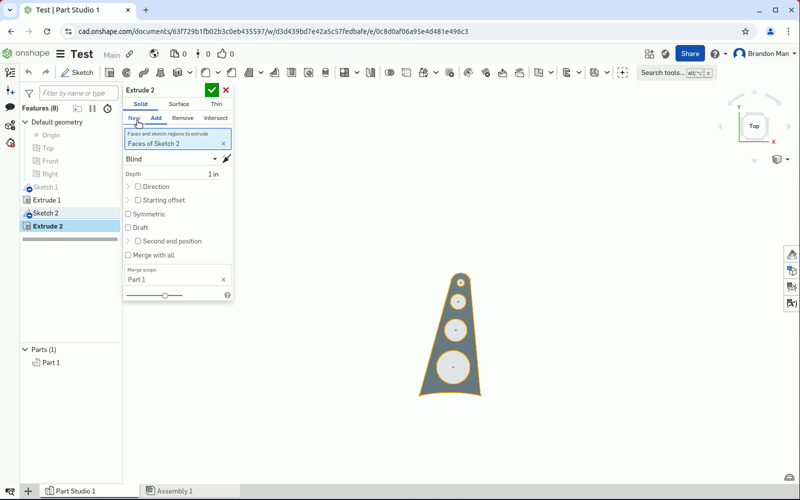
click(137, 120)
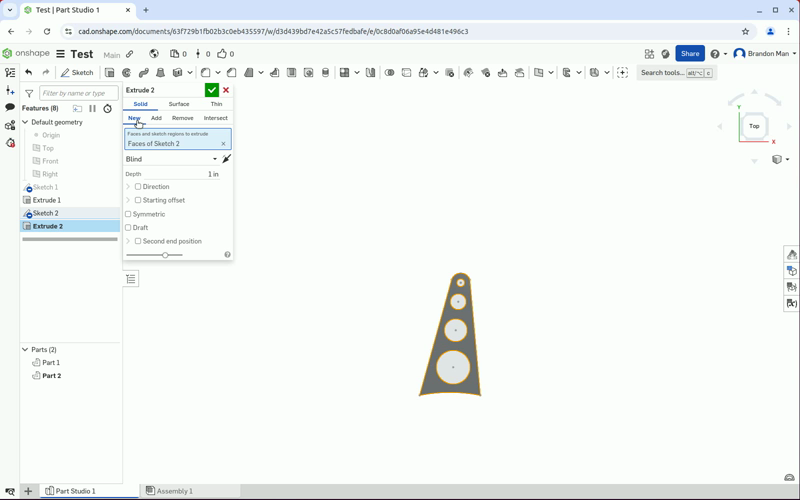
key(tab, 4)
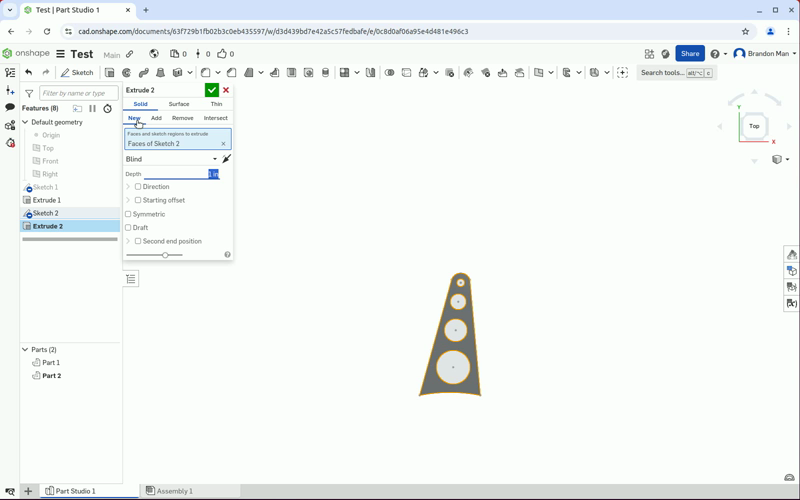
text(0.722)
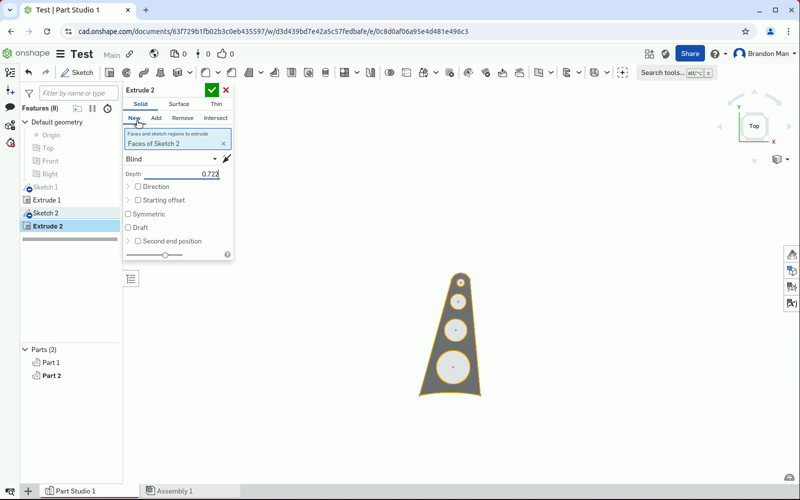
key(enter)
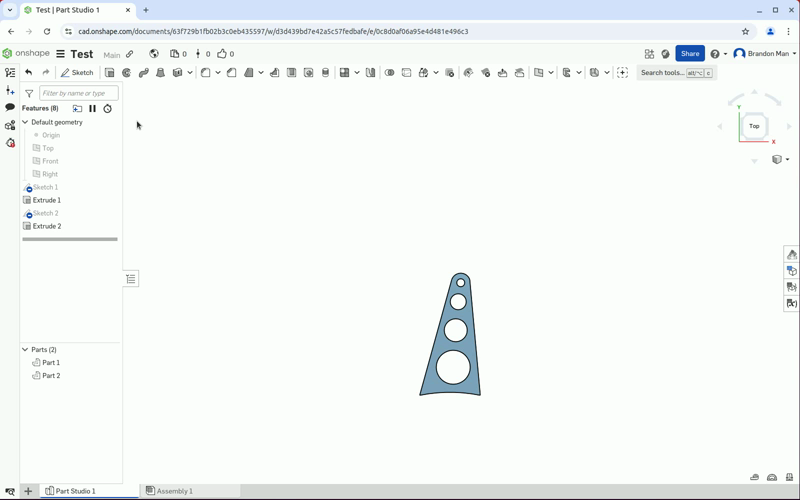
key(shift+h)
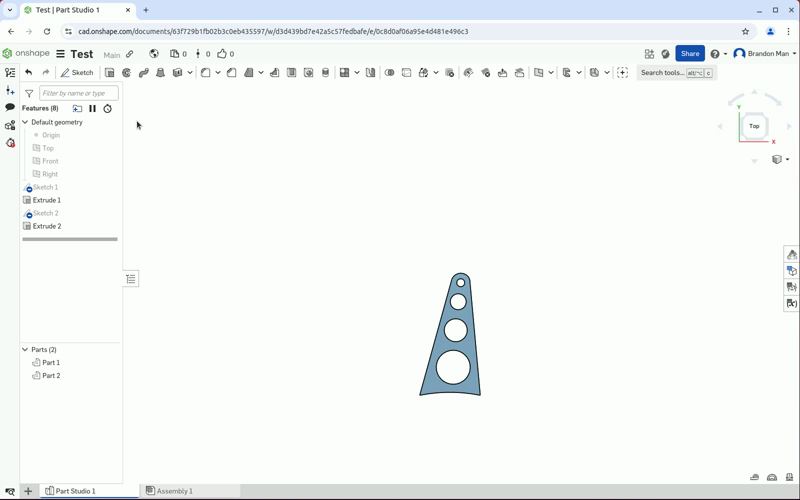
key(shift+h)
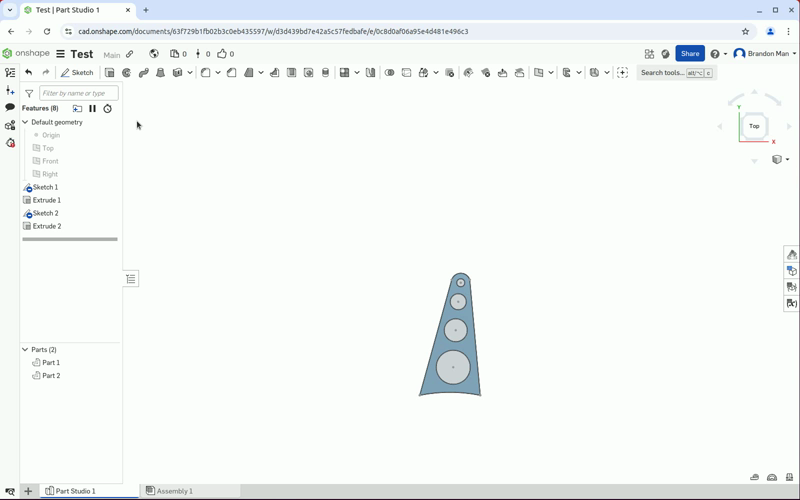
key(shift+7)
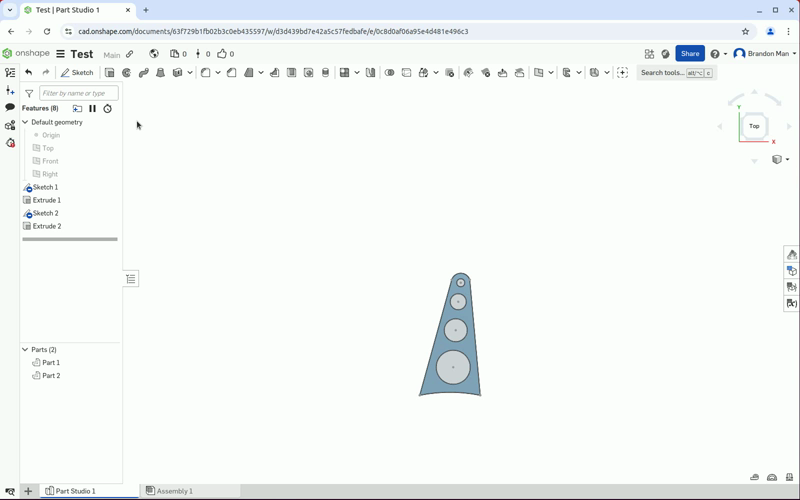
key(up, 3)
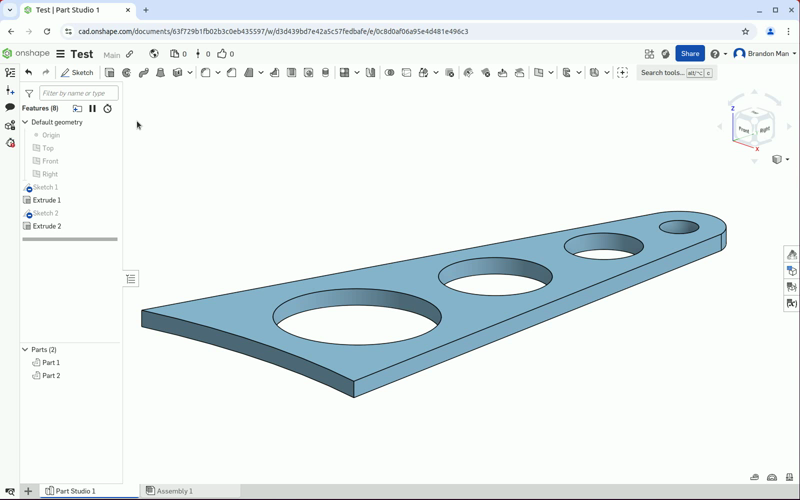
key(left, 3)
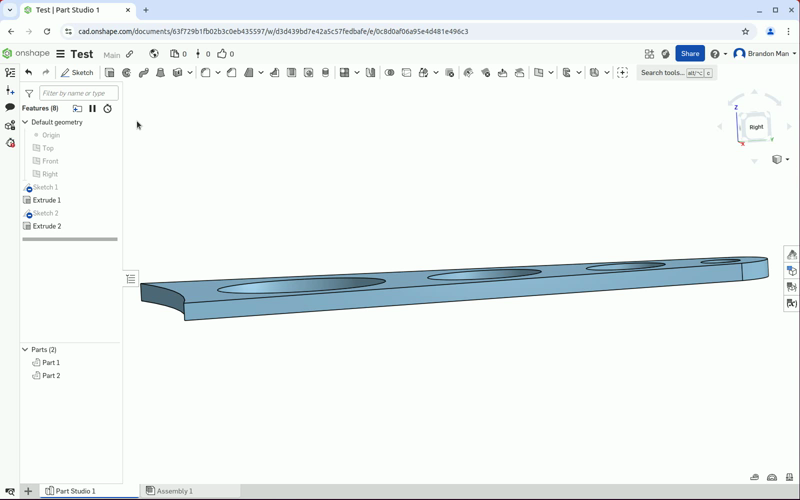
key(right, 3)
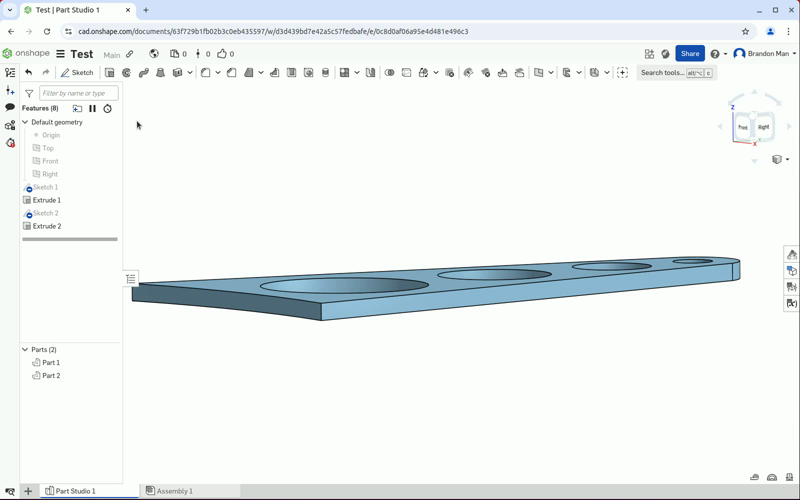
key(down, 3)
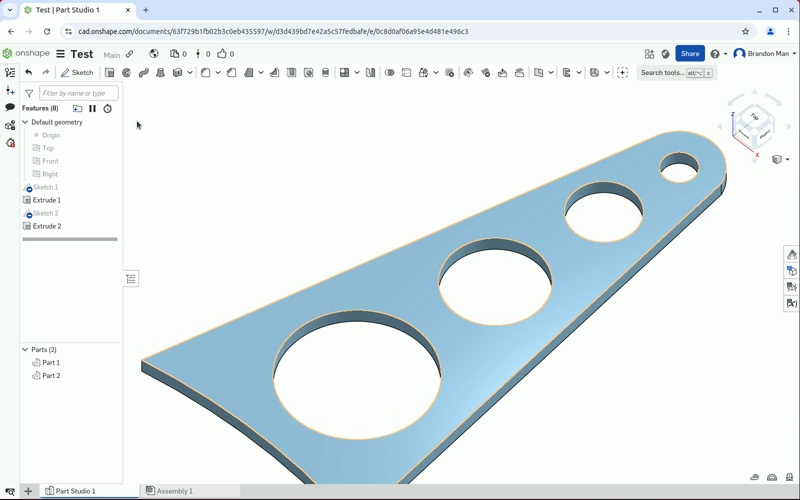
mouse_move(73, 189)
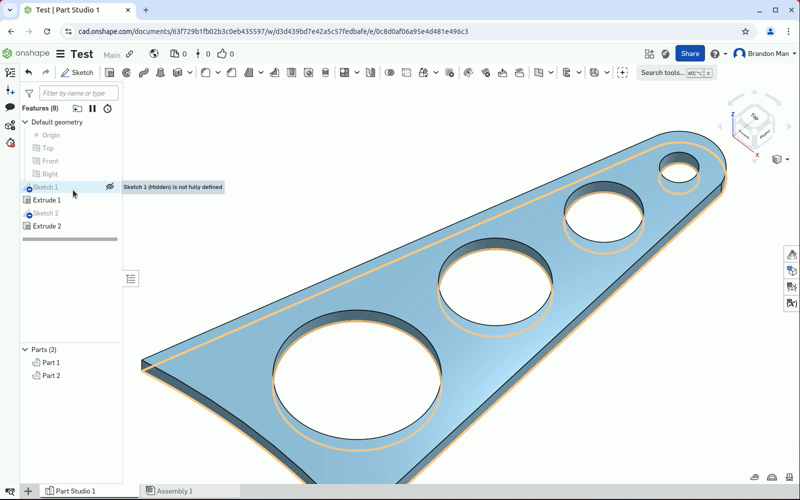
click(73, 189)